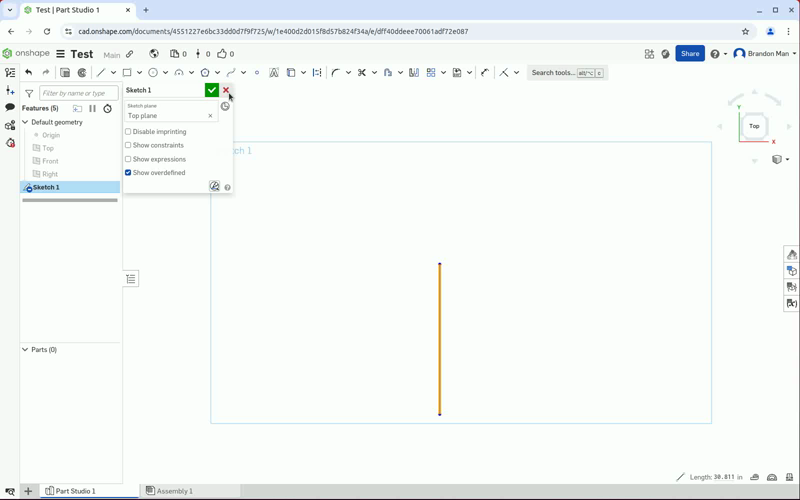
key(shift+h)
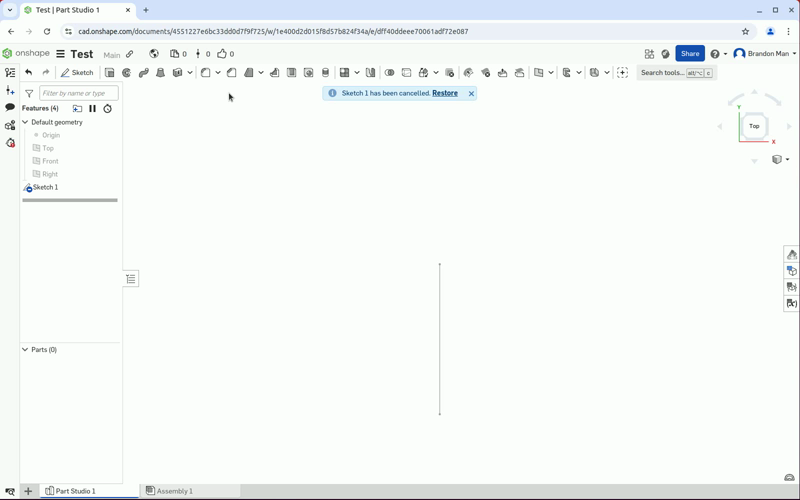
mouse_move(73, 352)
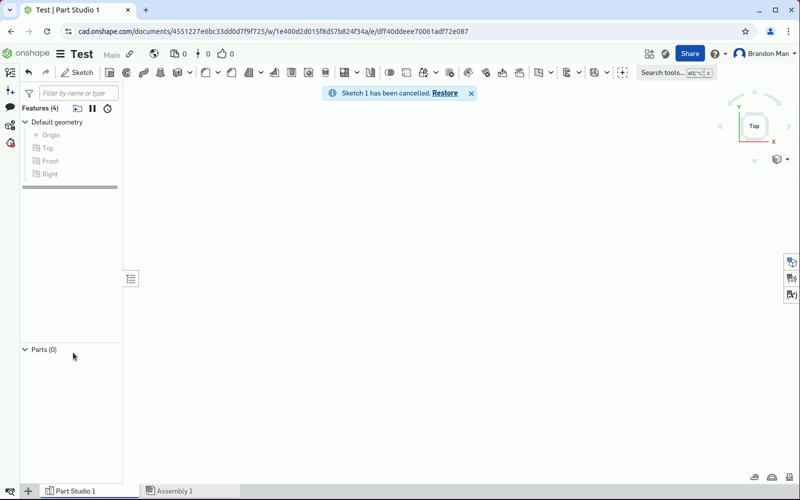
key(y)
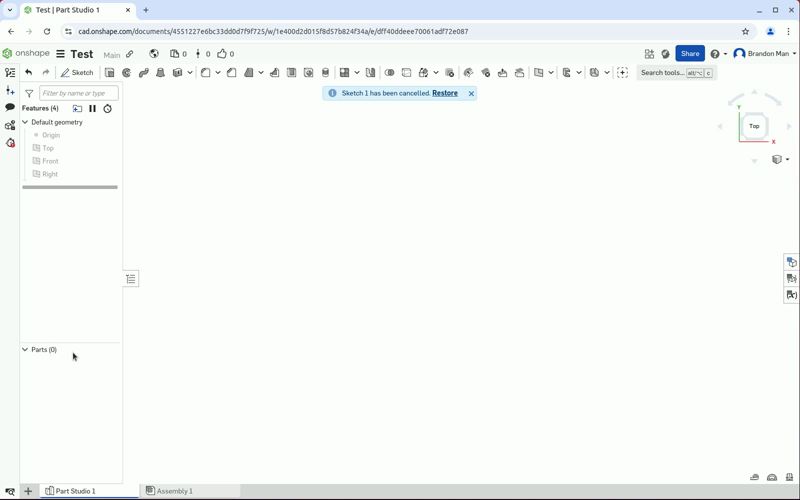
key(shift+p)
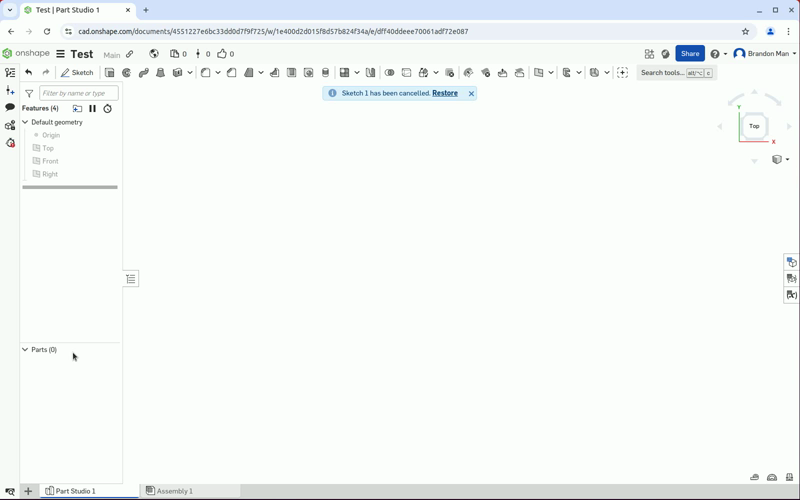
key(space)
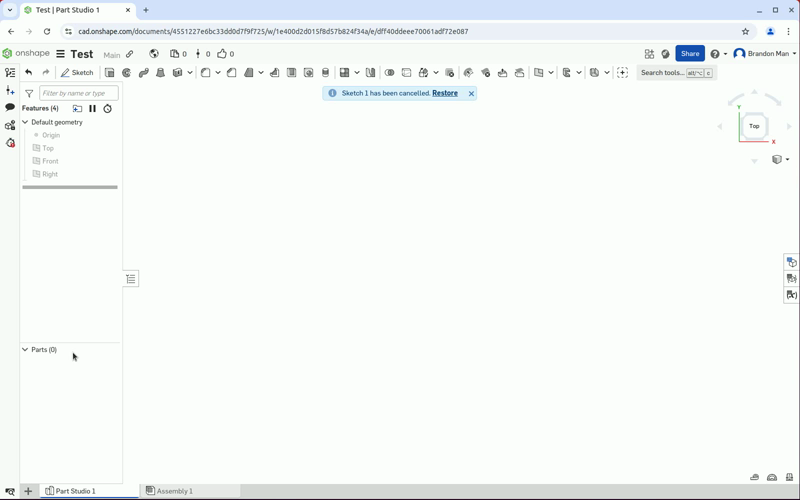
key_down(shift)
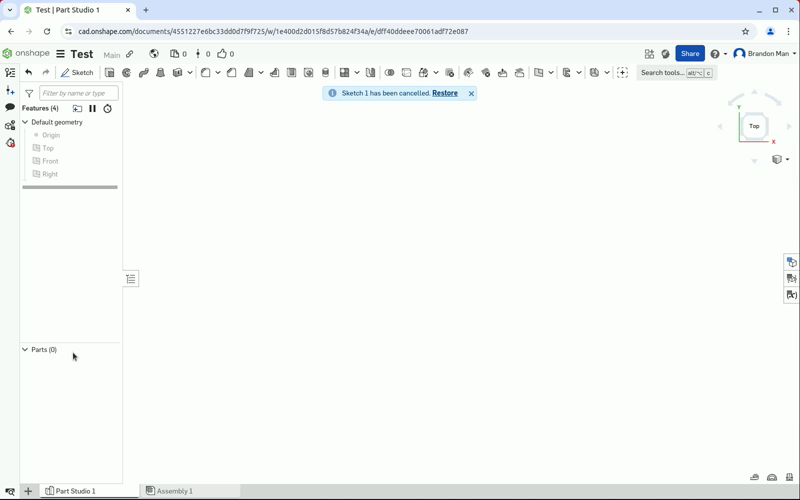
key(up)
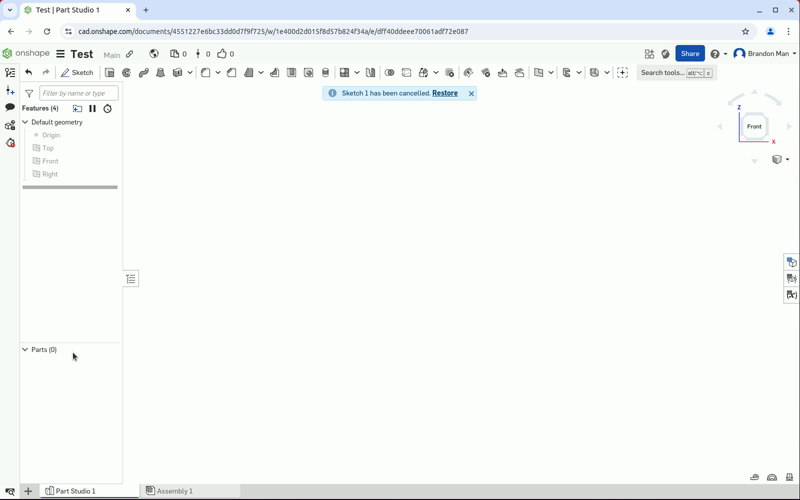
key_up(shift)
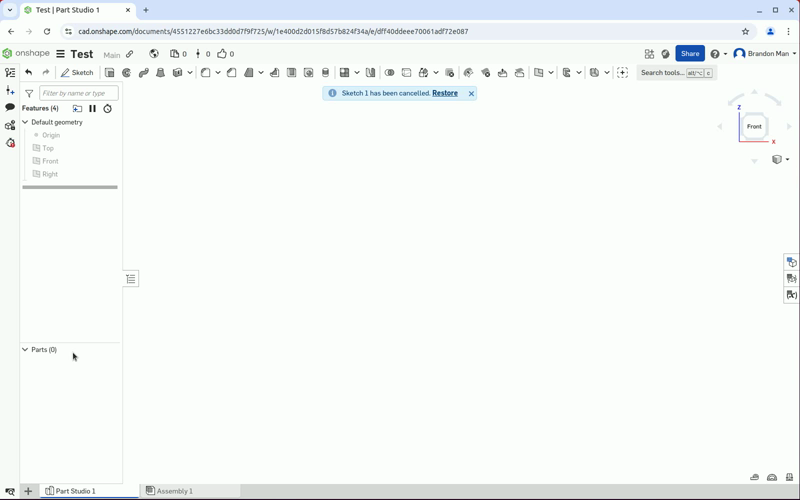
mouse_move(73, 352)
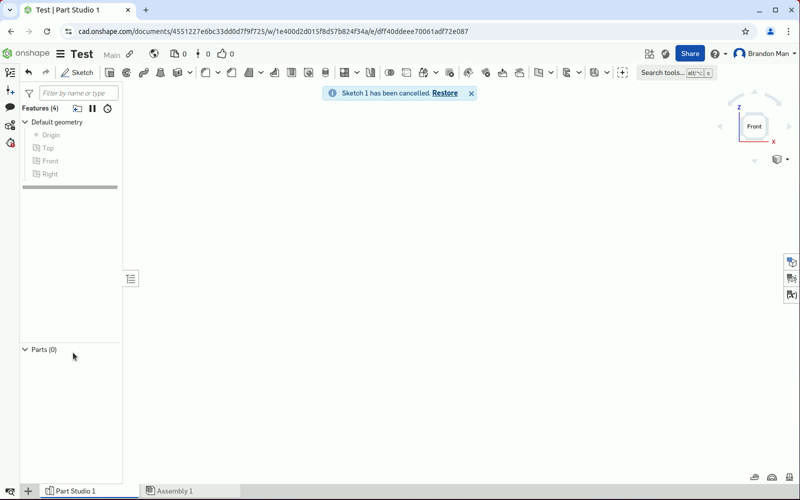
key(shift+y)
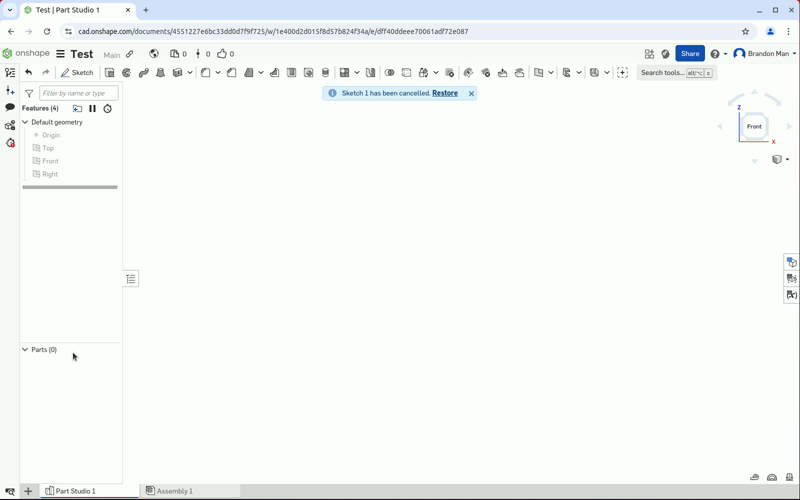
key(shift+s)
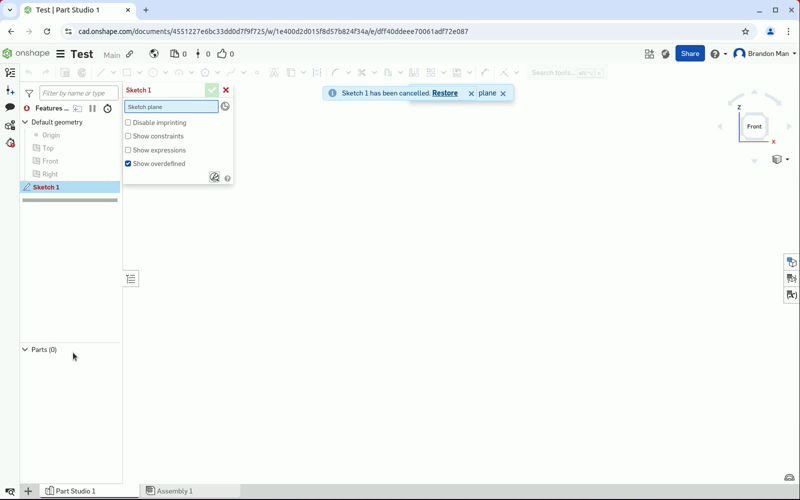
mouse_move(73, 163)
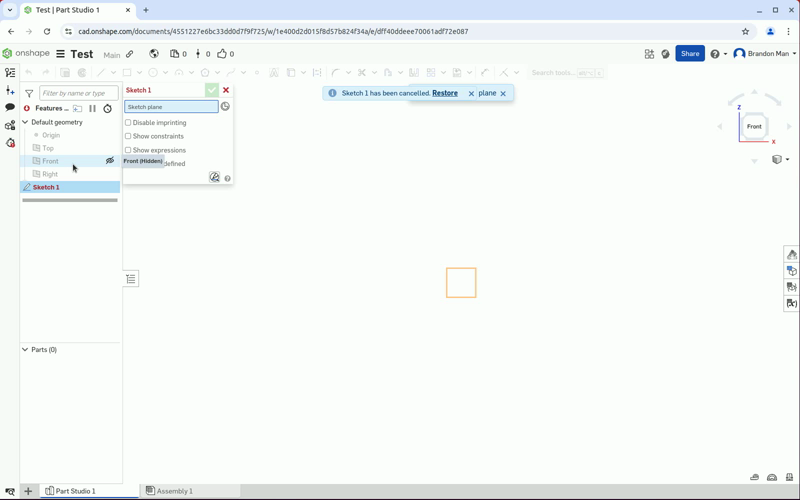
click(73, 163)
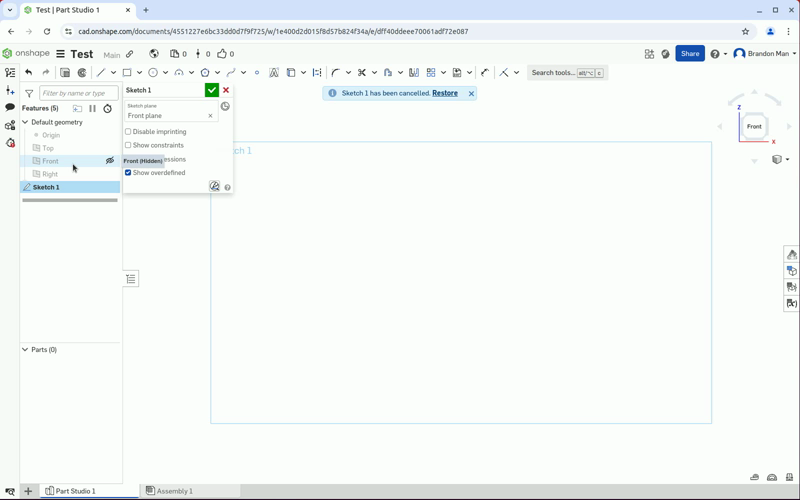
mouse_move(73, 352)
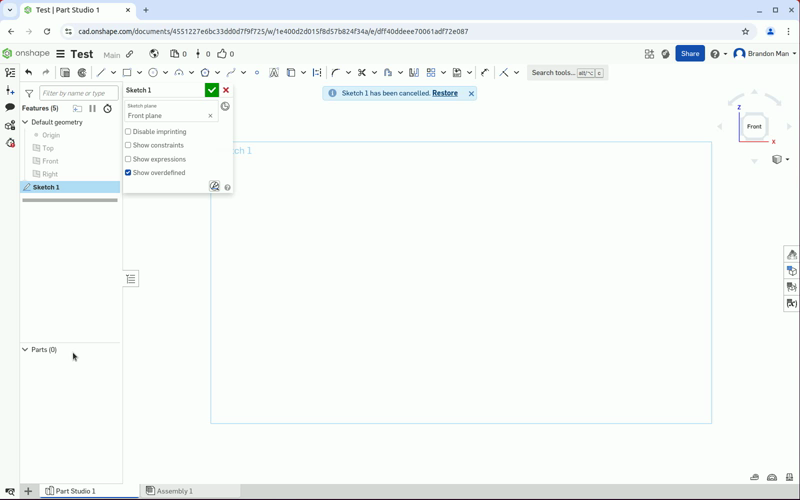
key(y)
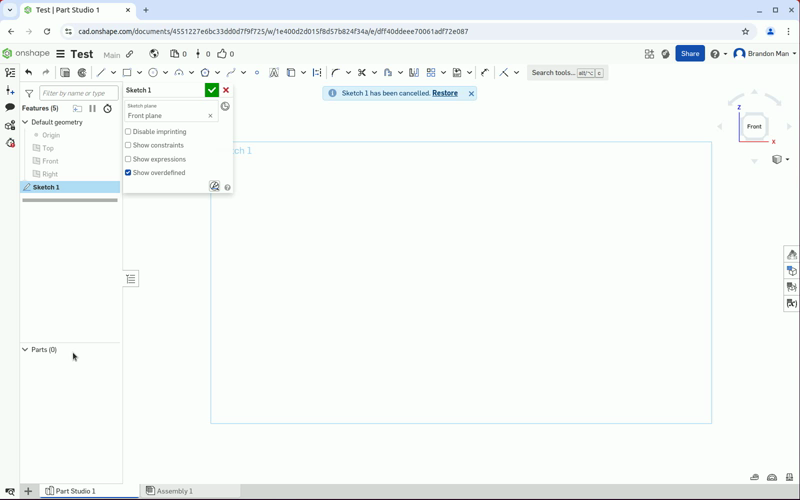
key(l)
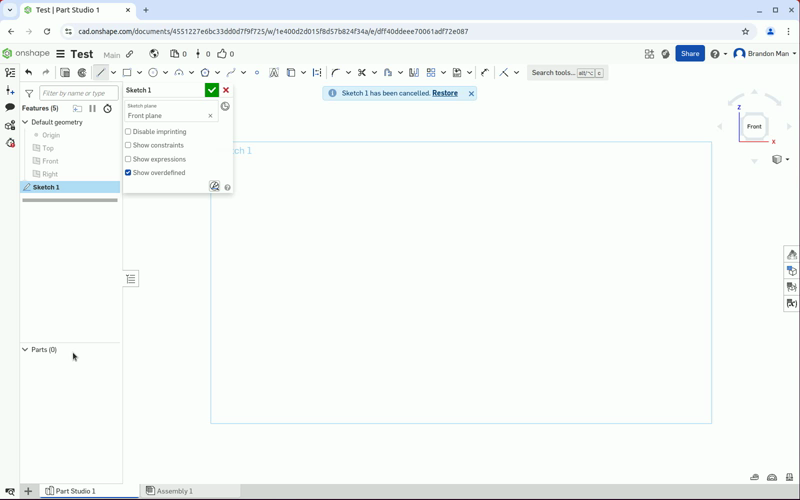
key_down(shift)
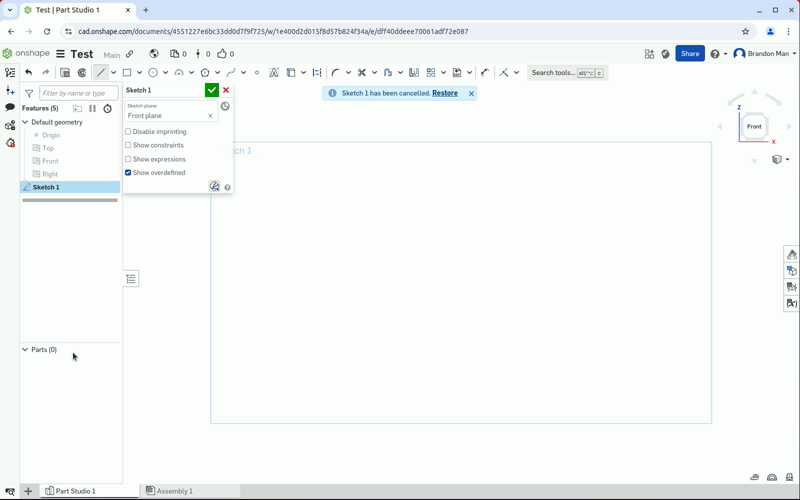
mouse_move(460, 282)
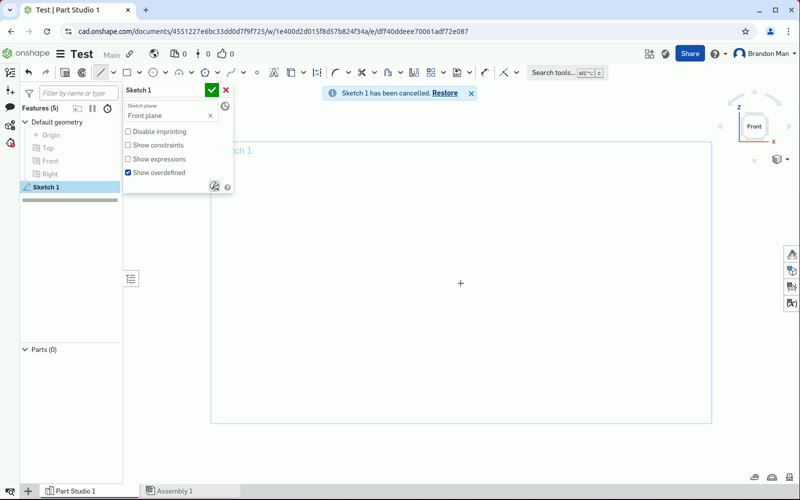
click(460, 282)
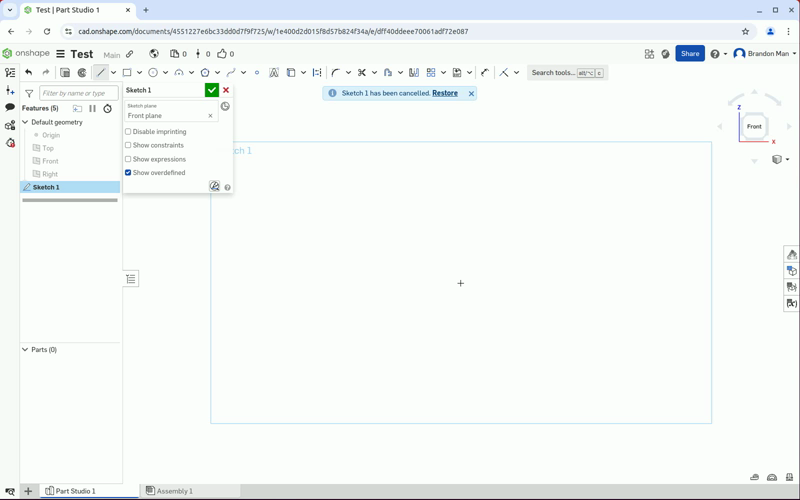
key_up(shift)
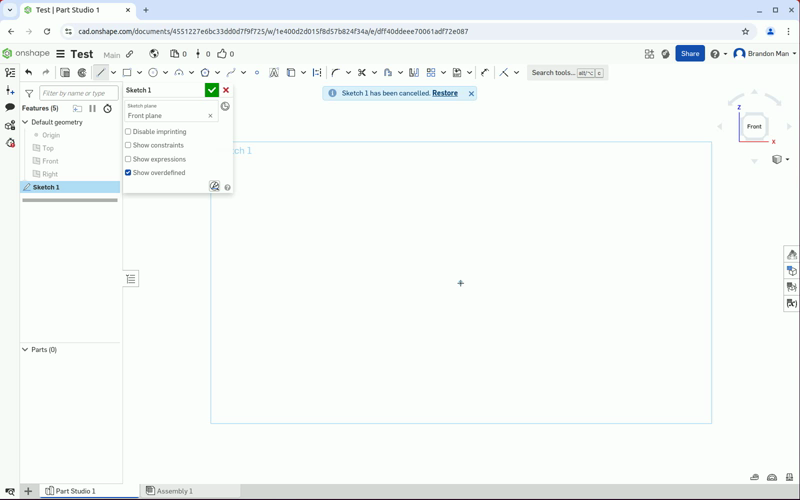
key_down(shift)
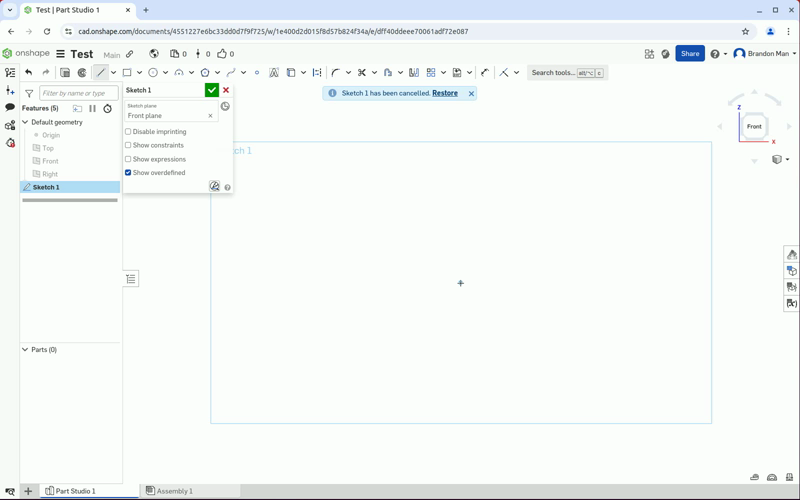
mouse_move(573, 282)
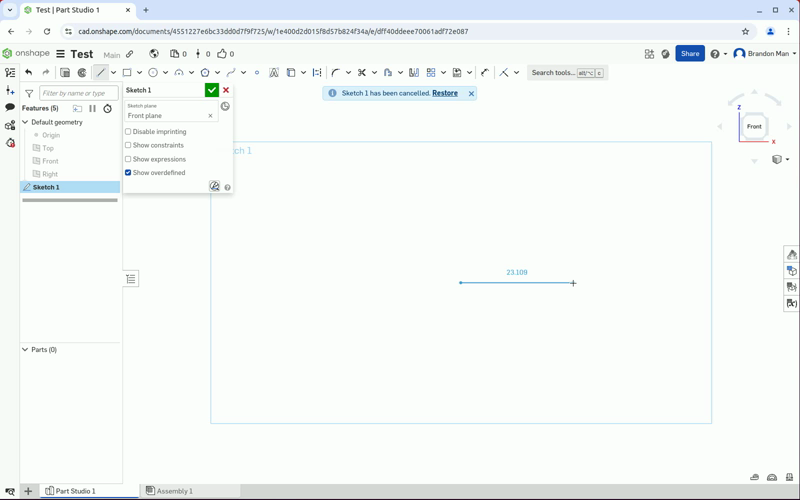
click(573, 282)
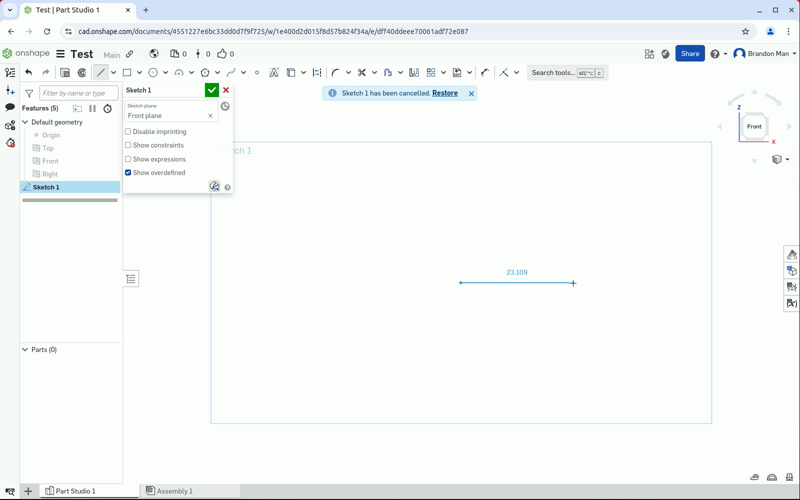
key_up(shift)
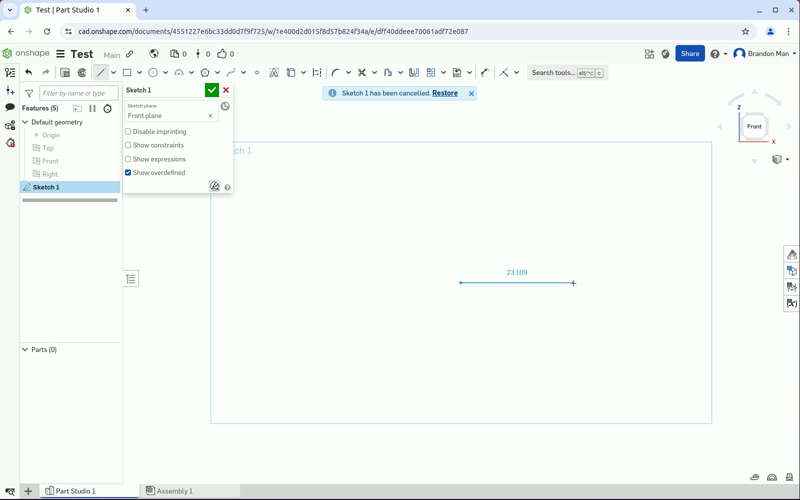
key_down(shift)
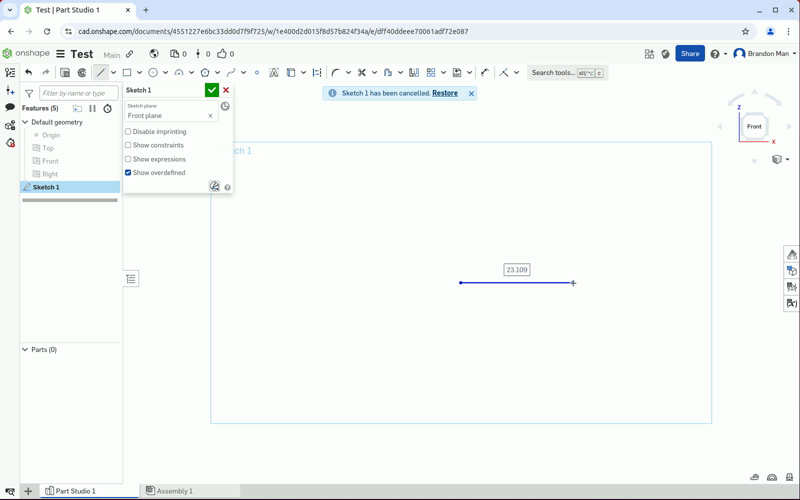
mouse_move(589, 282)
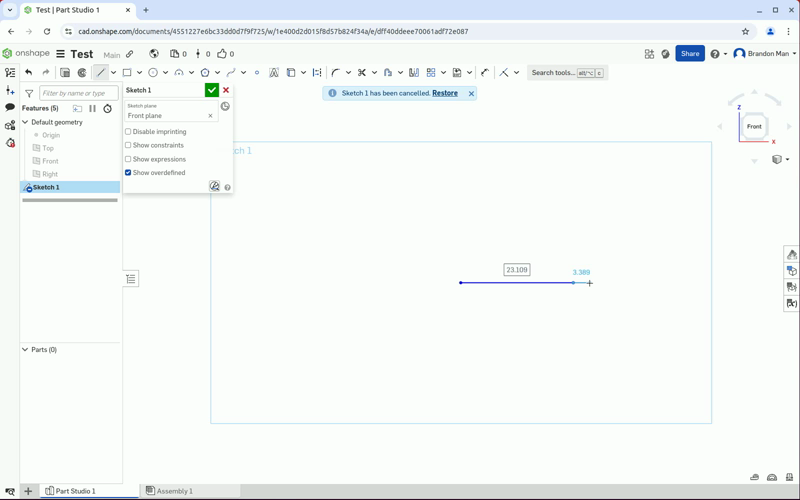
mouse_move(573, 245)
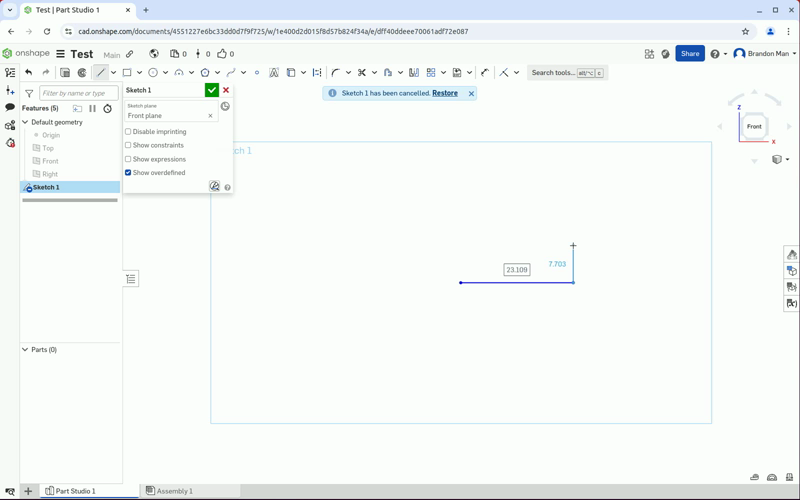
click(573, 245)
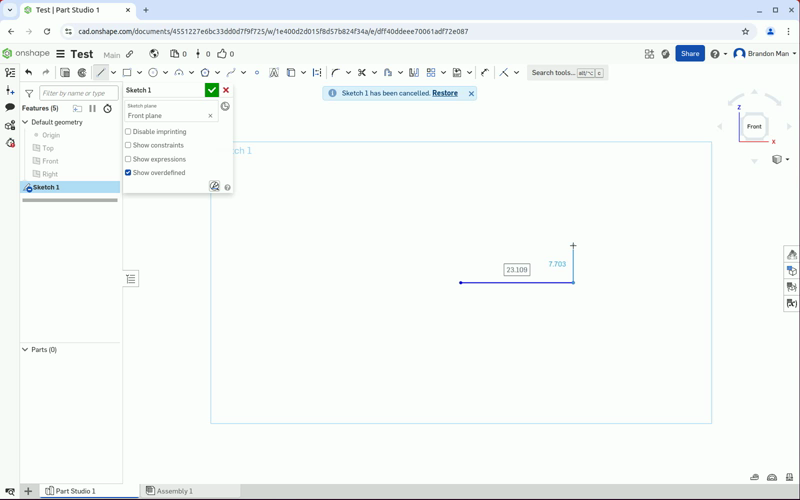
key_up(shift)
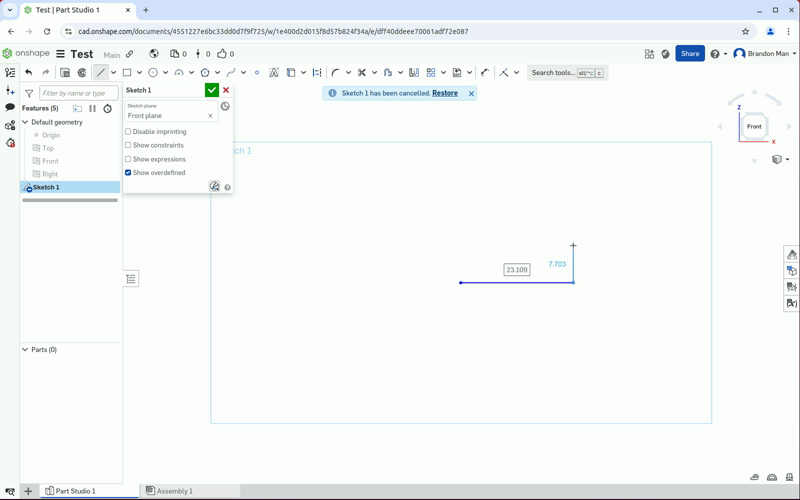
key_down(shift)
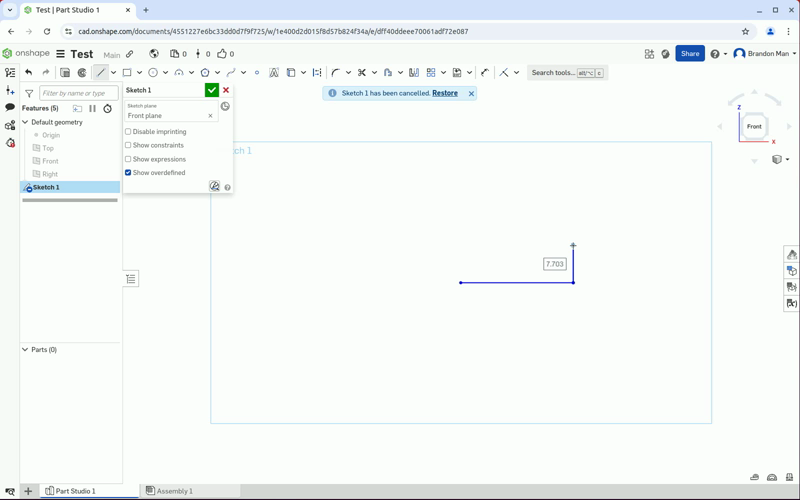
mouse_move(479, 245)
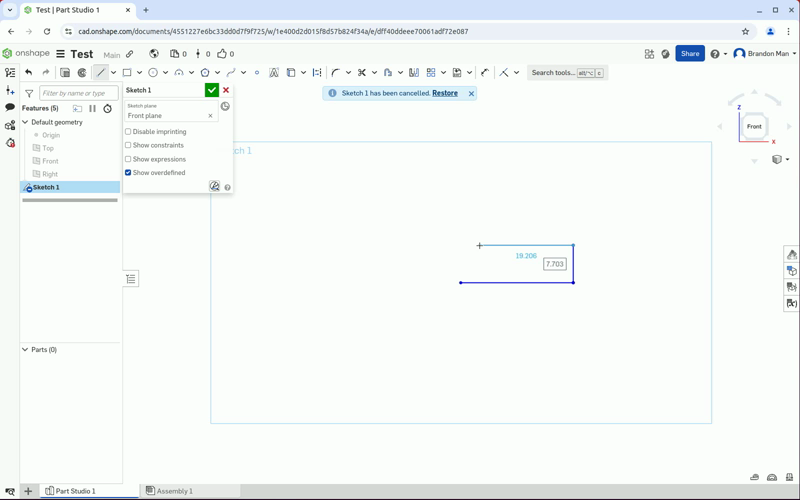
click(479, 245)
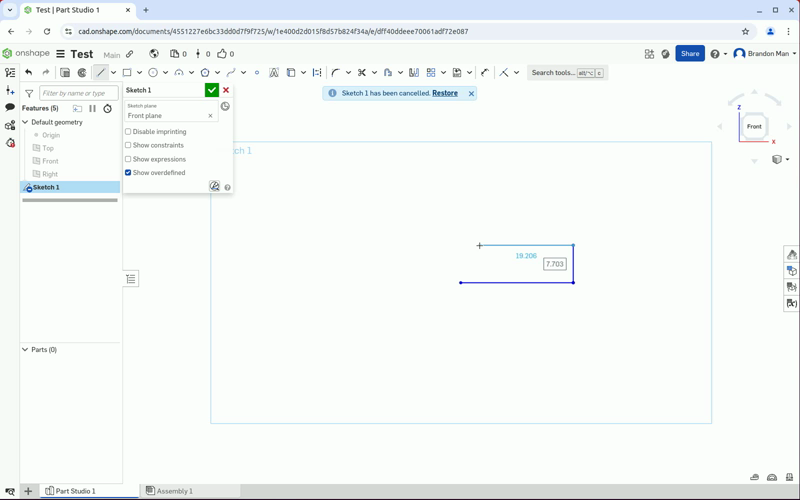
key_up(shift)
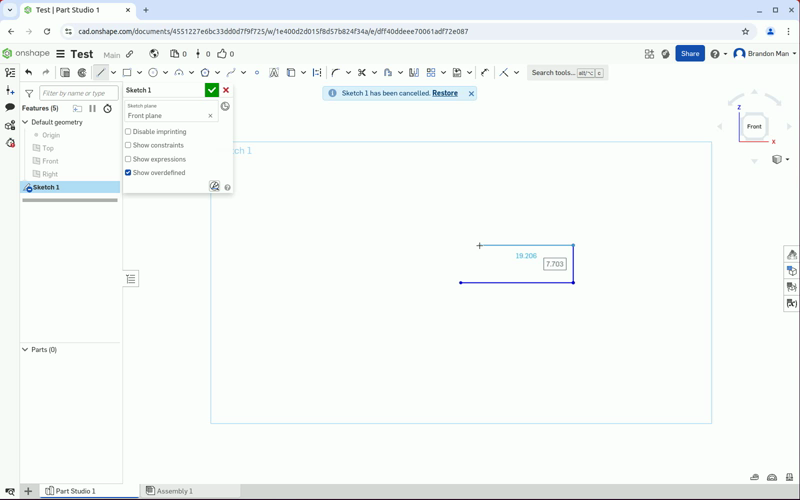
key_down(shift)
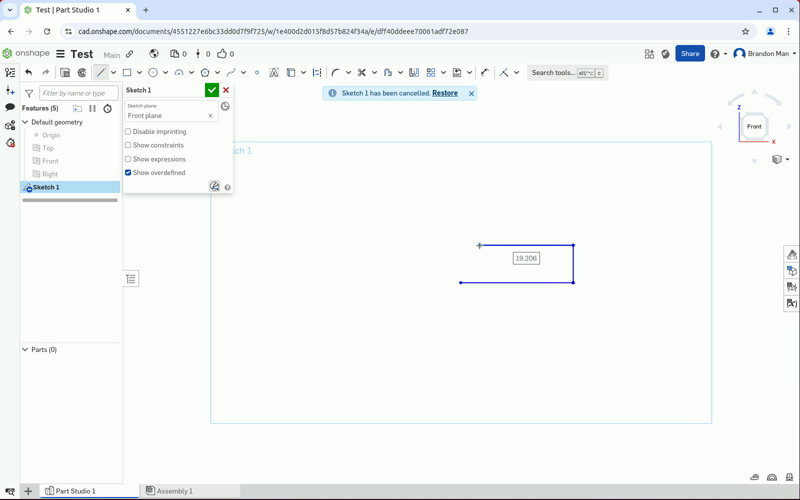
mouse_move(509, 245)
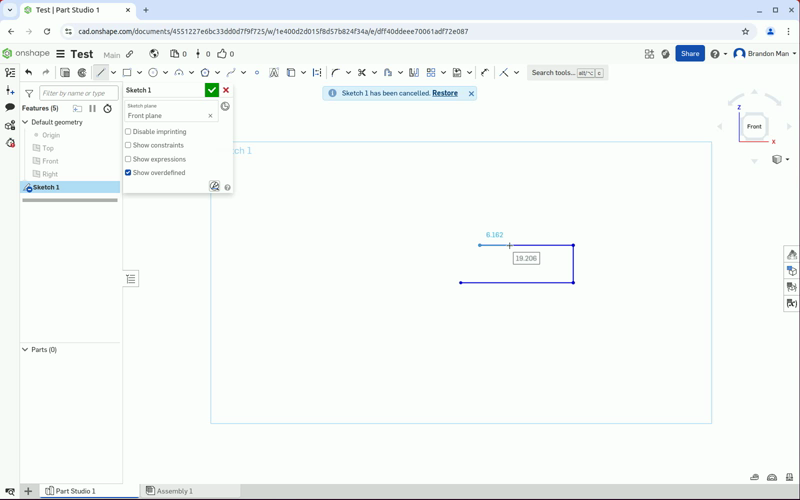
mouse_move(479, 208)
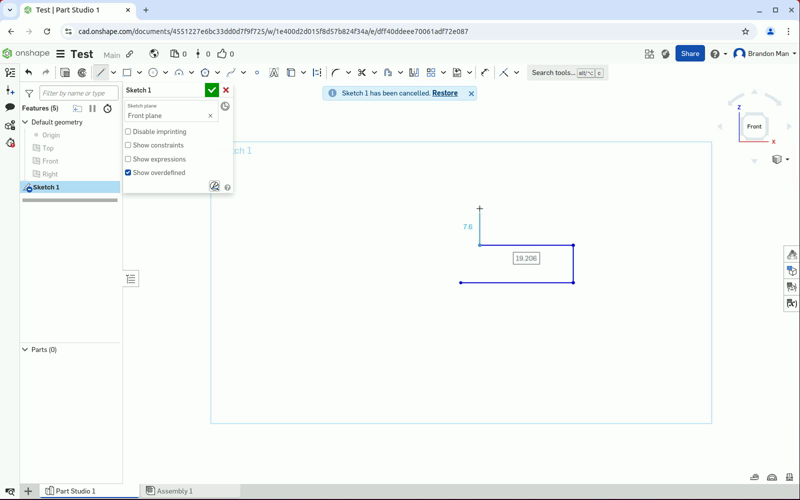
click(479, 208)
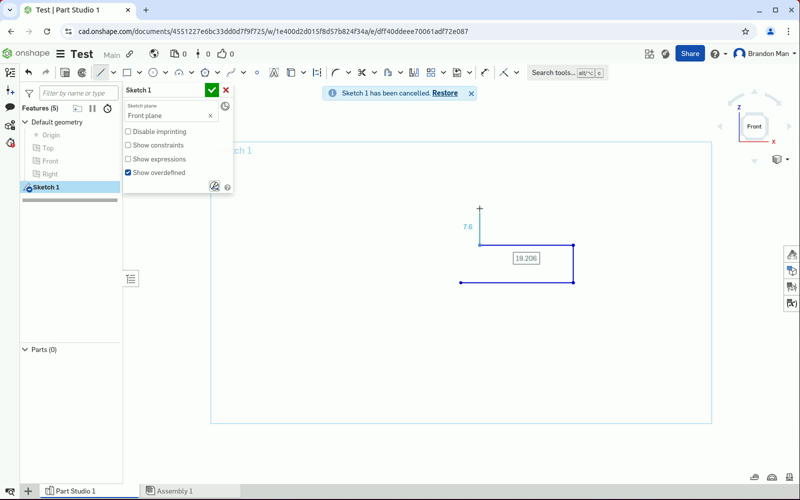
key_up(shift)
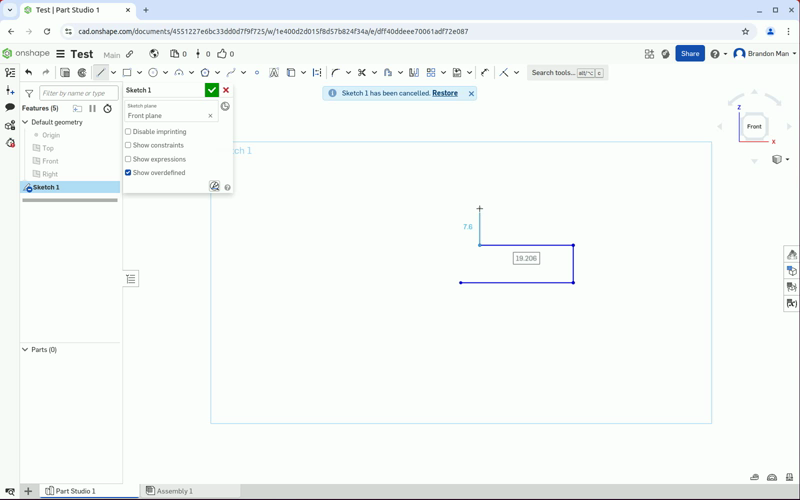
key_down(shift)
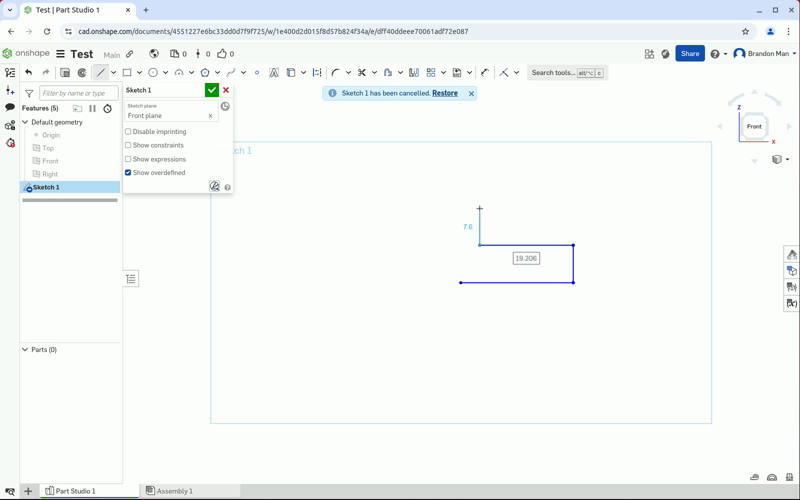
mouse_move(509, 208)
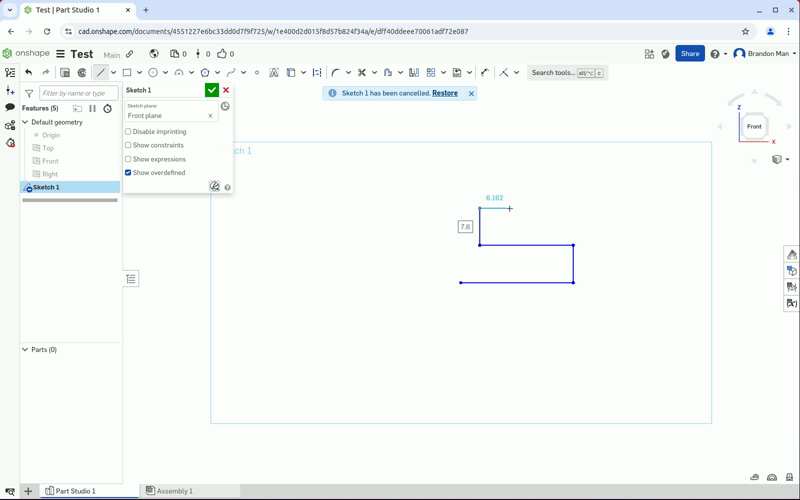
mouse_move(460, 208)
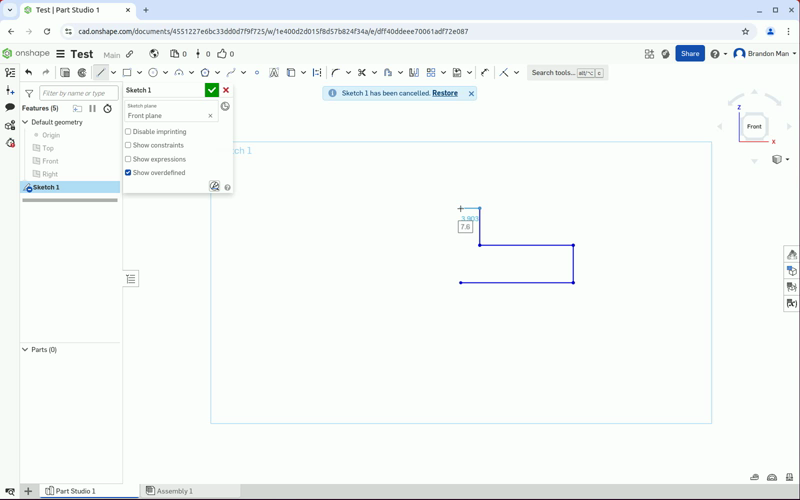
click(460, 208)
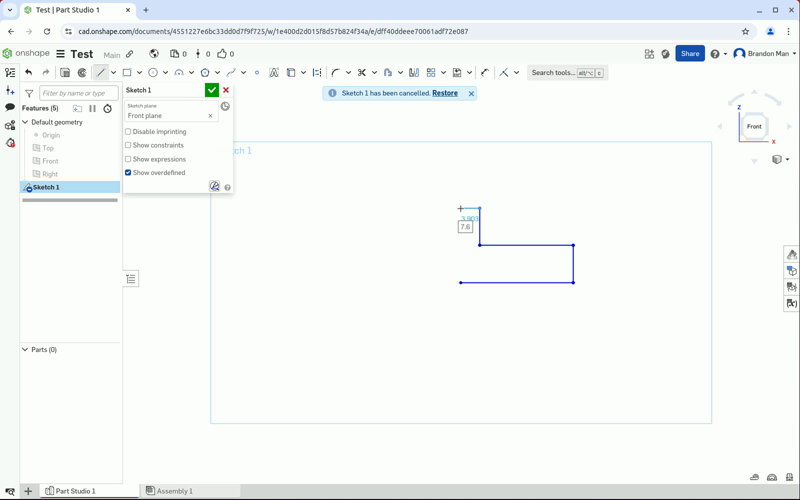
key_up(shift)
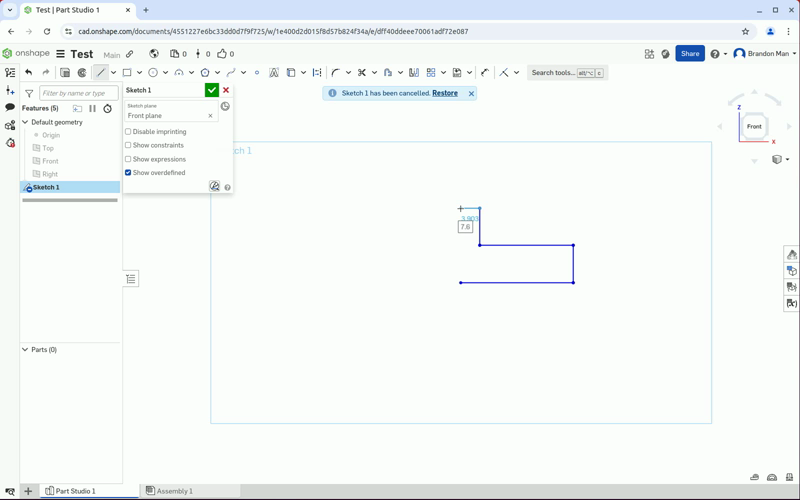
key_down(shift)
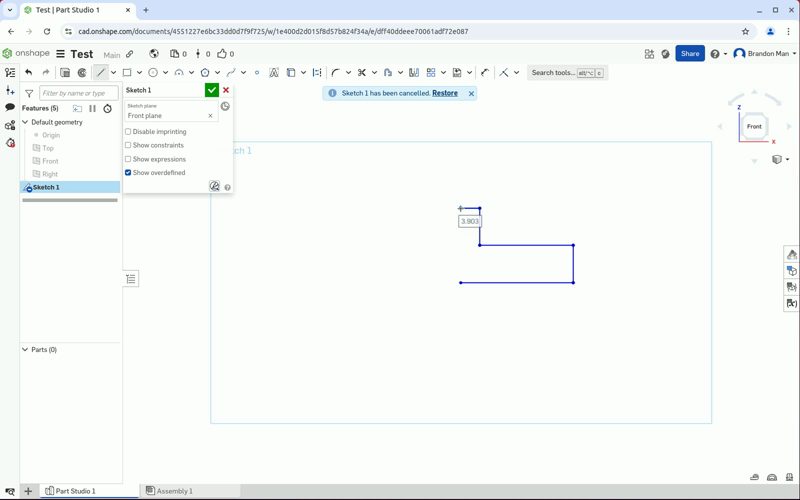
mouse_move(460, 282)
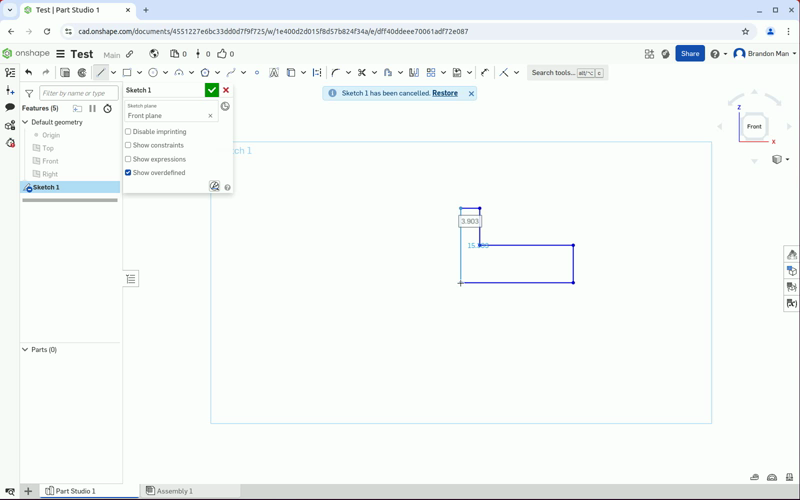
key_up(shift)
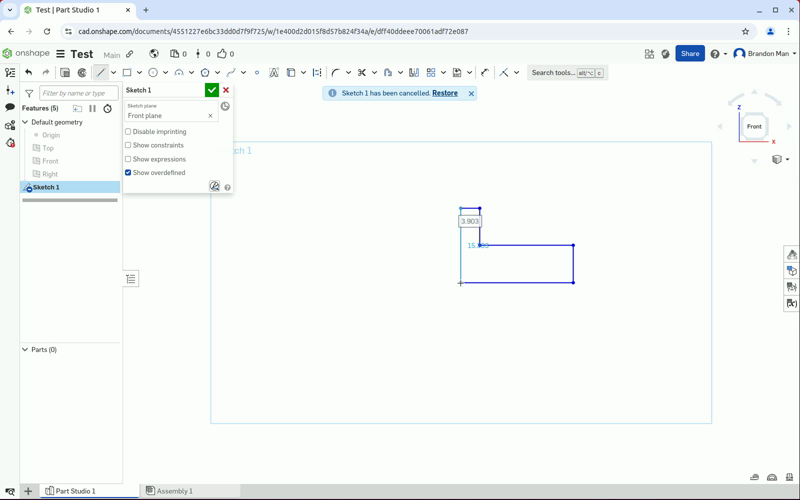
click(460, 282)
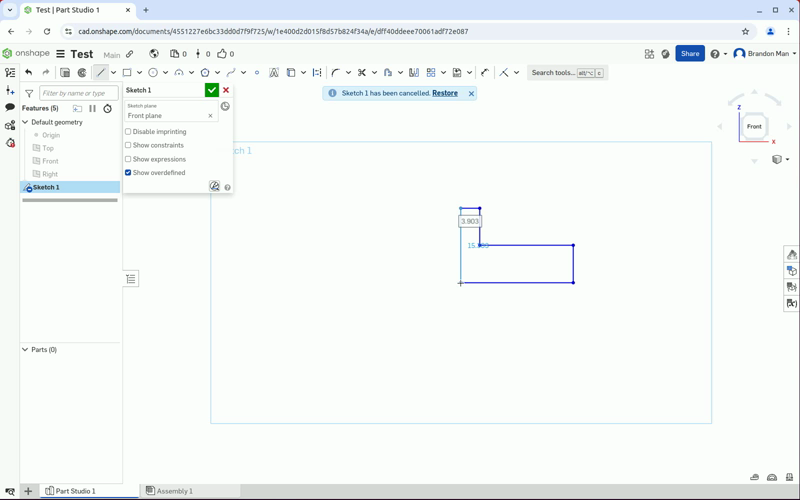
key(esc)
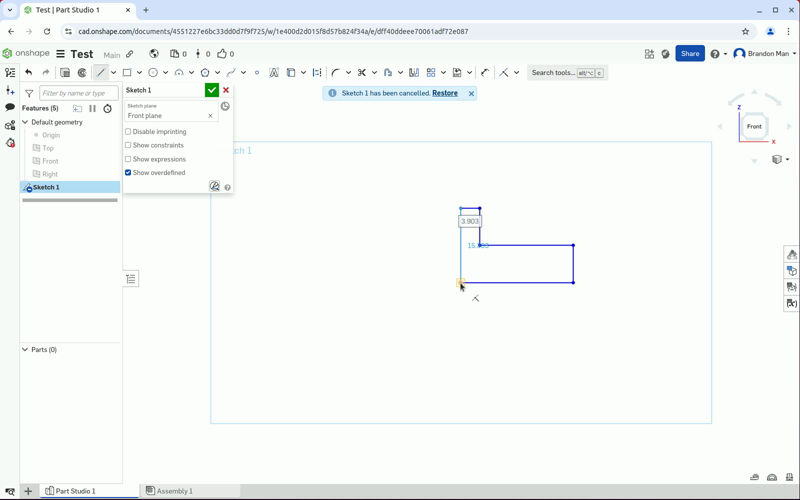
mouse_move(531, 249)
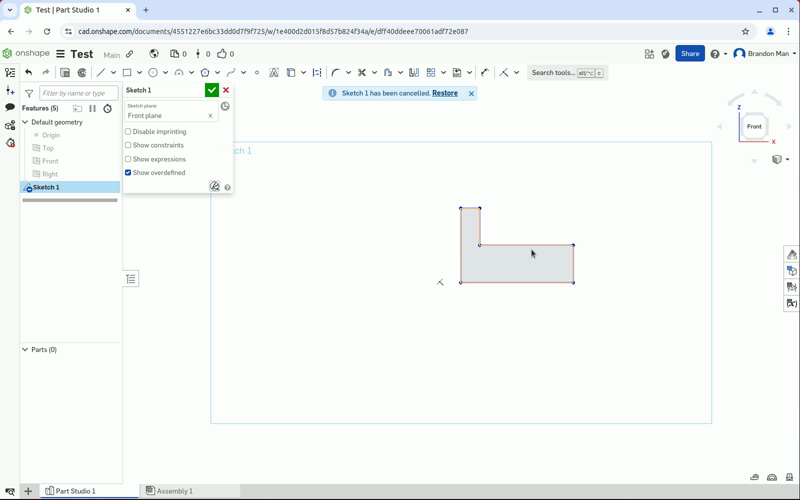
click(531, 249)
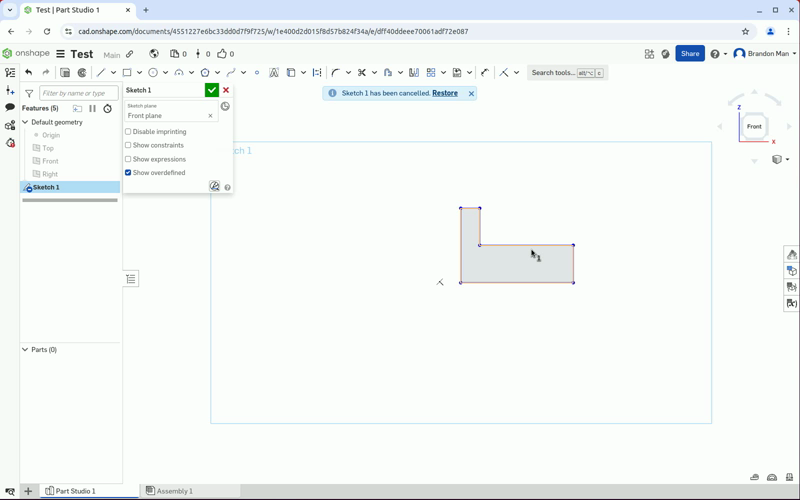
mouse_move(73, 352)
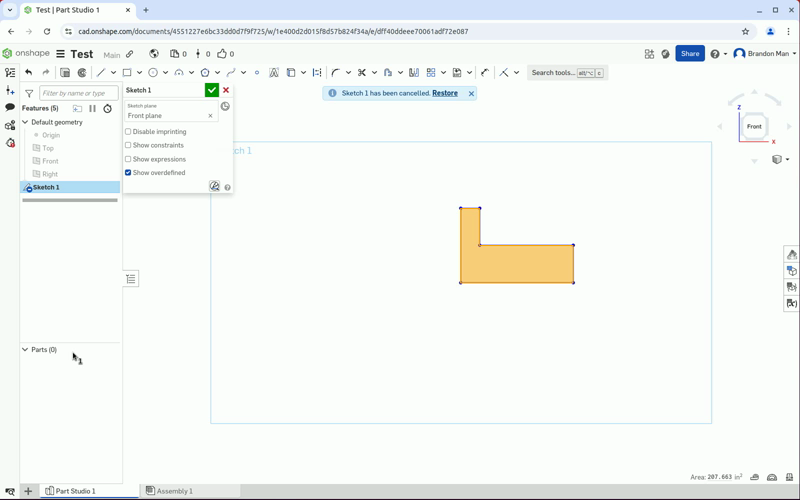
key(shift+y)
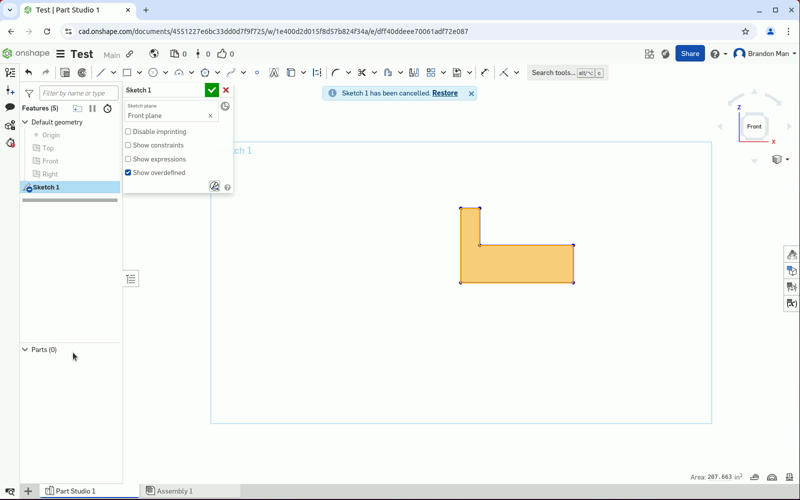
key(shift+e)
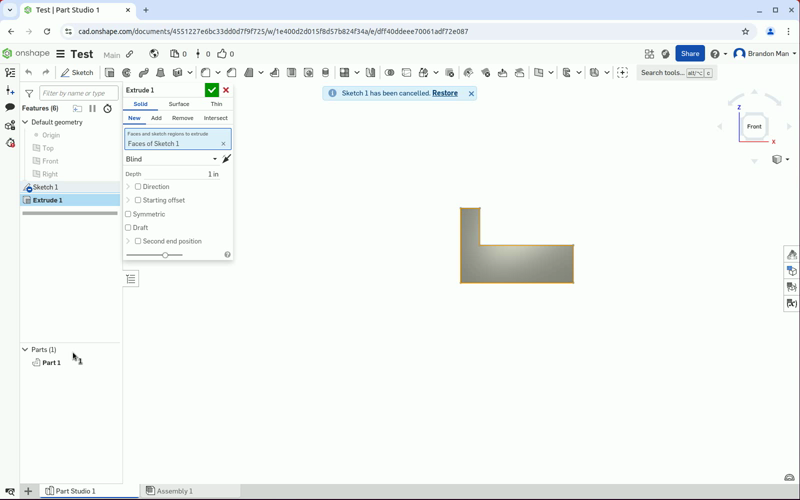
mouse_move(143, 106)
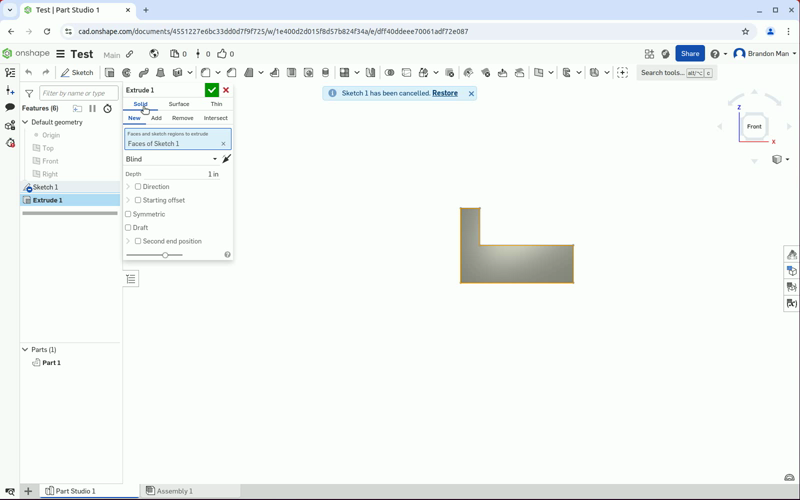
click(143, 106)
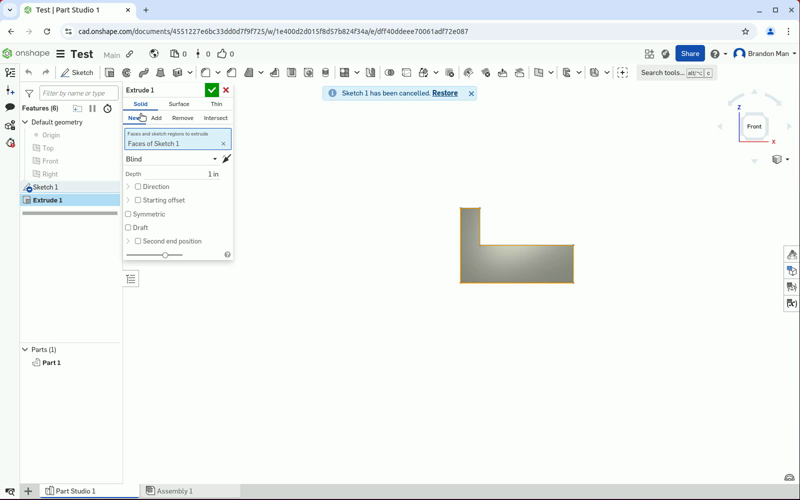
mouse_move(137, 120)
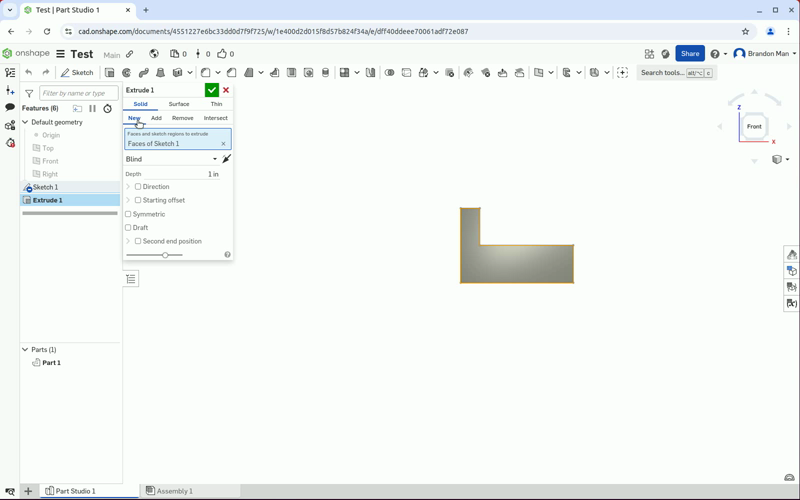
click(137, 120)
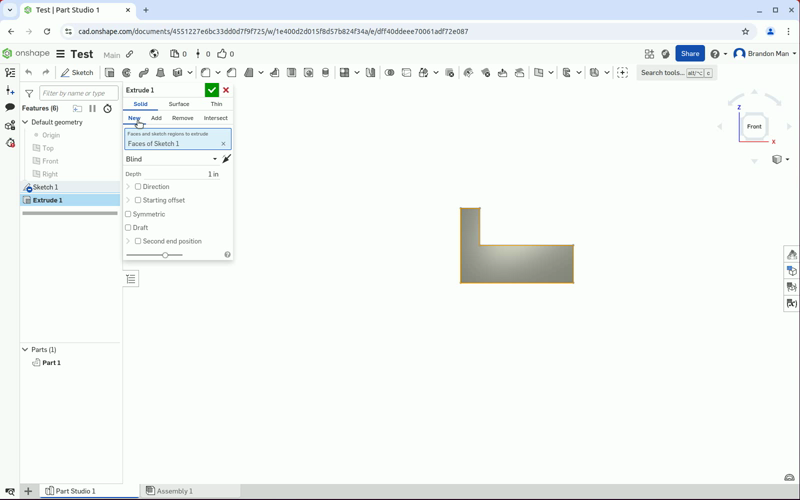
key(tab, 4)
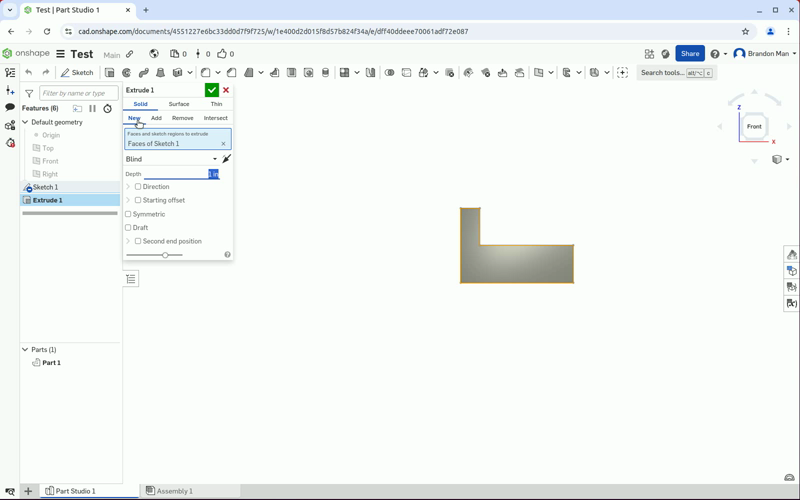
text(15.406)
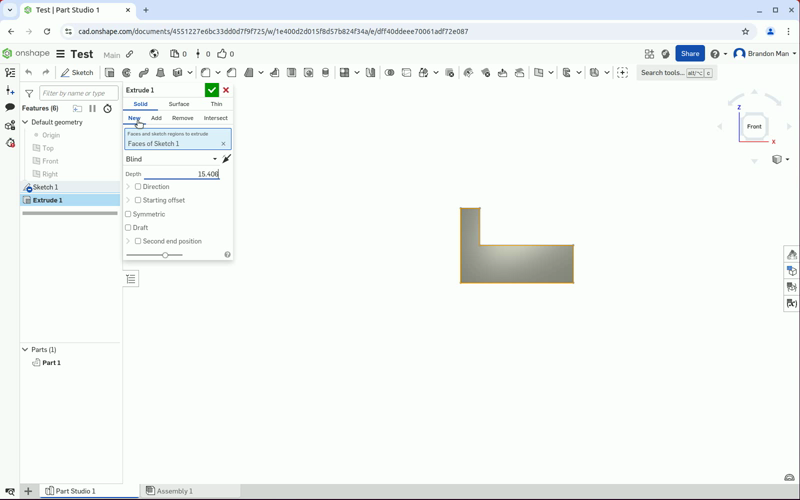
key(tab, 3)
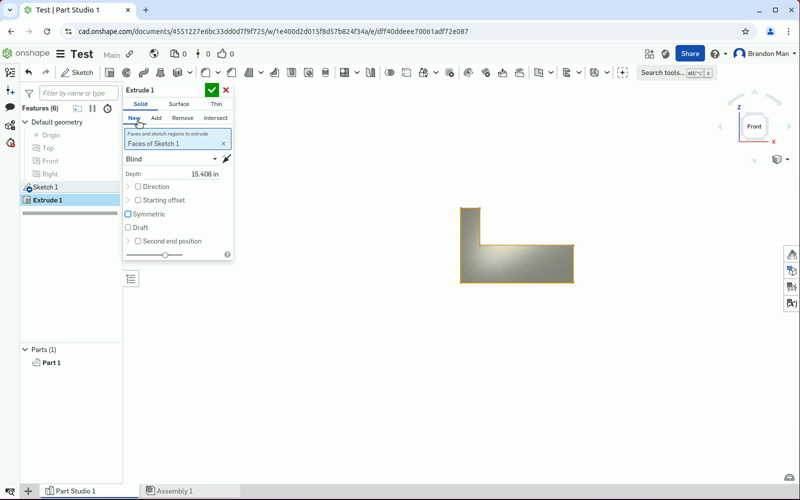
key(space)
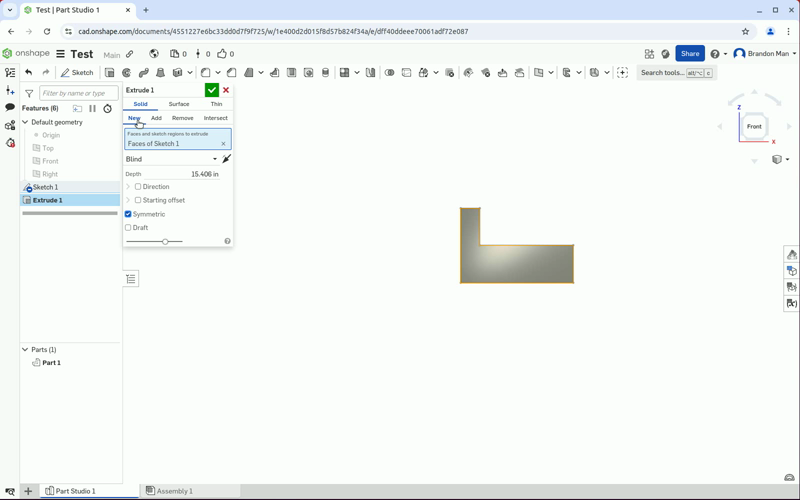
key(enter)
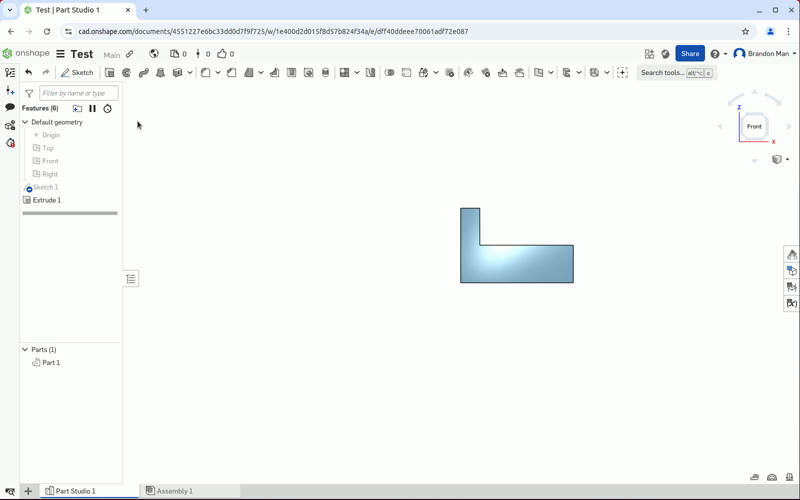
key(shift+h)
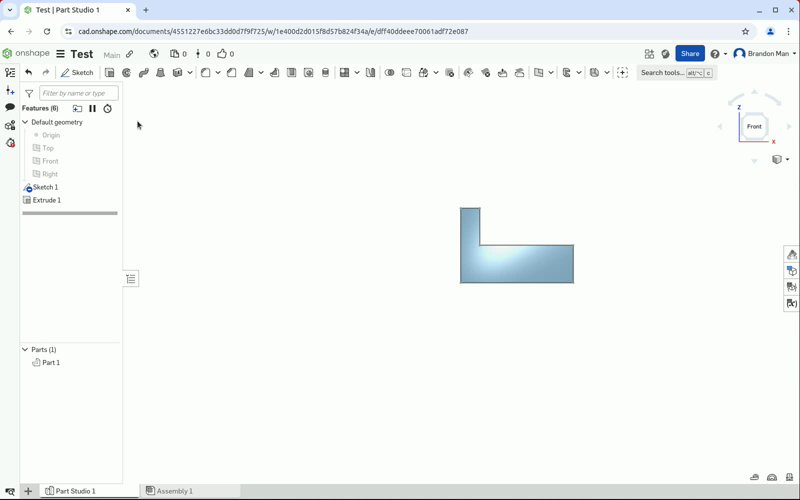
key(shift+h)
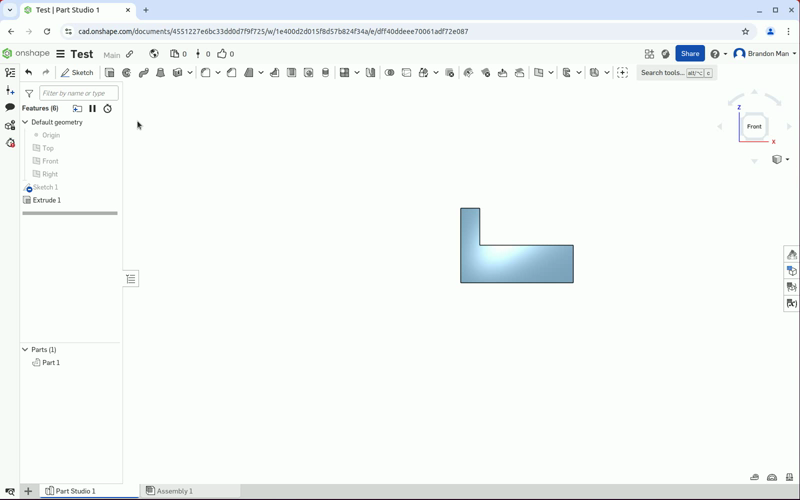
mouse_move(73, 189)
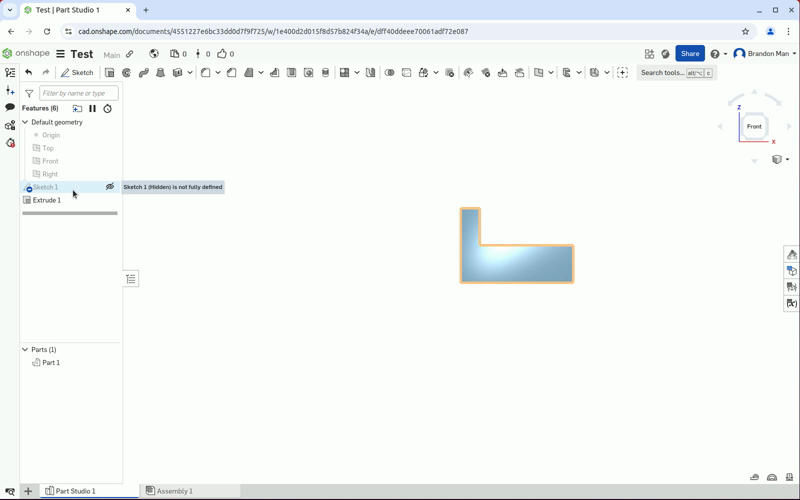
click(73, 189)
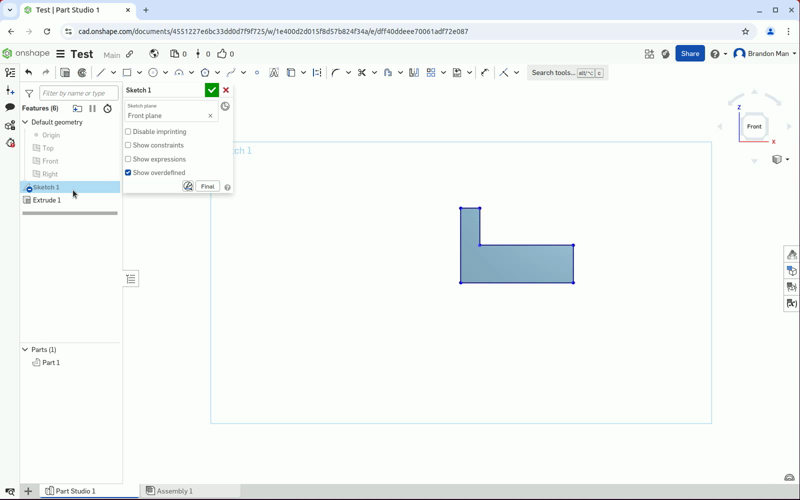
mouse_move(229, 92)
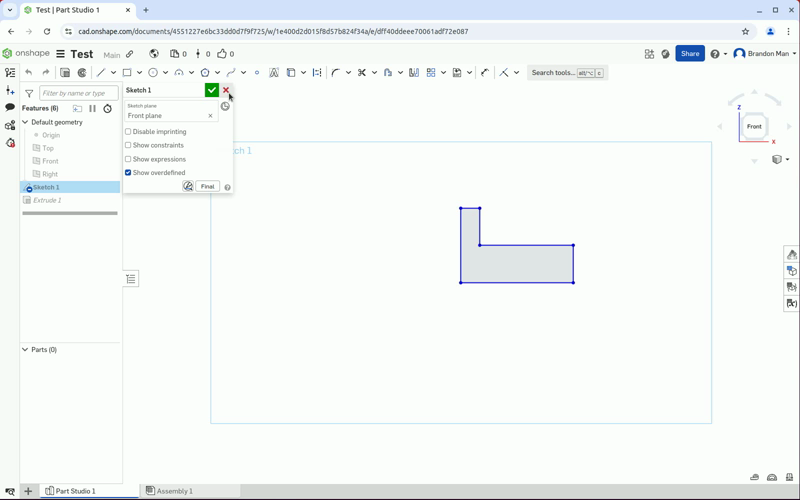
click(229, 92)
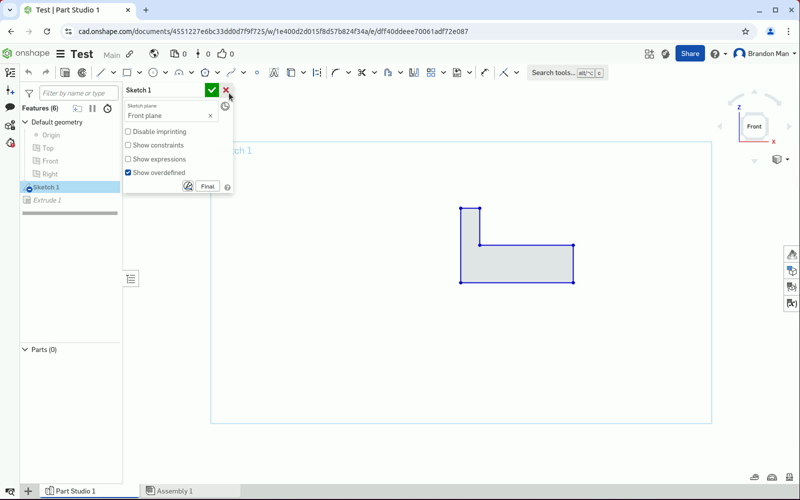
key(shift+s)
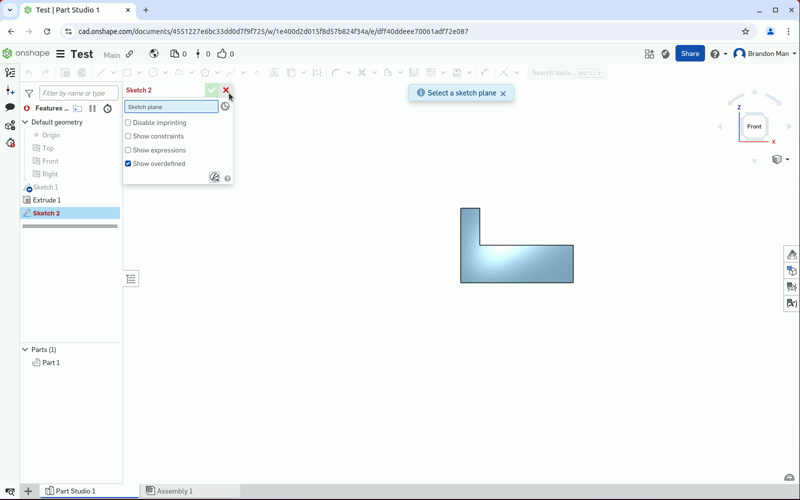
mouse_move(73, 163)
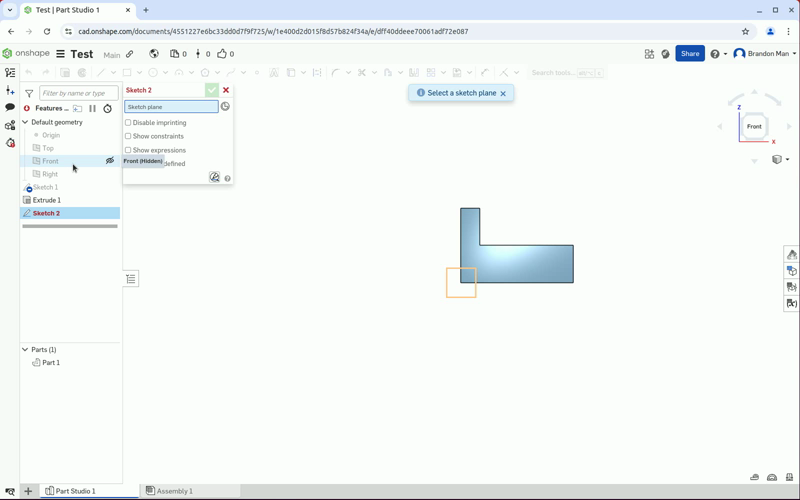
click(73, 163)
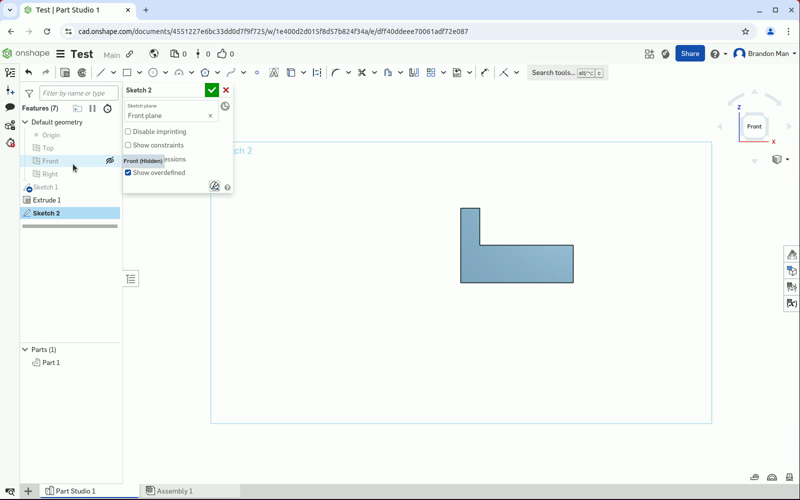
mouse_move(73, 352)
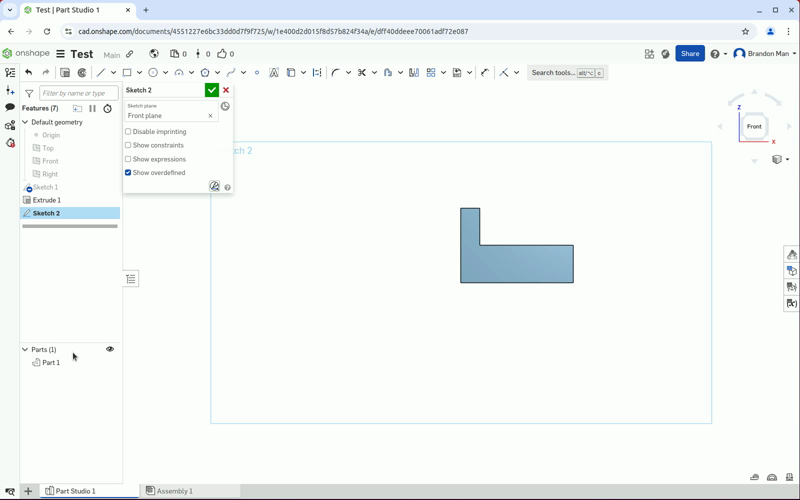
key(y)
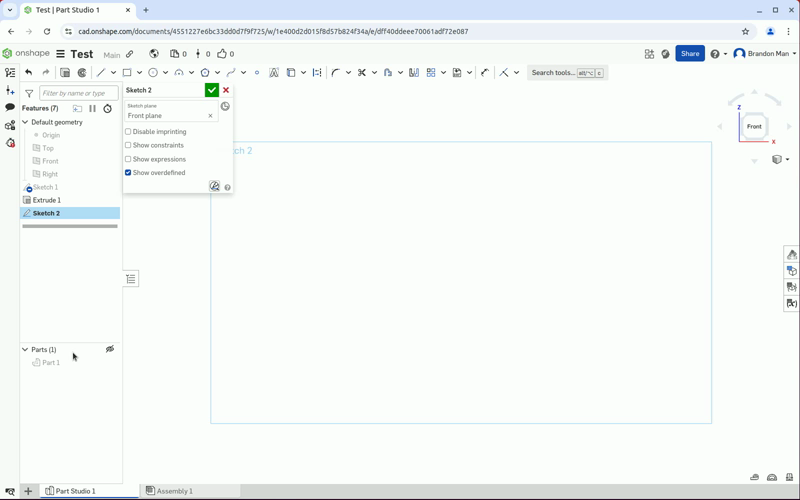
key(l)
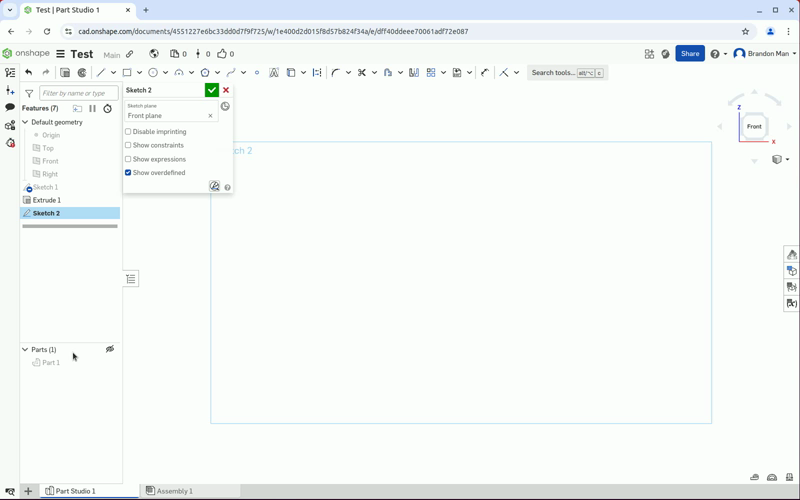
key_down(shift)
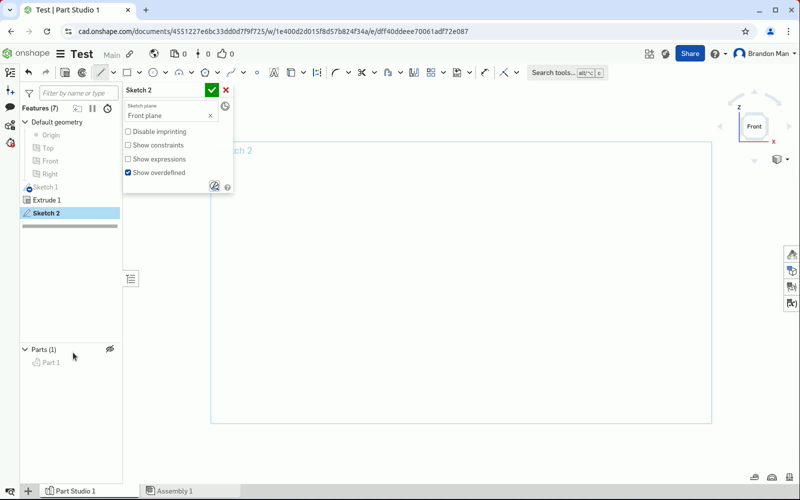
mouse_move(460, 226)
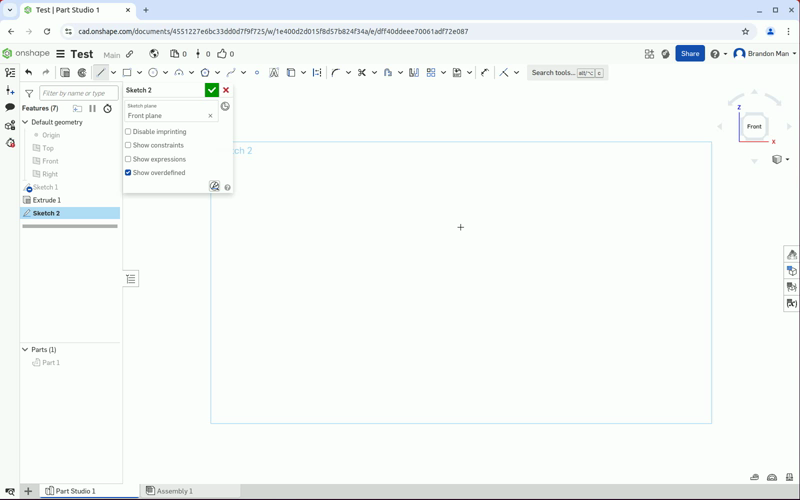
click(460, 226)
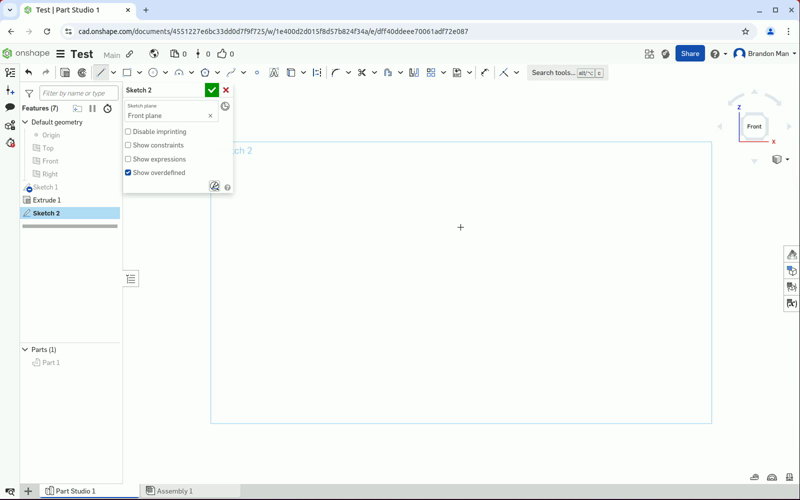
key_up(shift)
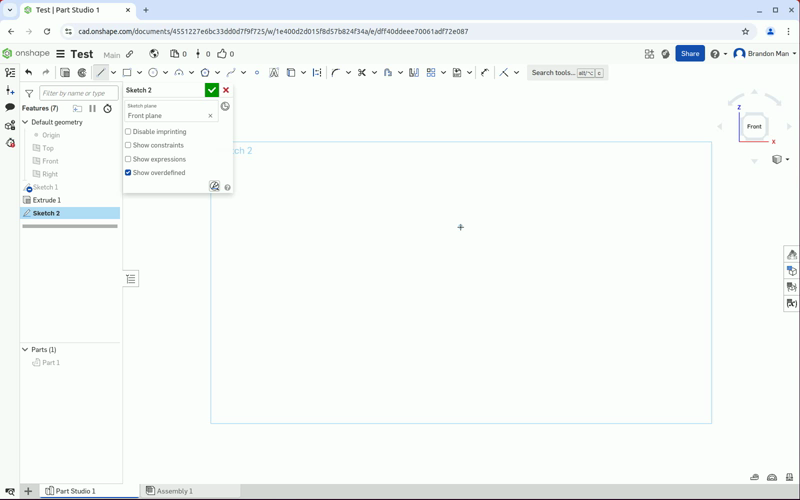
key_down(shift)
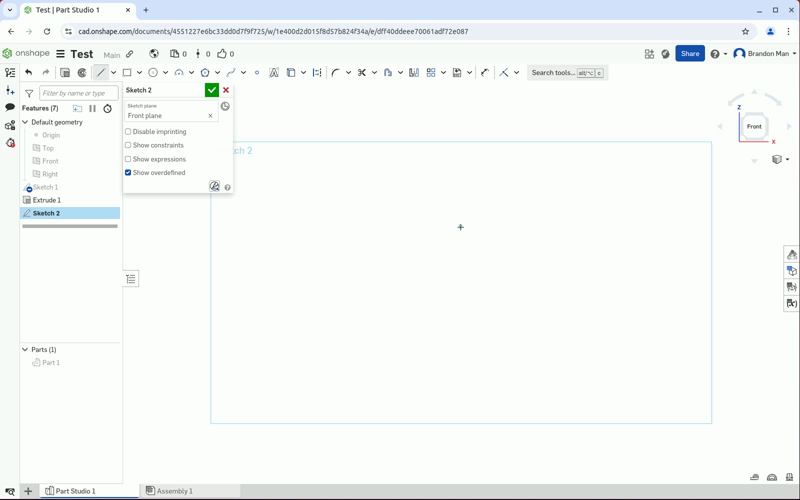
mouse_move(490, 226)
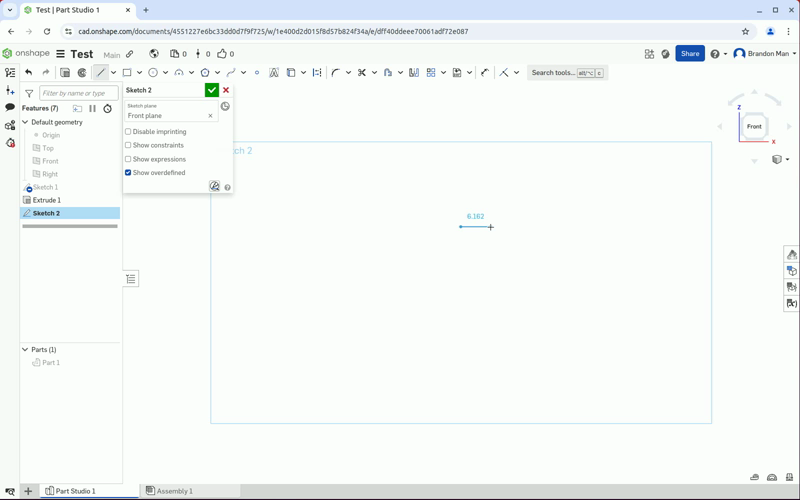
mouse_move(480, 226)
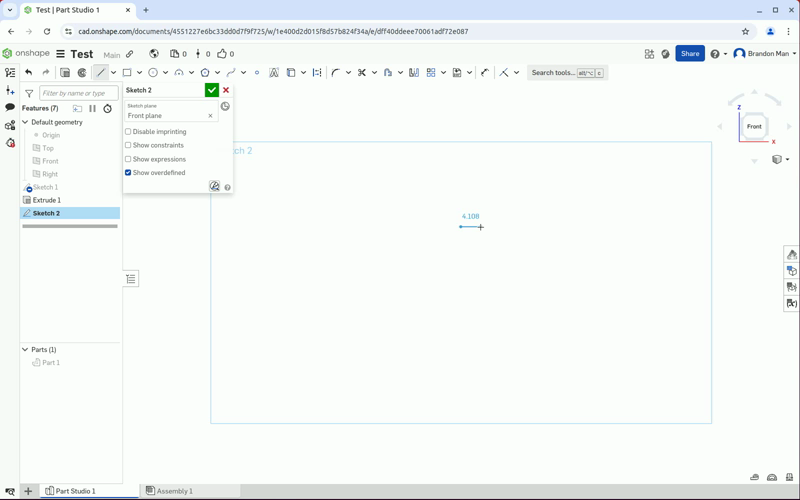
click(480, 226)
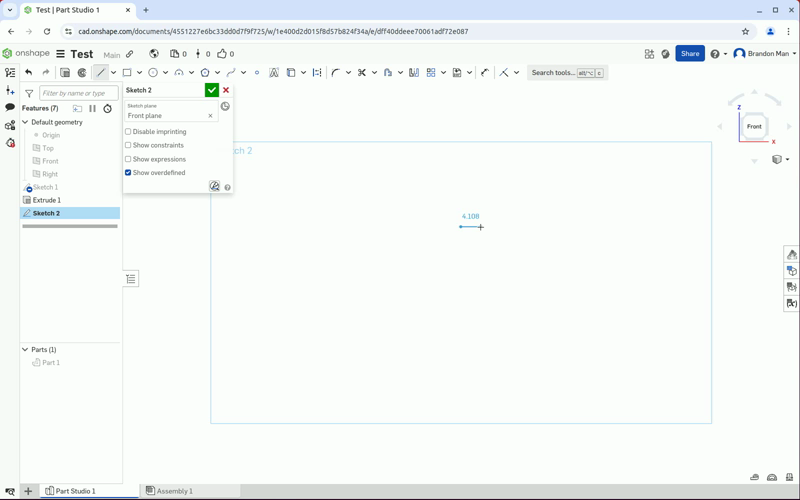
key_up(shift)
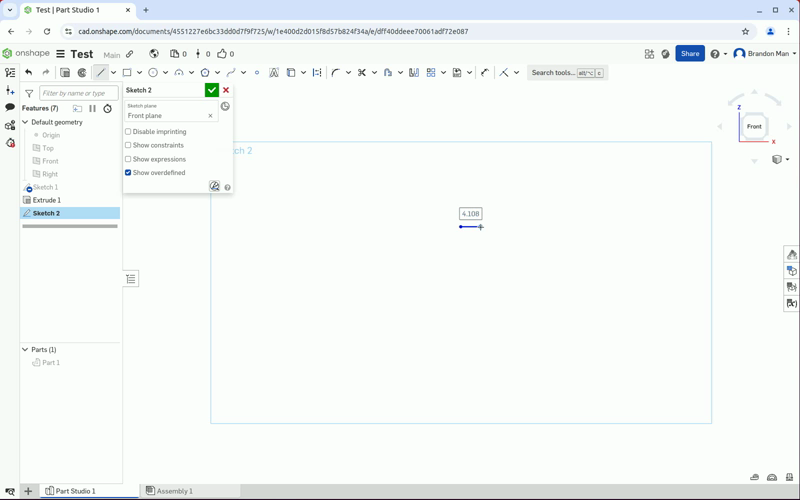
key_down(shift)
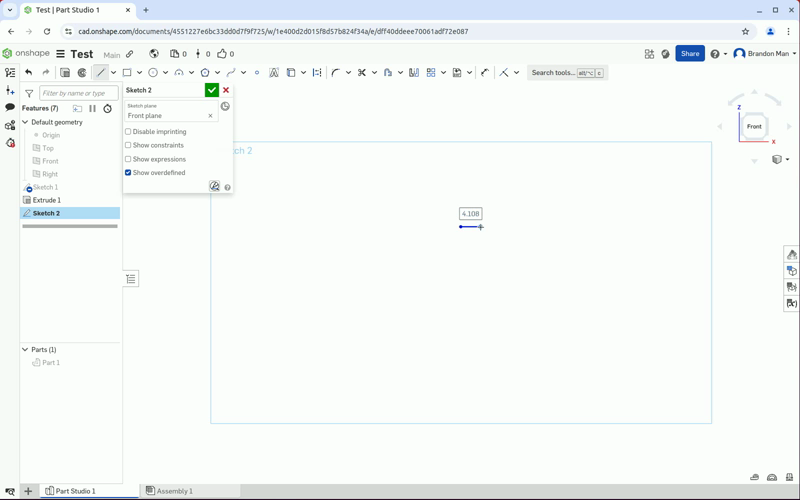
mouse_move(510, 226)
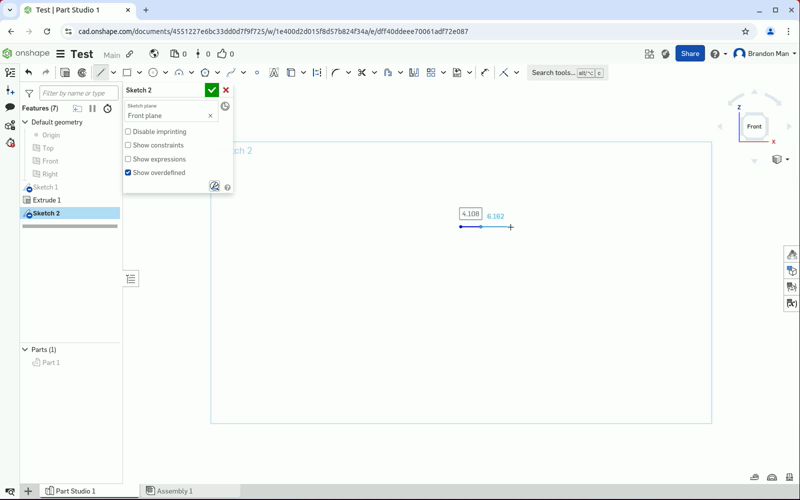
mouse_move(480, 207)
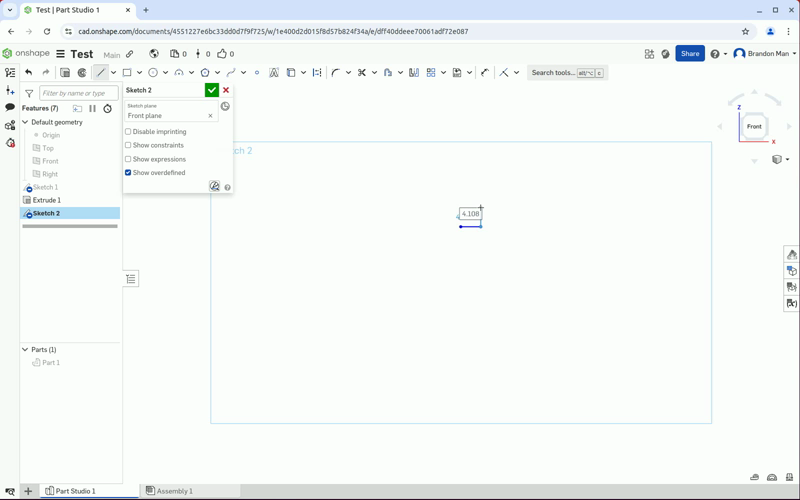
click(480, 207)
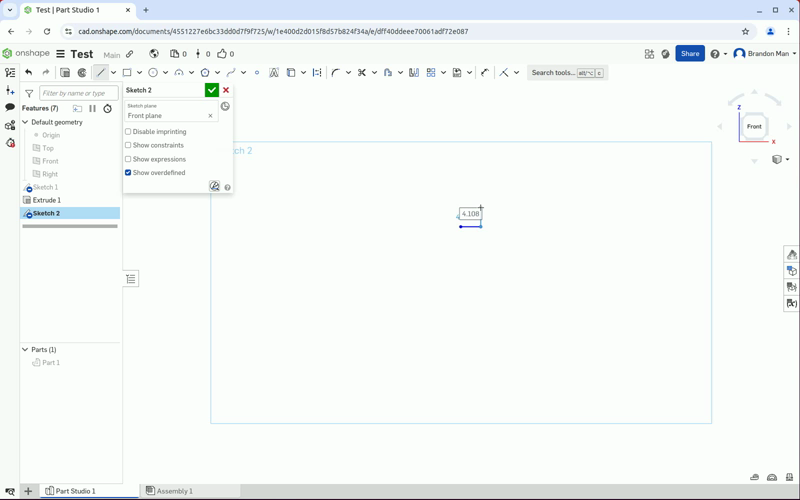
key_up(shift)
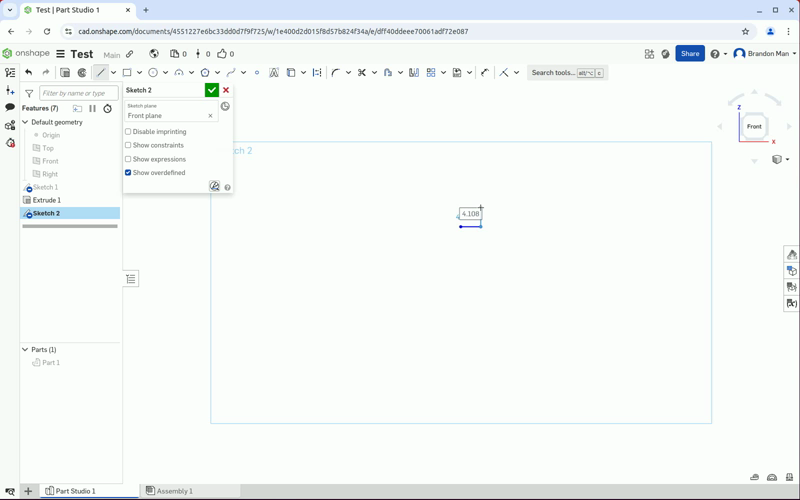
key_down(shift)
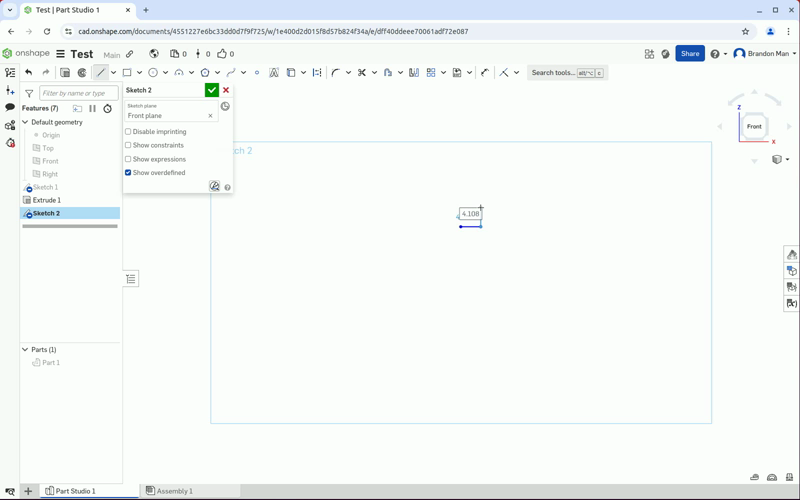
mouse_move(510, 207)
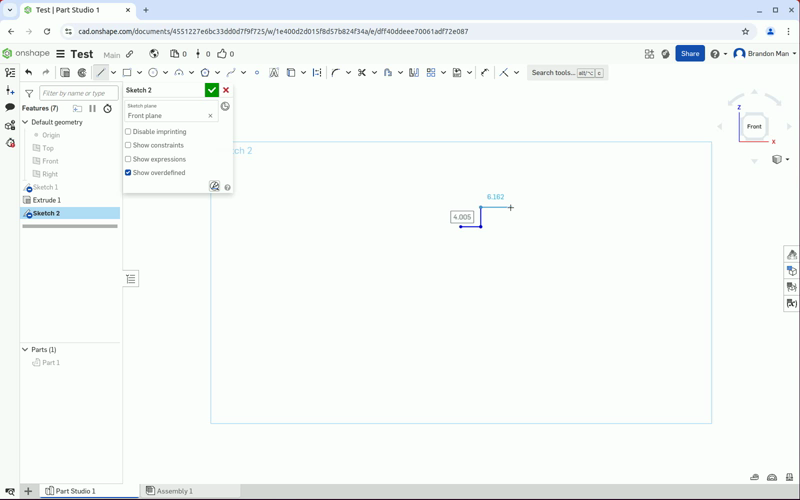
mouse_move(460, 207)
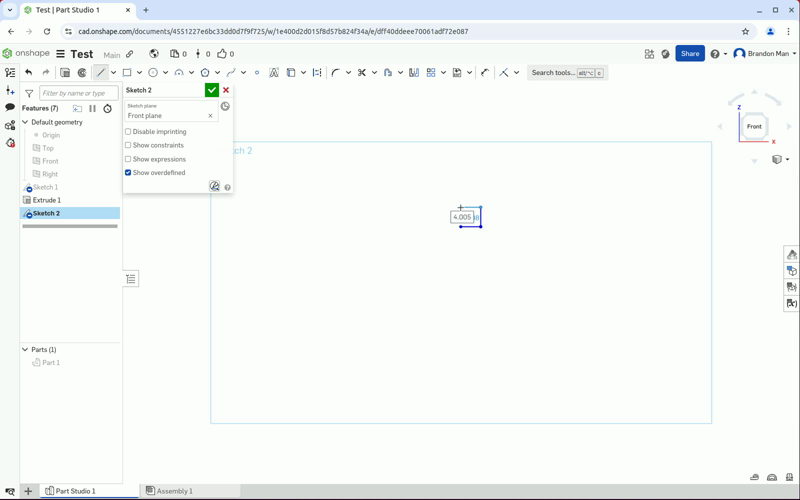
click(460, 207)
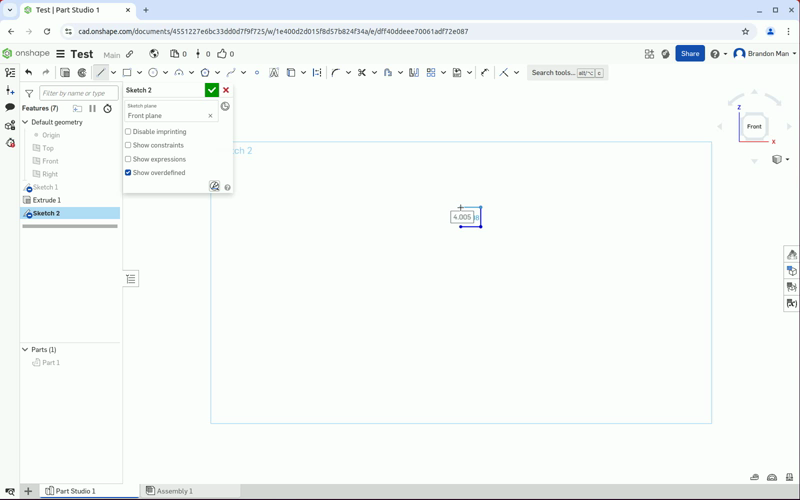
key_up(shift)
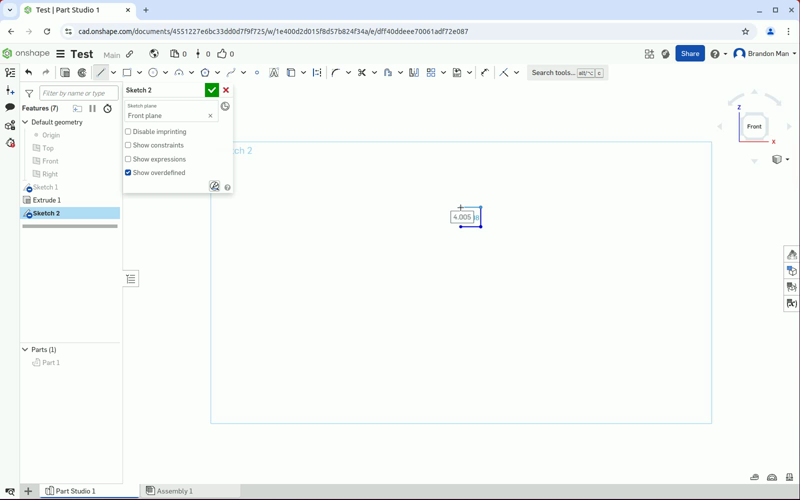
mouse_move(490, 207)
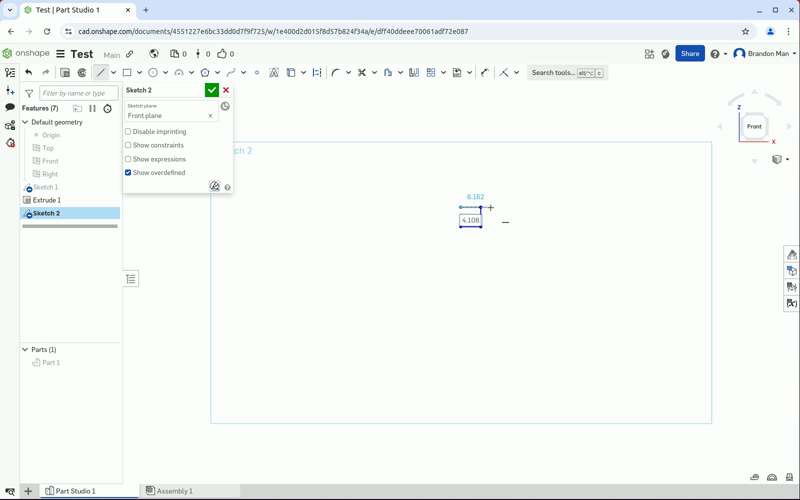
key_down(shift)
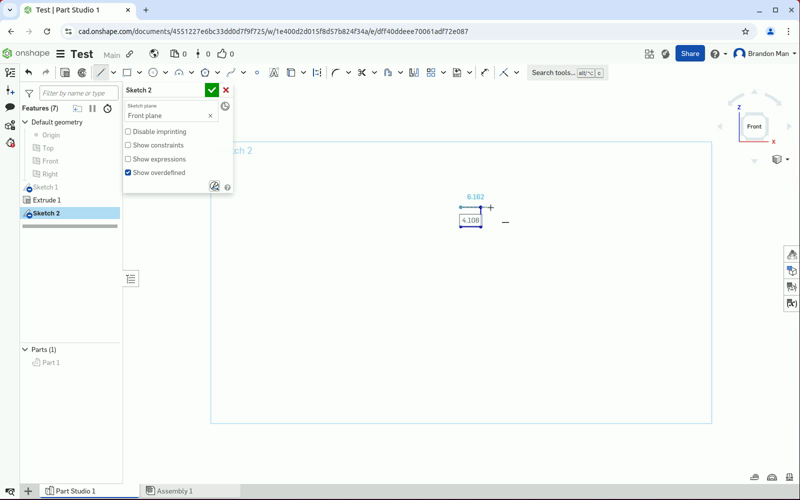
mouse_move(460, 226)
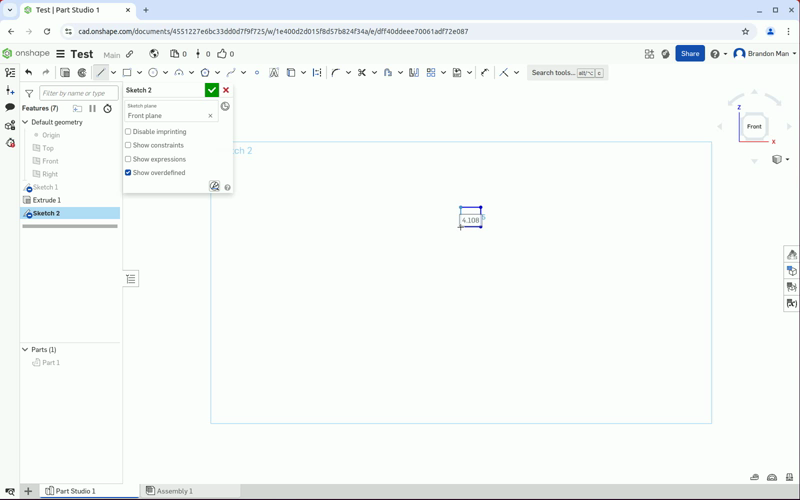
key_up(shift)
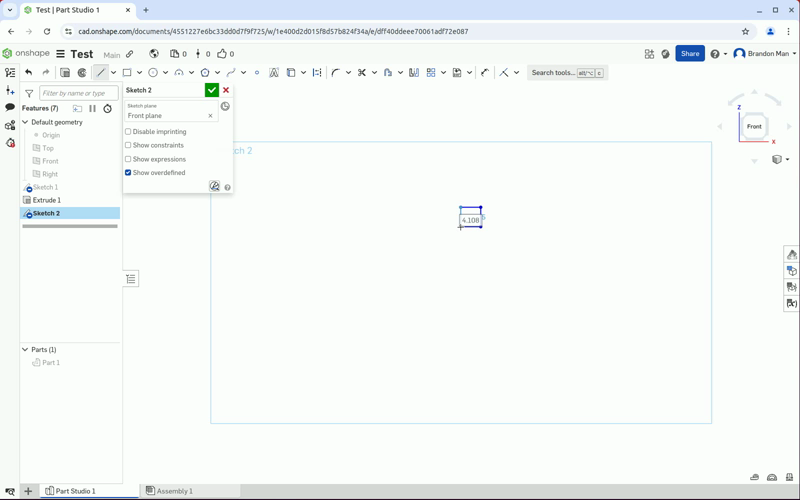
click(460, 226)
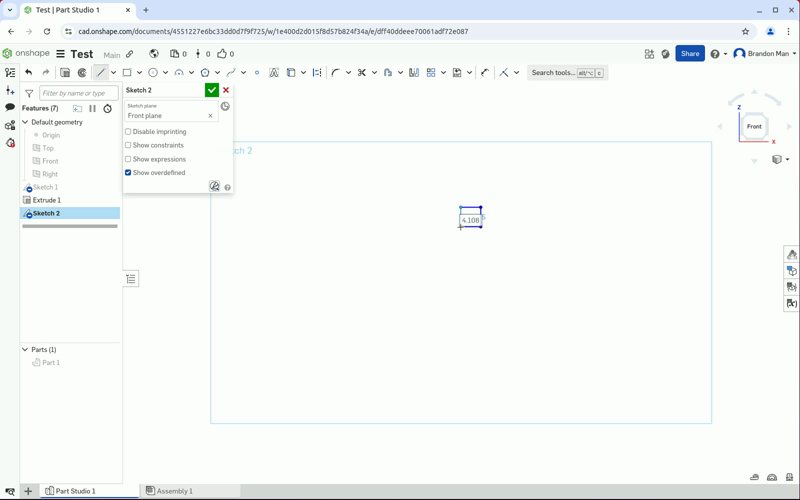
key(esc)
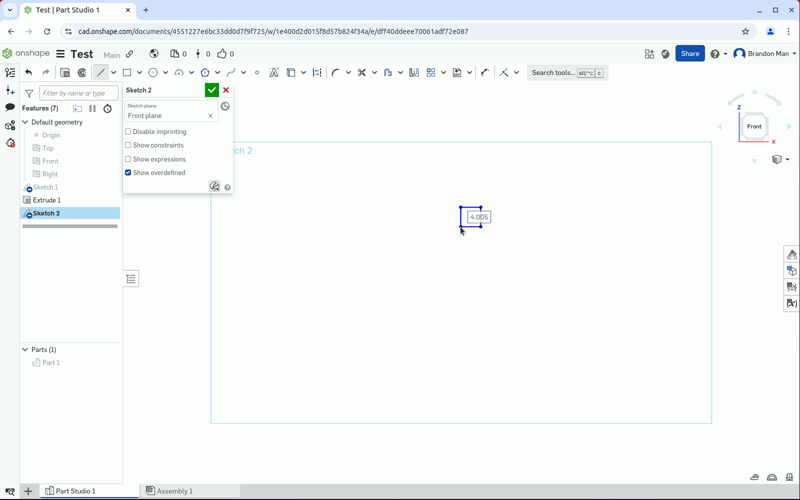
mouse_move(463, 225)
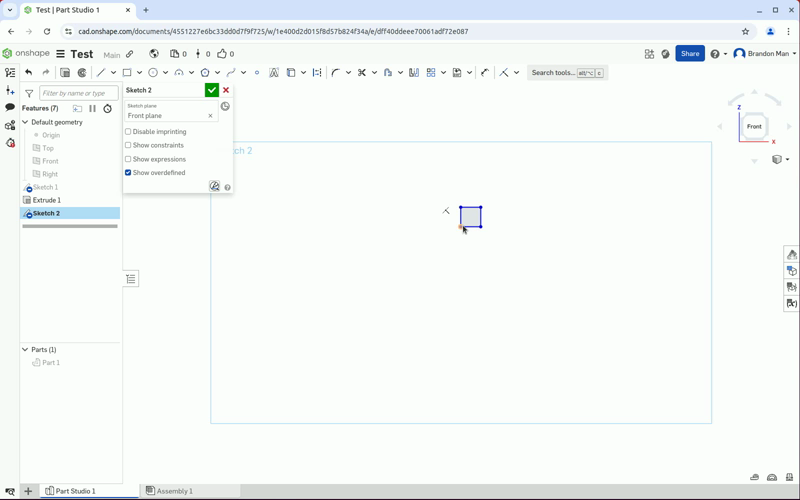
scroll(6)
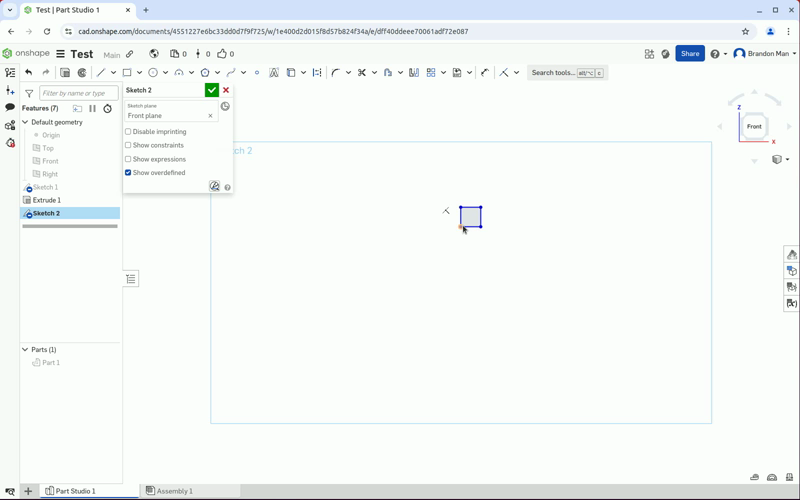
scroll(6)
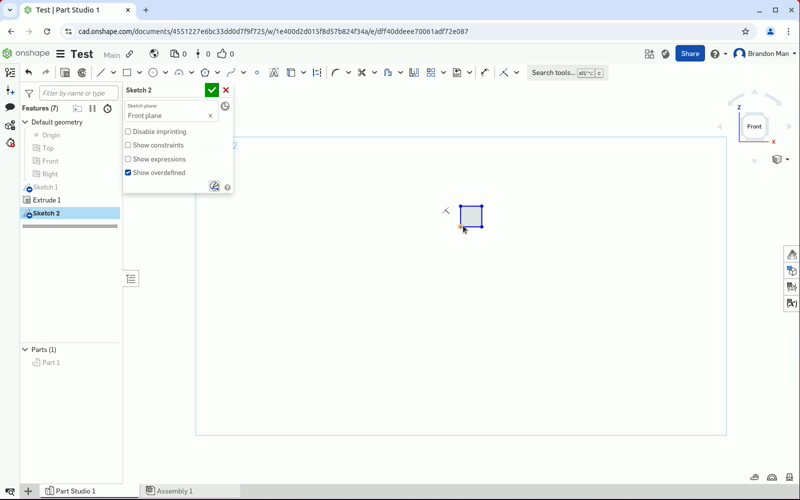
scroll(6)
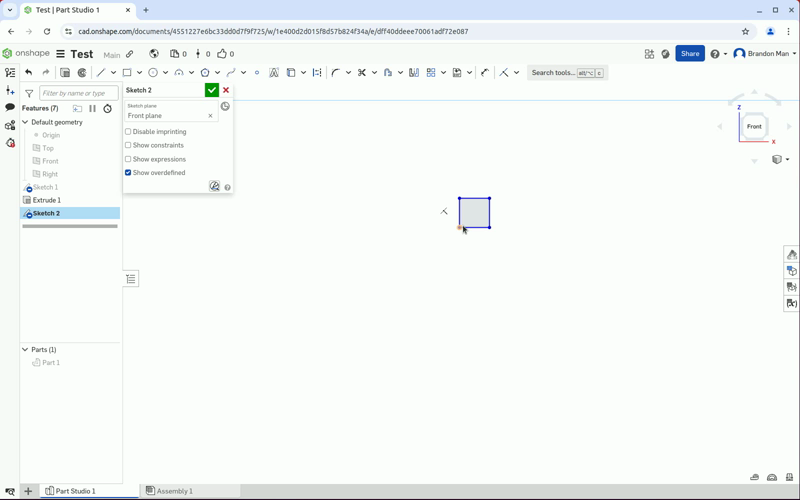
scroll(6)
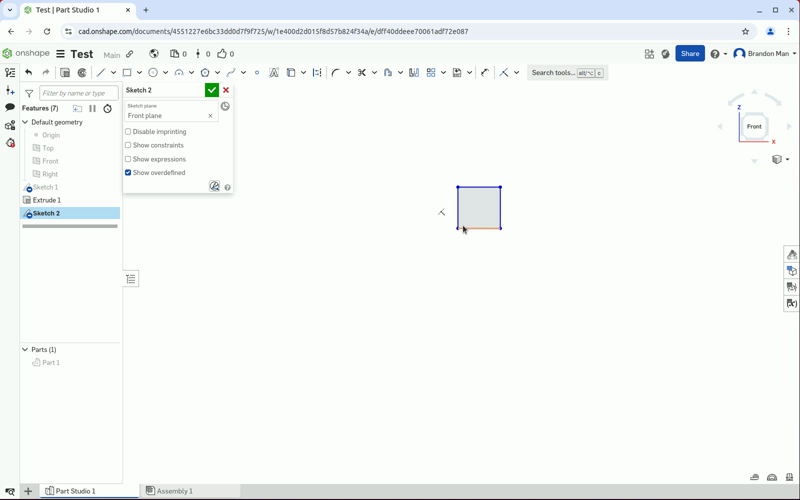
scroll(6)
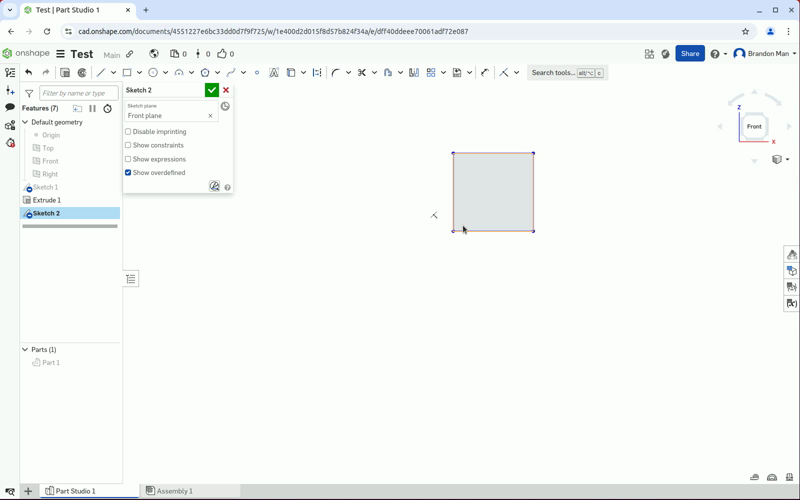
scroll(6)
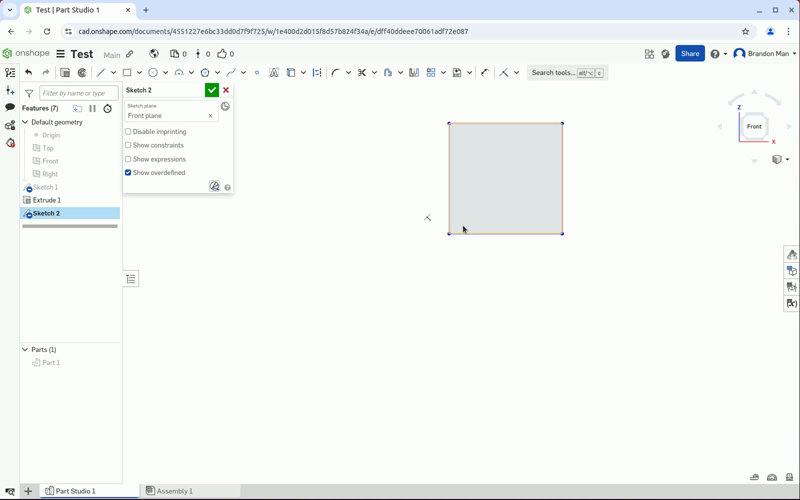
scroll(6)
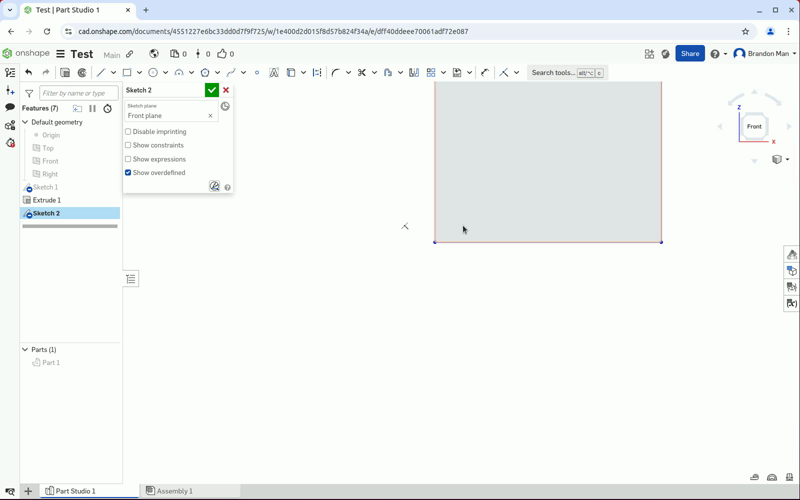
click(463, 225)
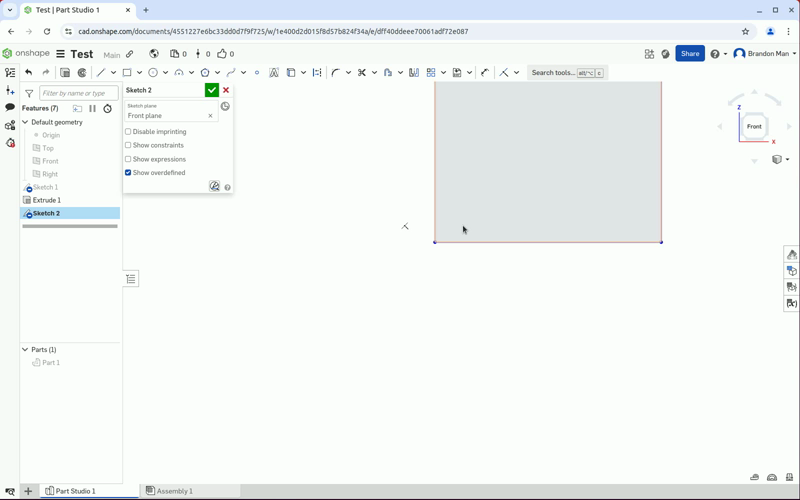
scroll(-6)
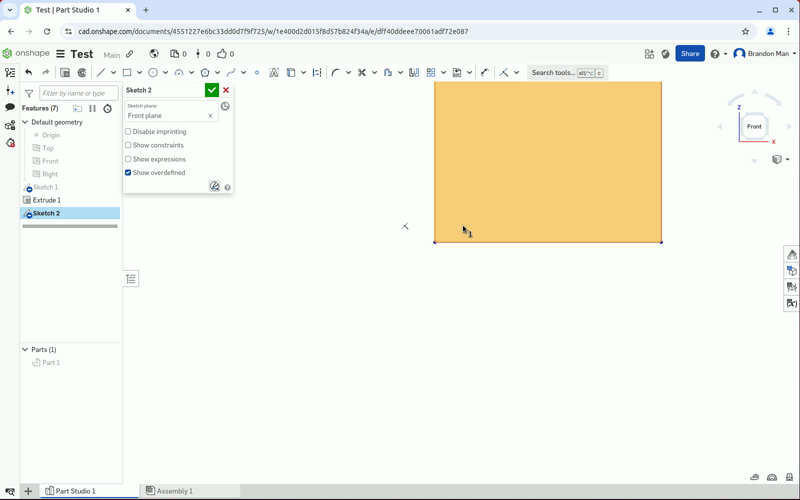
scroll(-6)
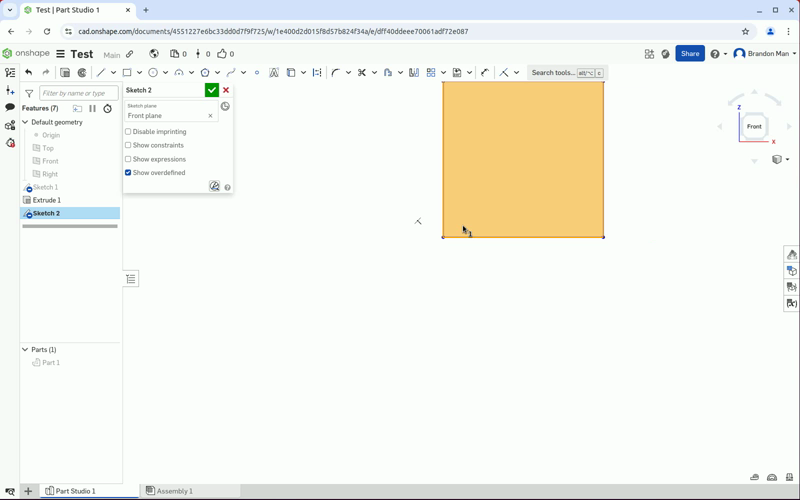
scroll(-6)
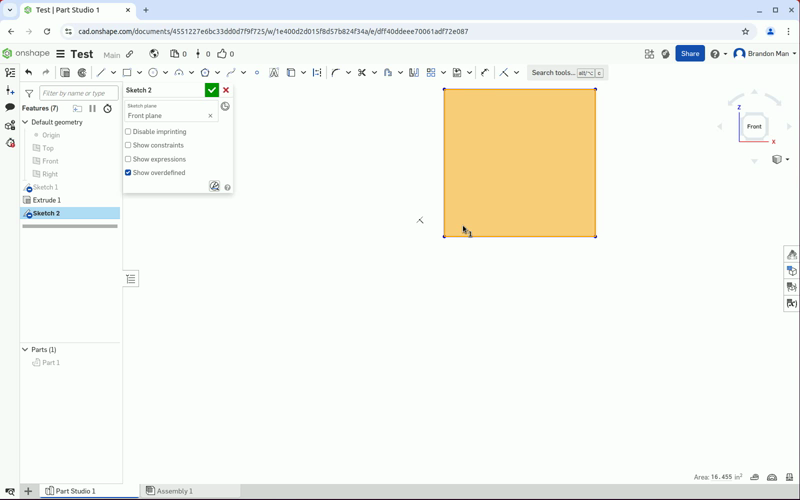
scroll(-6)
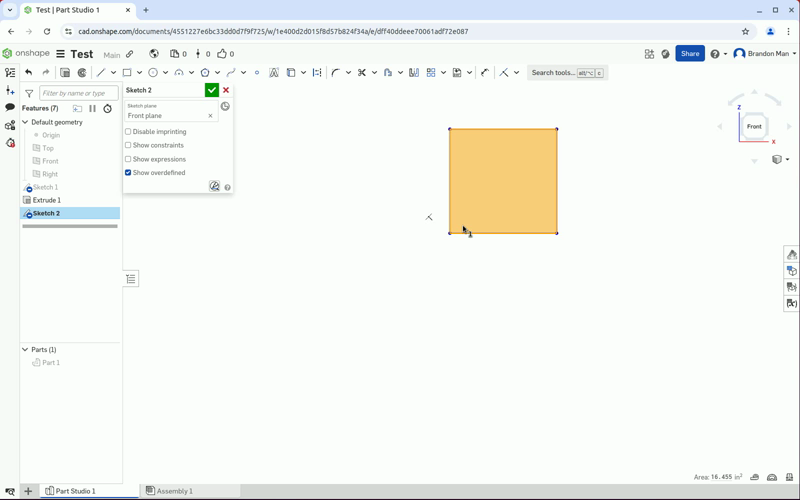
scroll(-6)
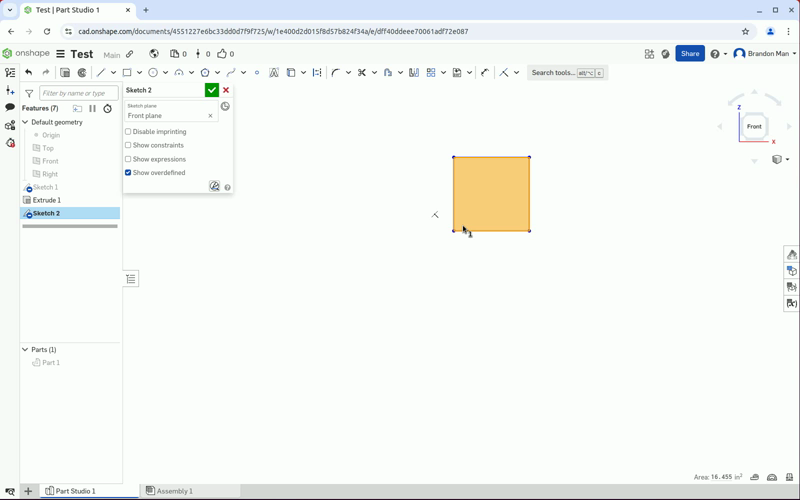
scroll(-6)
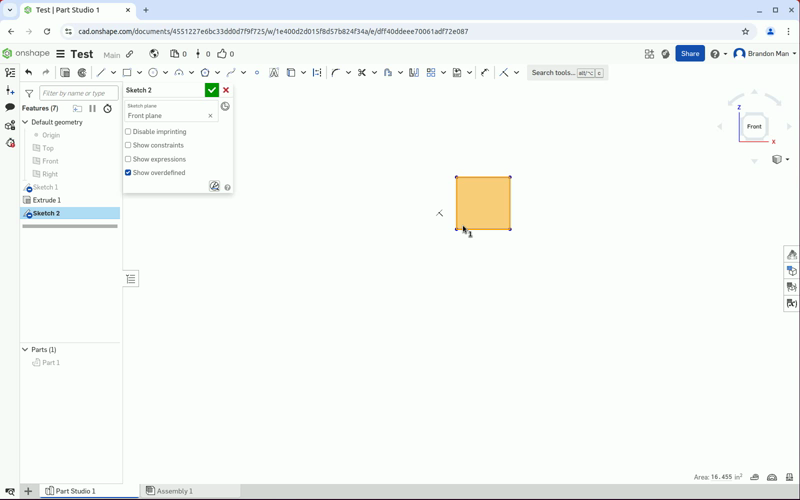
scroll(-6)
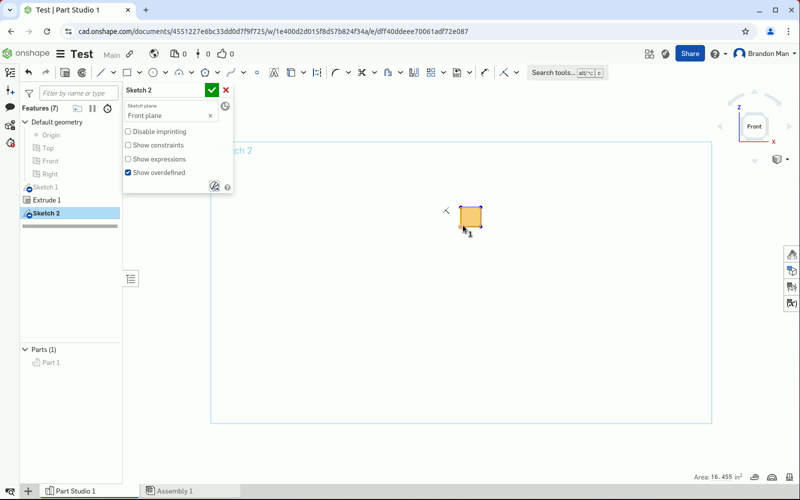
mouse_move(73, 352)
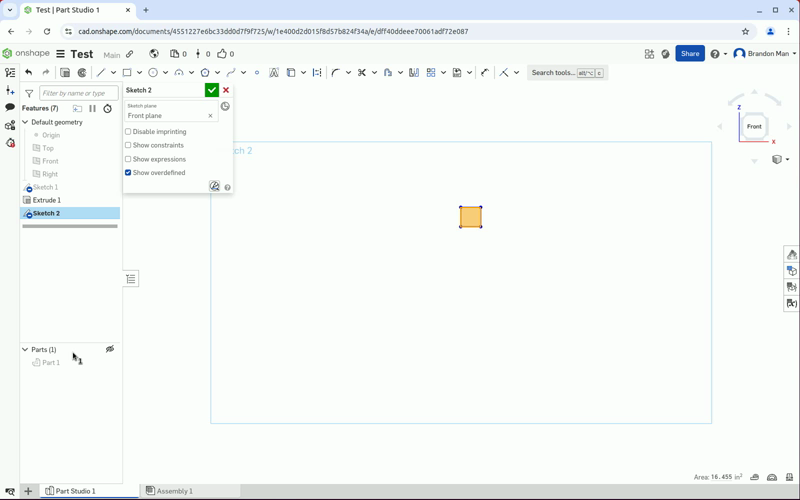
key(shift+y)
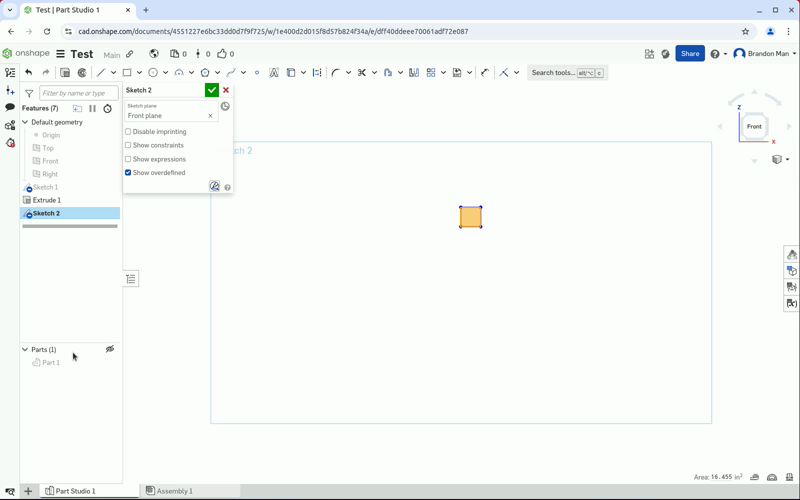
key(shift+e)
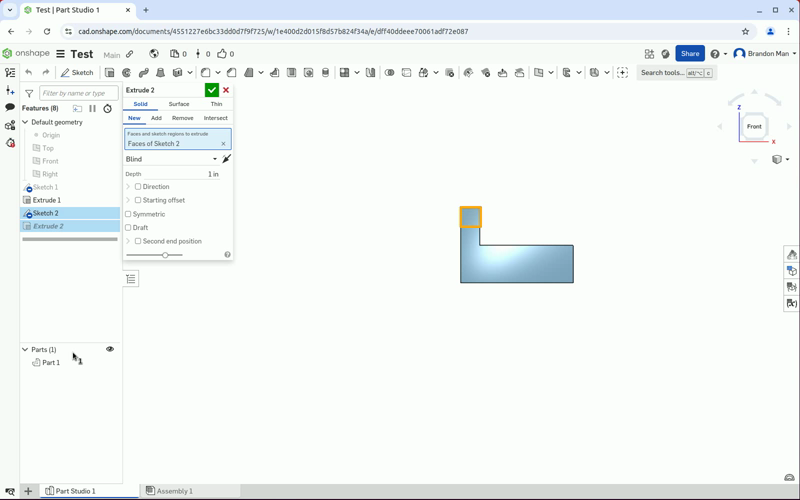
mouse_move(143, 106)
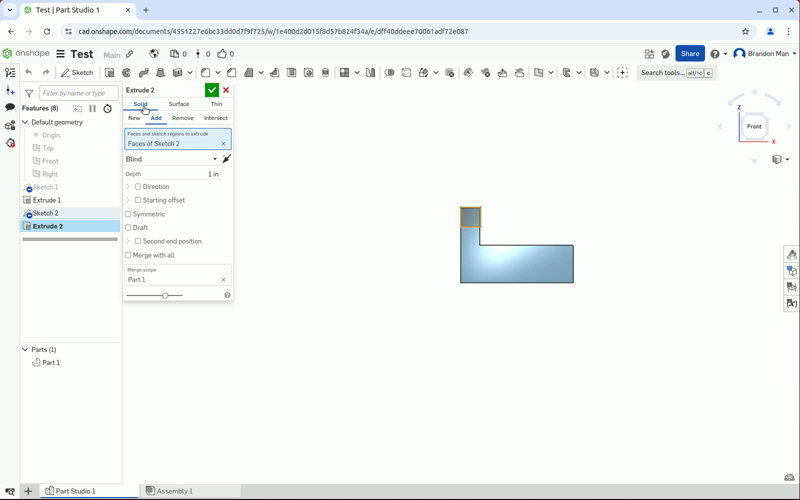
click(143, 106)
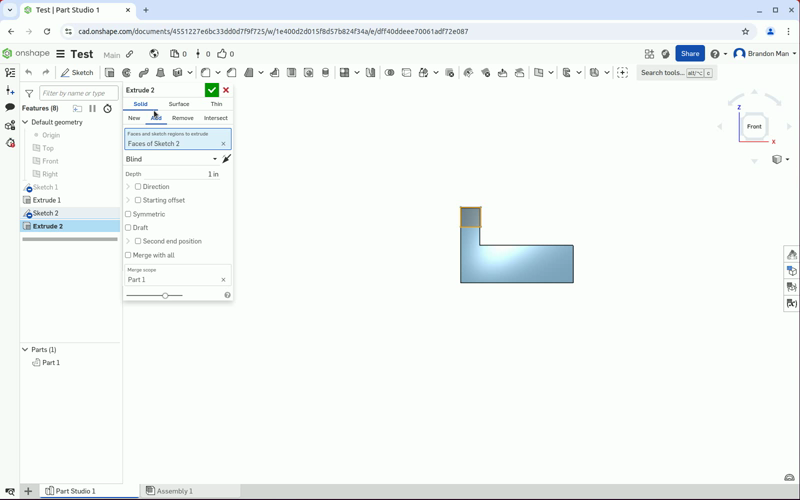
mouse_move(186, 120)
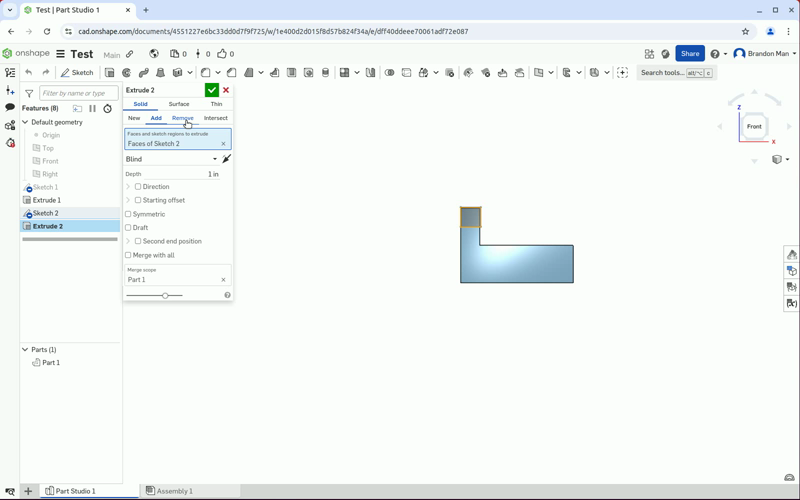
click(186, 120)
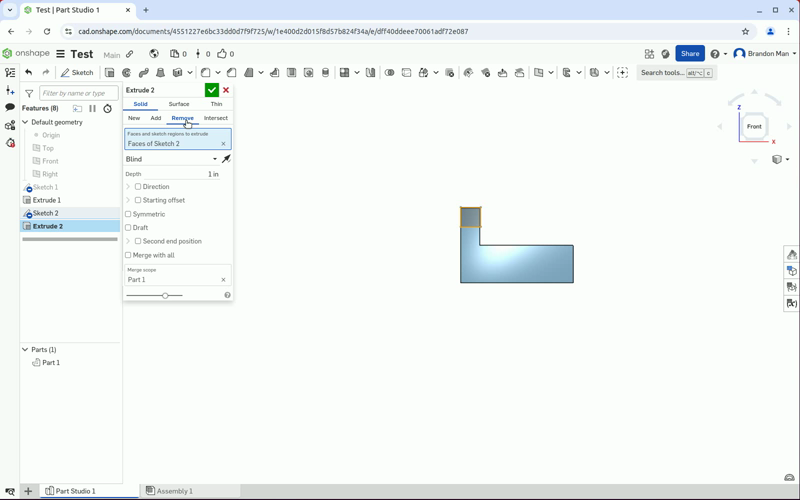
key(tab, 4)
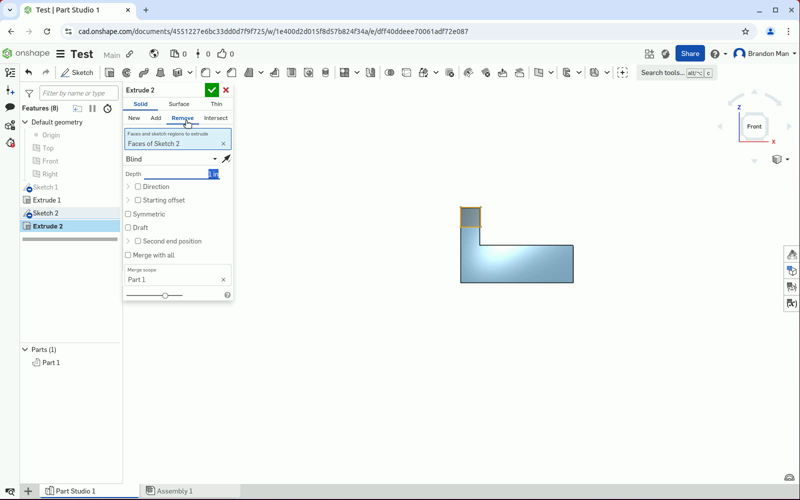
text(-7.702)
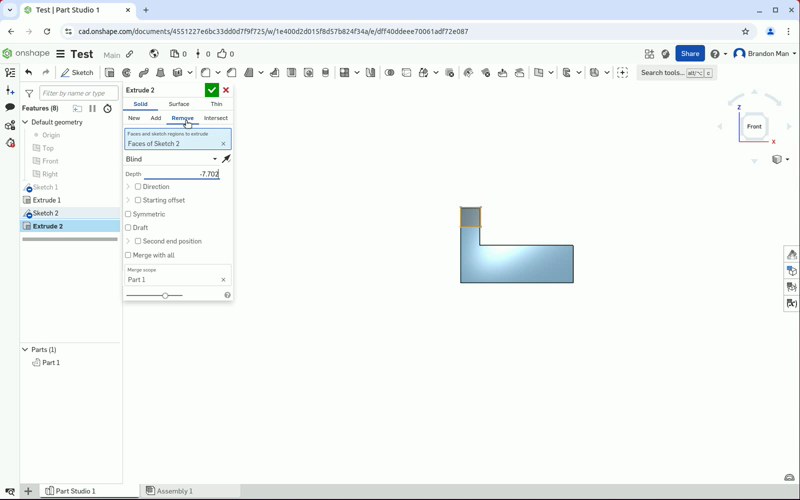
key(tab, 3)
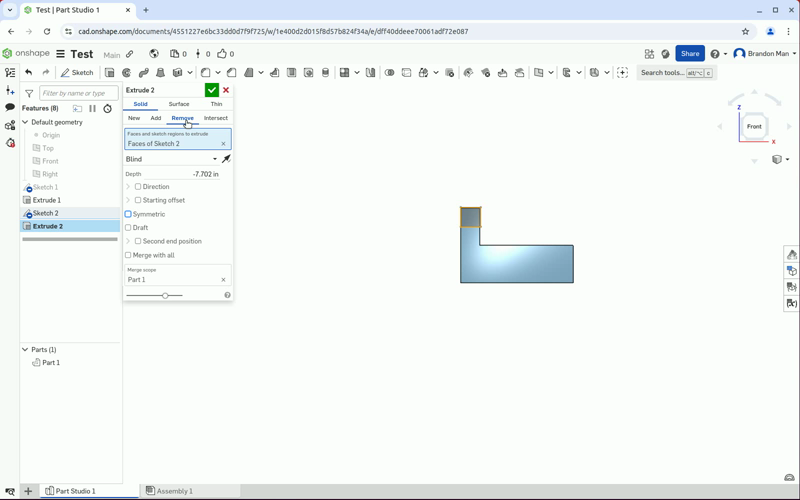
key(space)
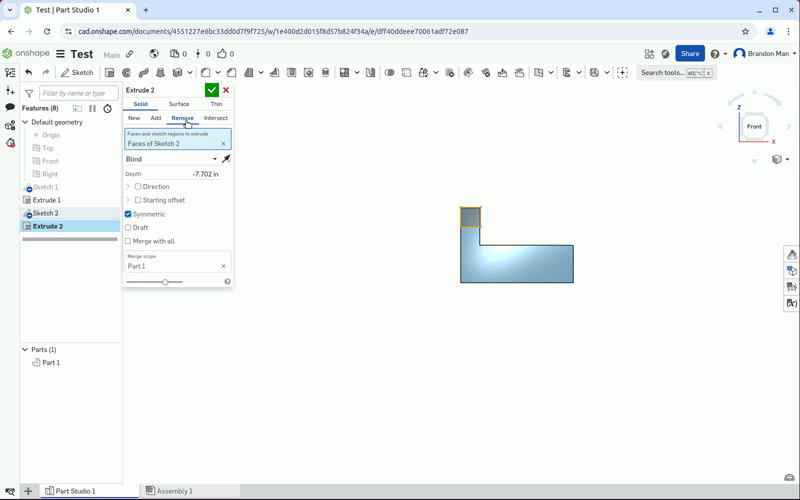
key(tab, 2)
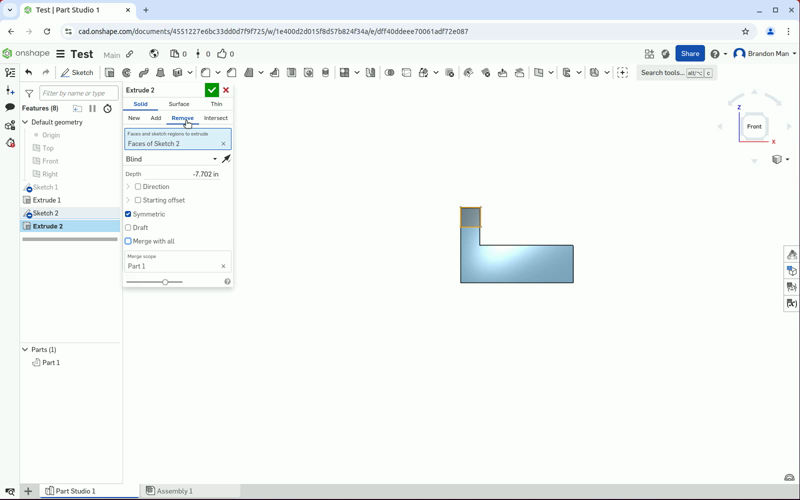
key(space)
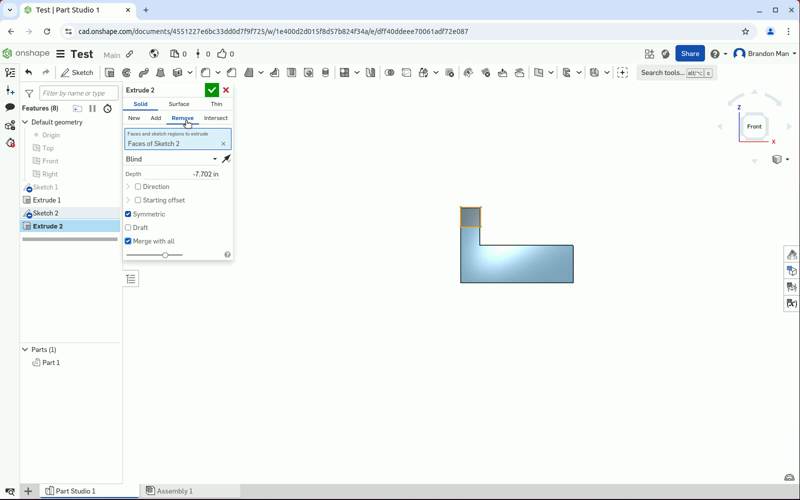
key(enter)
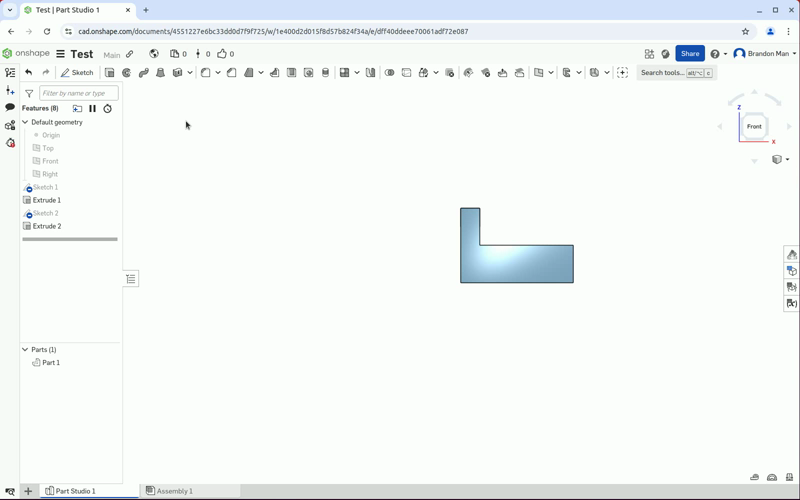
key(shift+h)
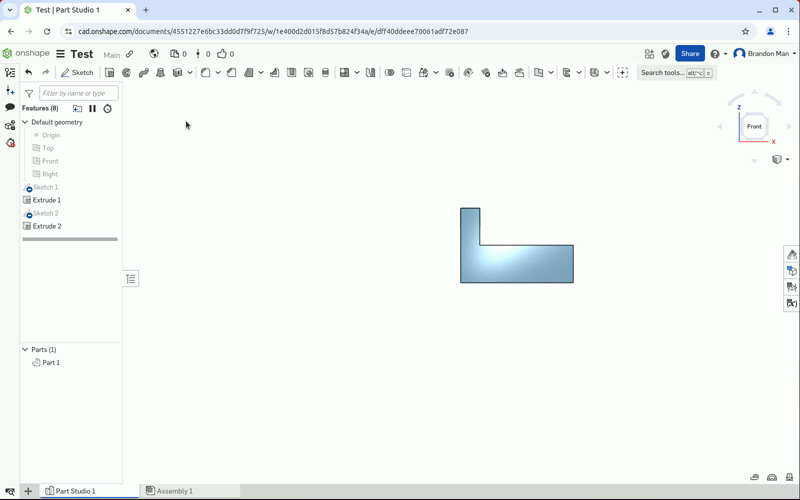
key(shift+h)
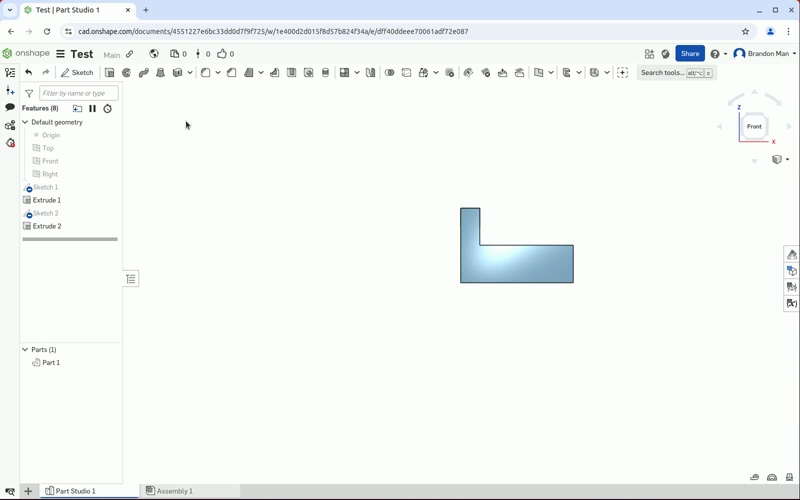
mouse_move(73, 189)
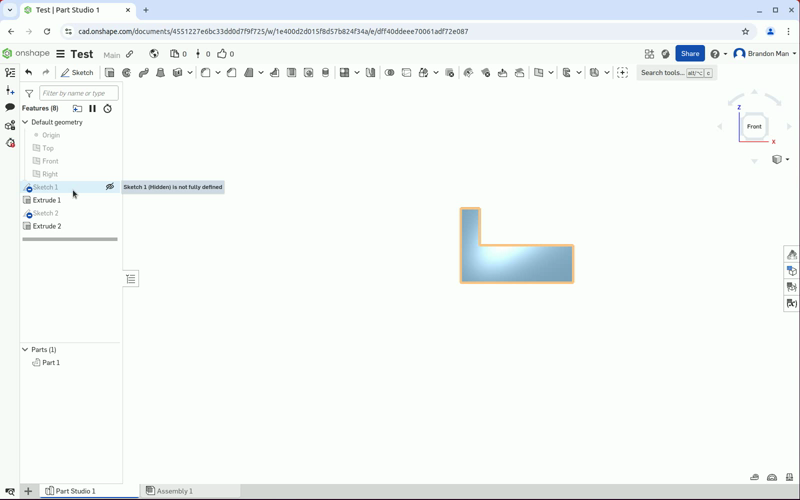
click(73, 189)
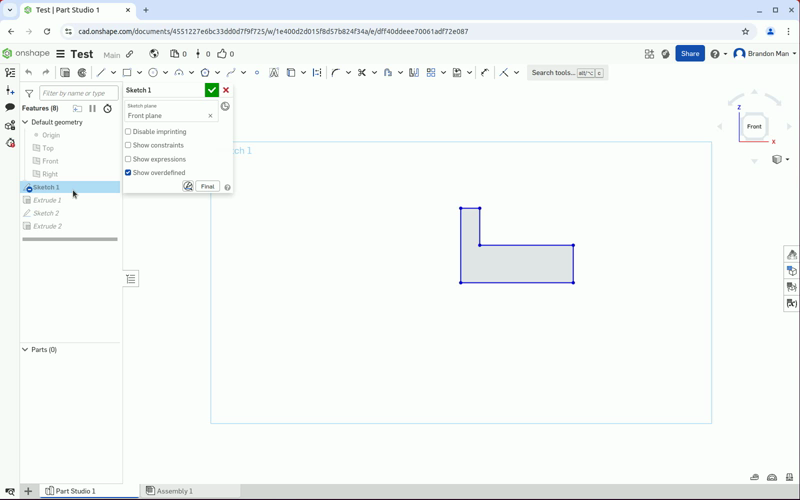
mouse_move(229, 92)
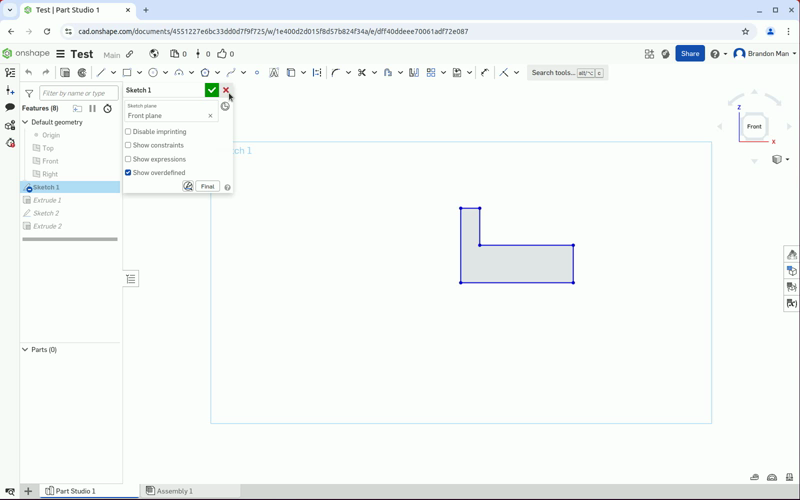
click(229, 92)
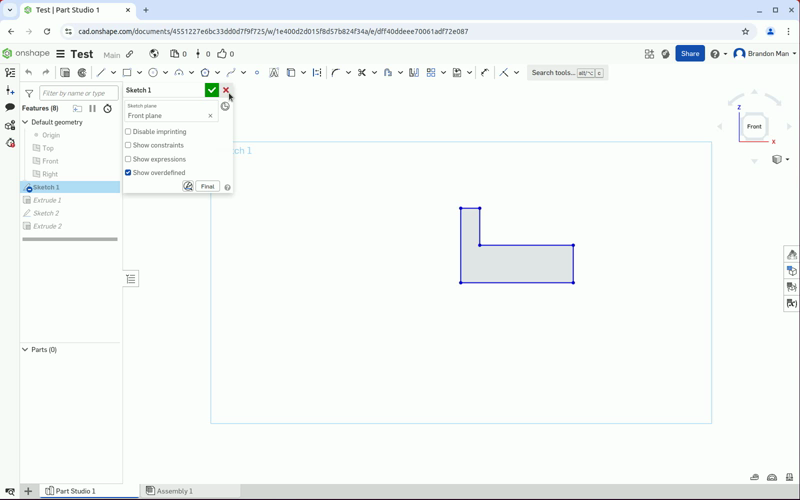
key(shift+s)
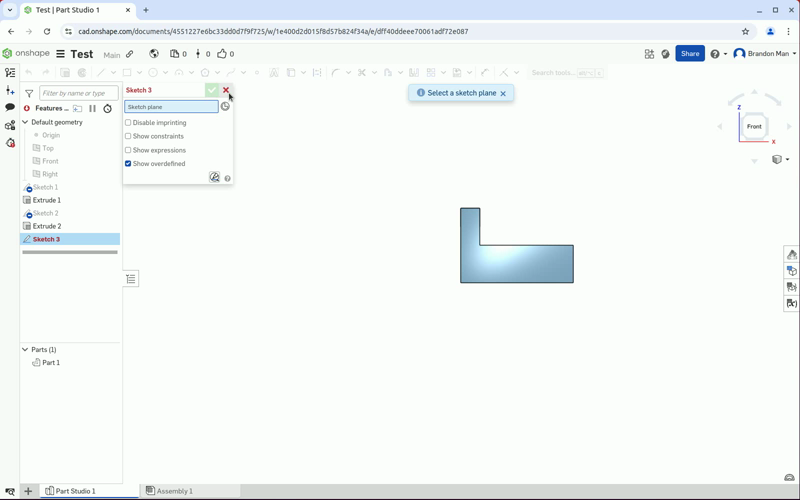
mouse_move(73, 163)
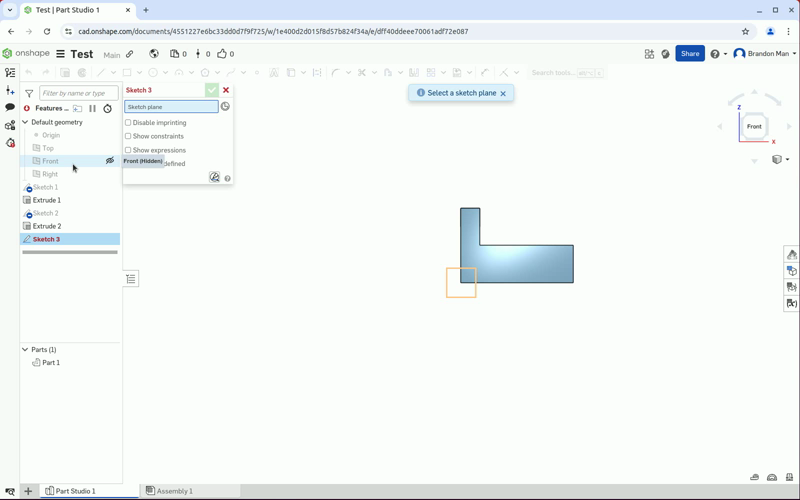
click(73, 163)
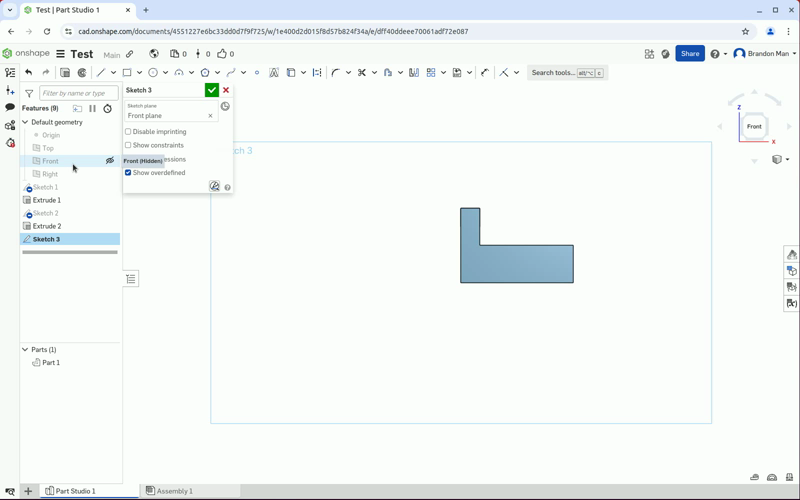
mouse_move(73, 352)
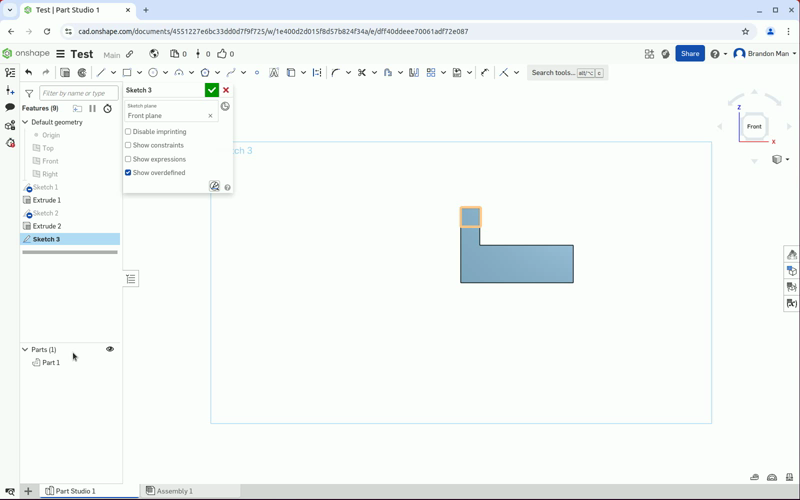
key(y)
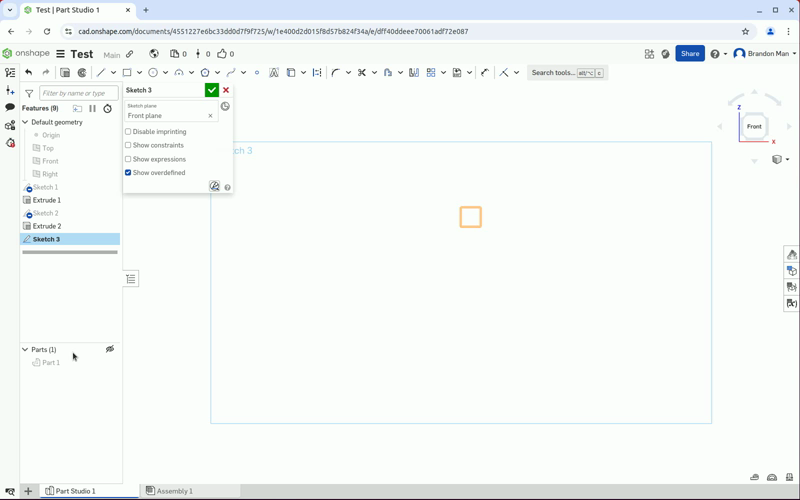
key(l)
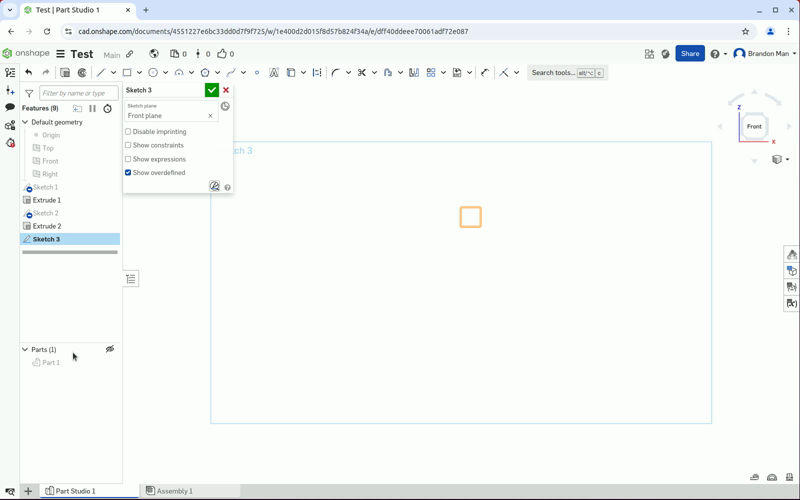
key_down(shift)
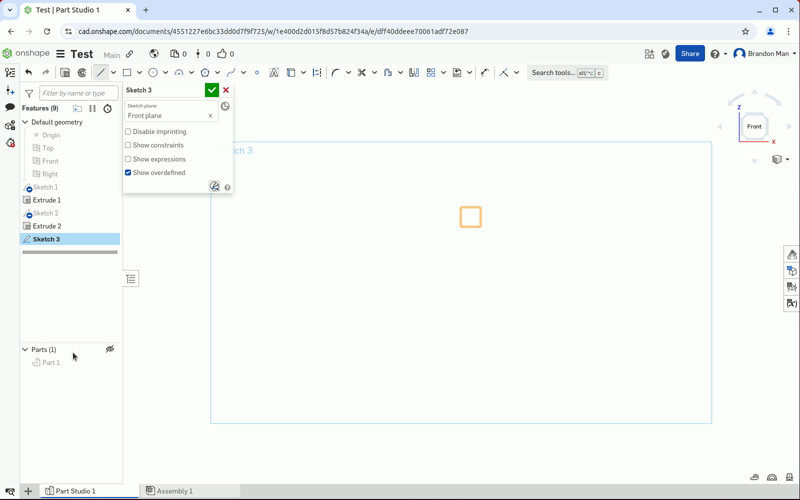
mouse_move(535, 282)
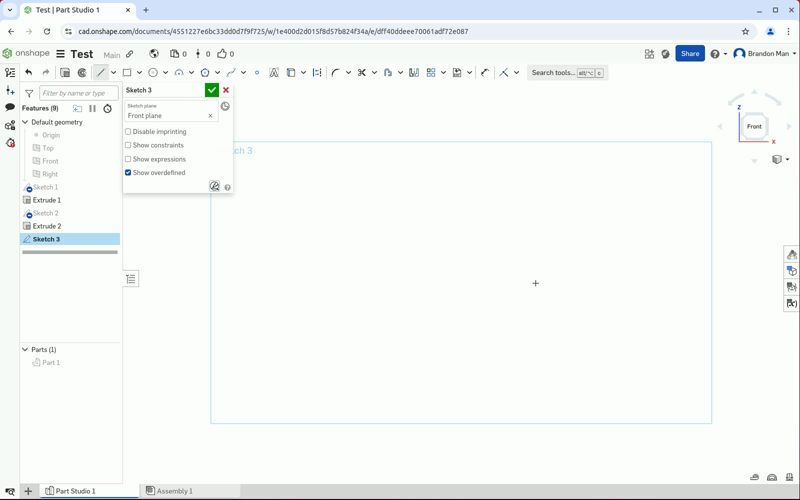
click(535, 282)
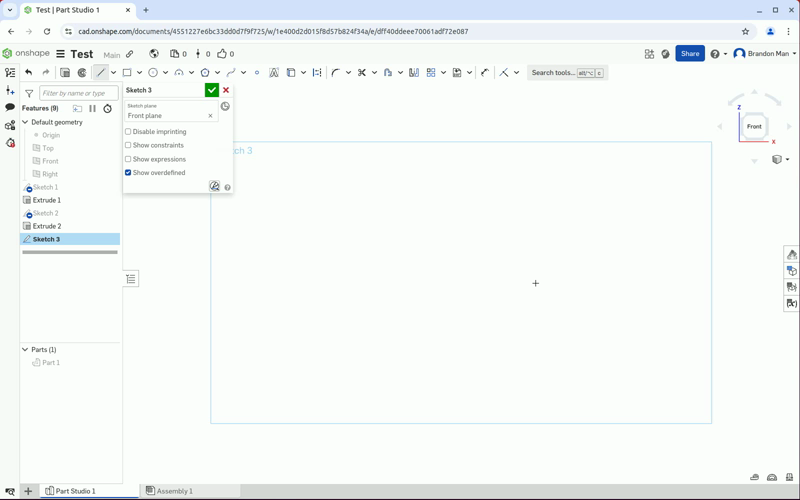
key_up(shift)
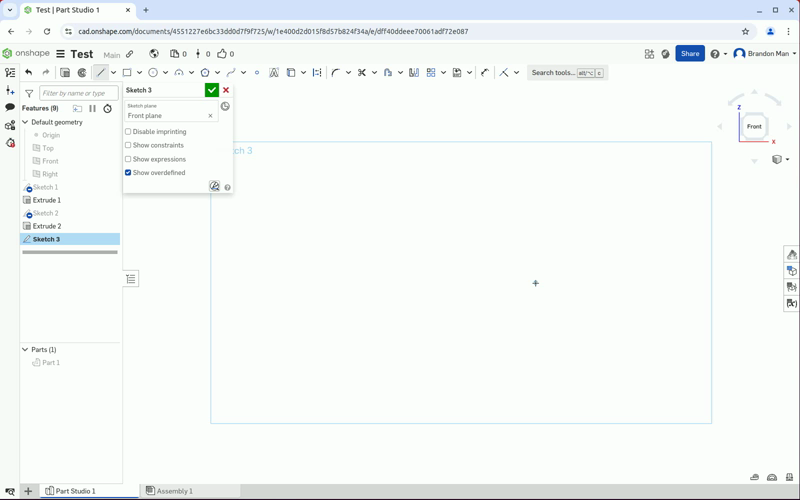
key_down(shift)
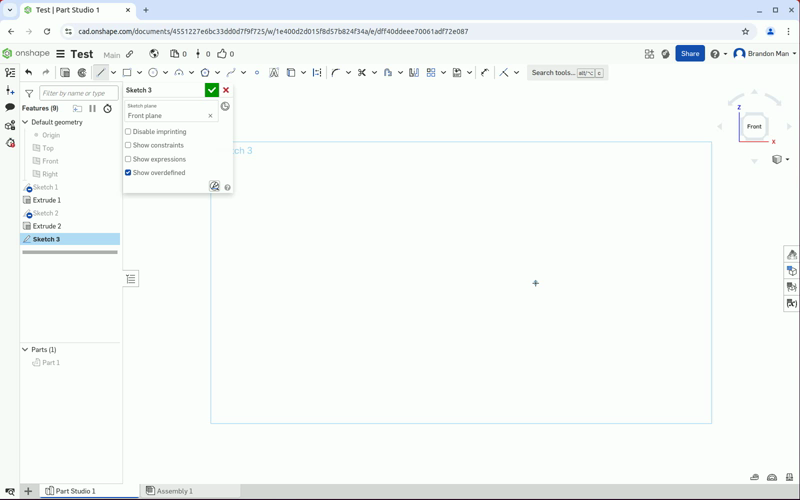
mouse_move(565, 282)
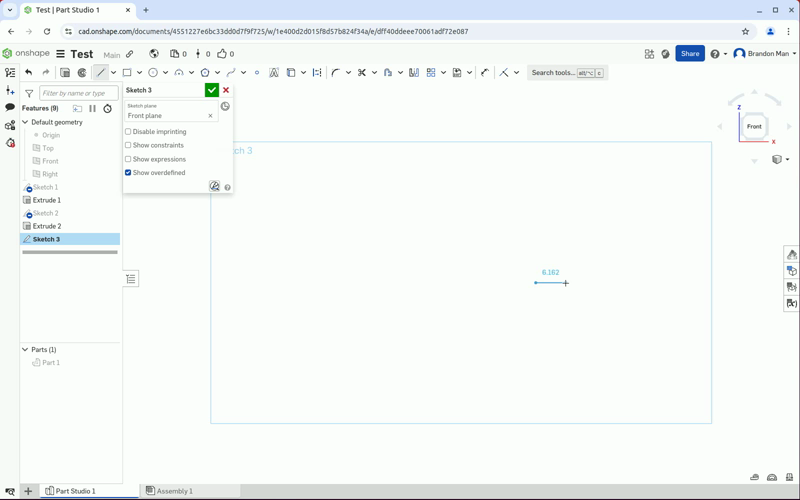
mouse_move(574, 282)
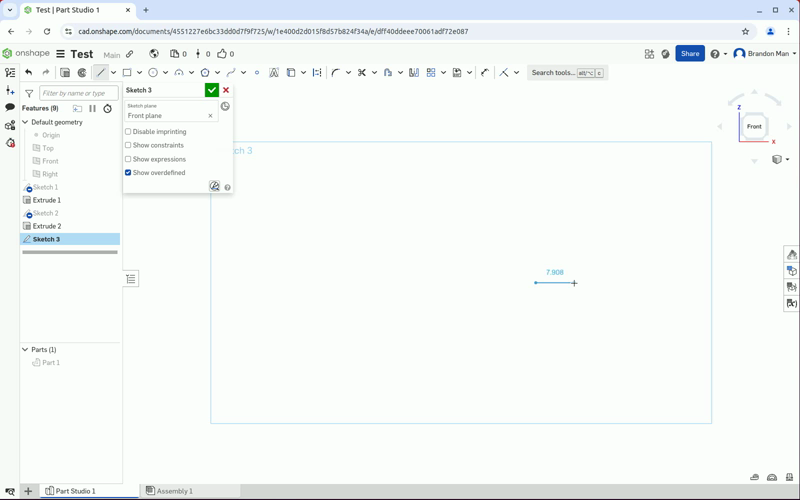
click(574, 282)
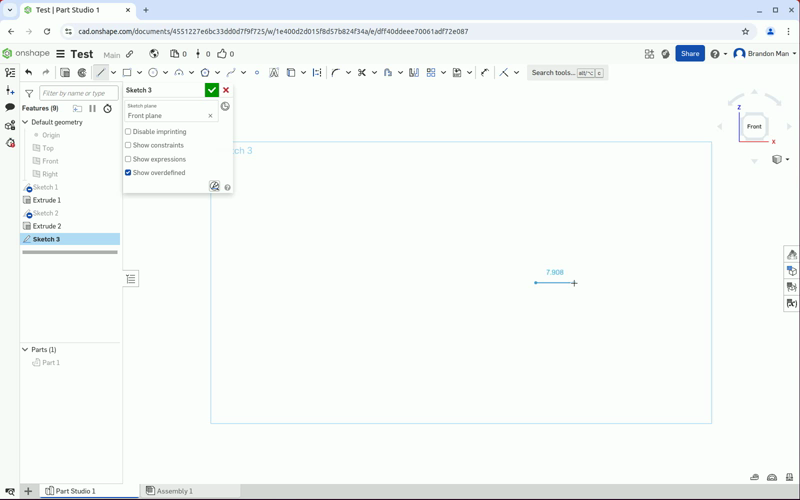
key_up(shift)
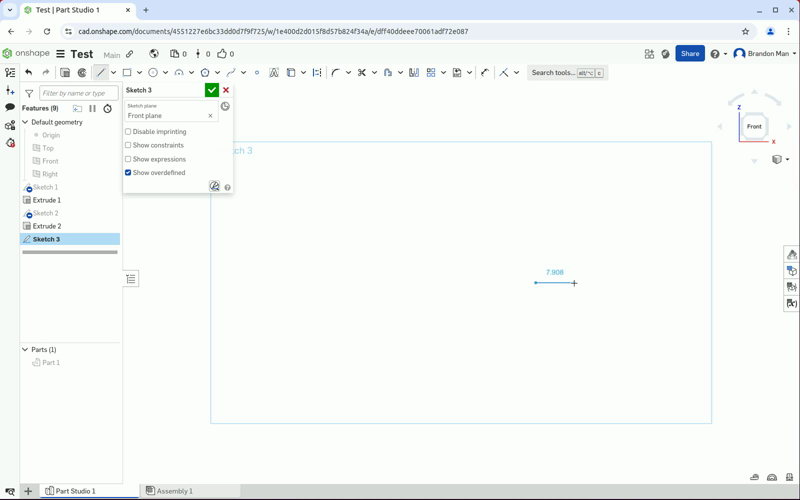
key_down(shift)
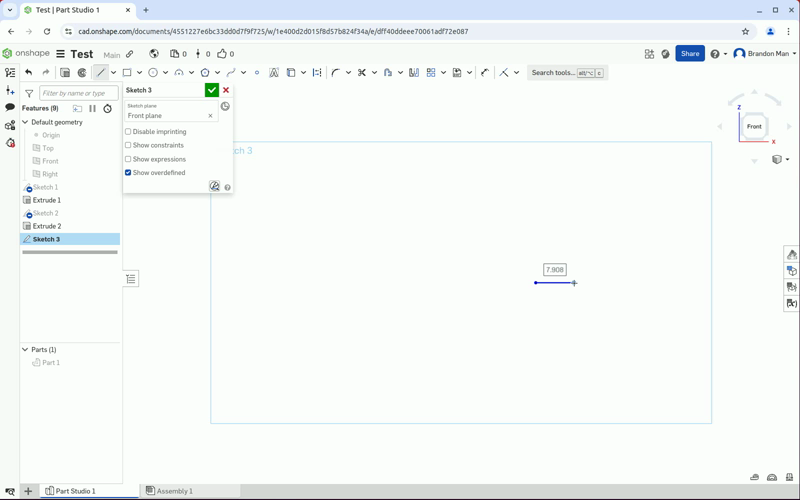
mouse_move(589, 282)
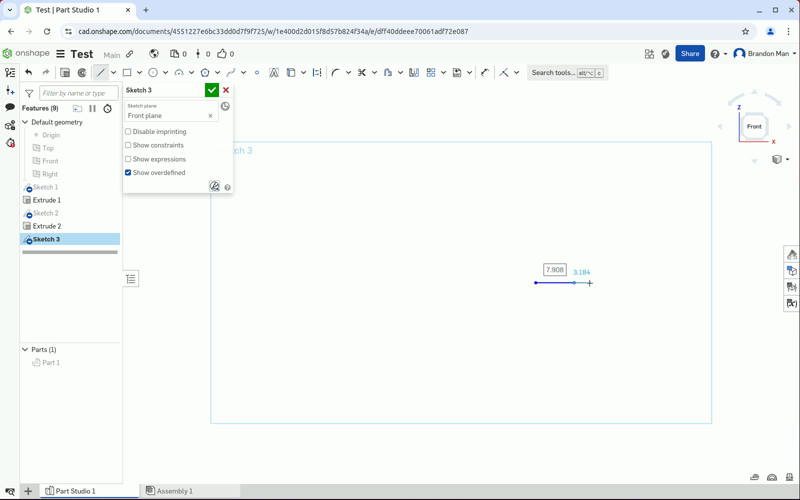
mouse_move(574, 244)
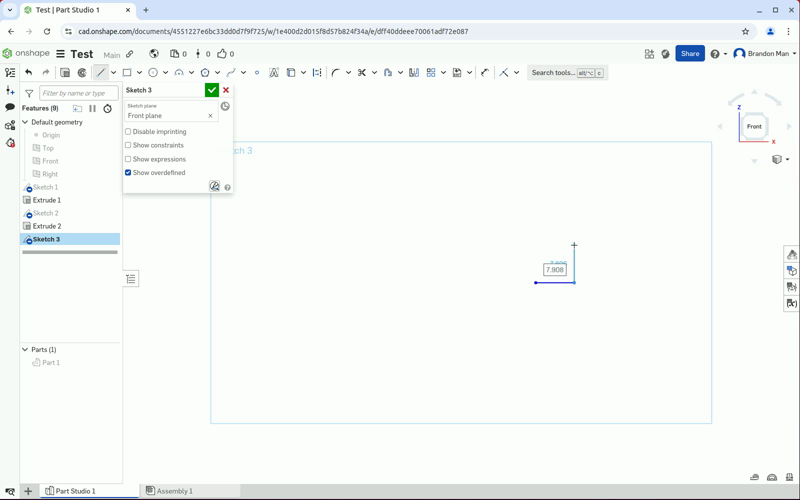
click(574, 244)
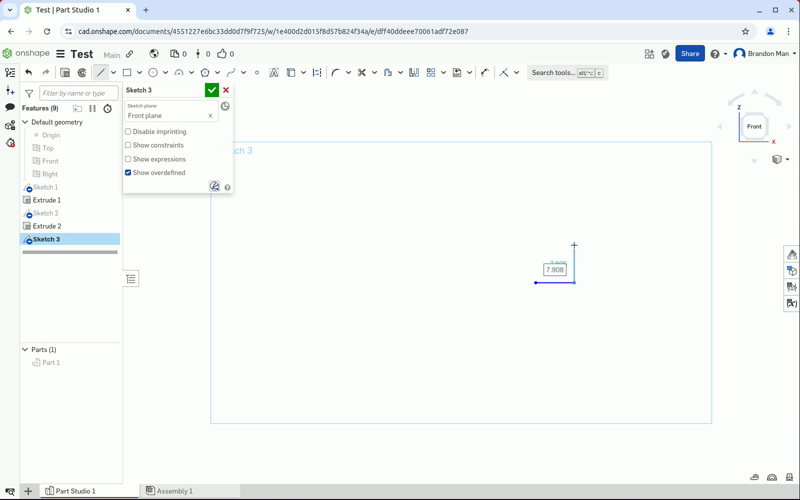
key_up(shift)
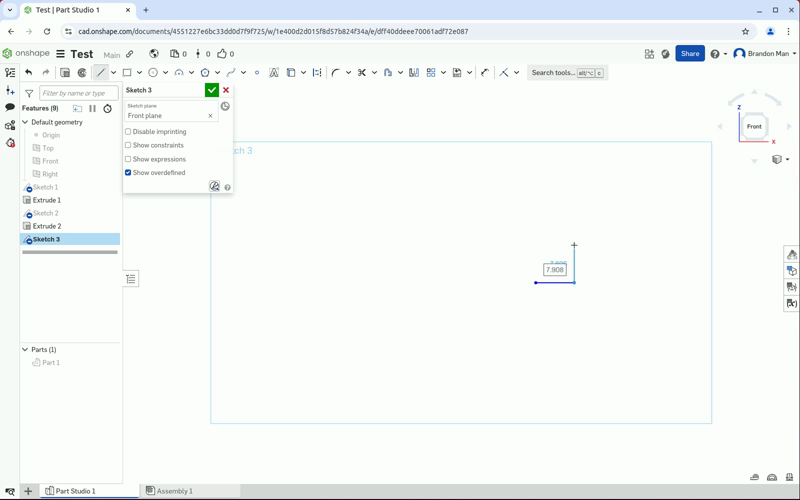
key_down(shift)
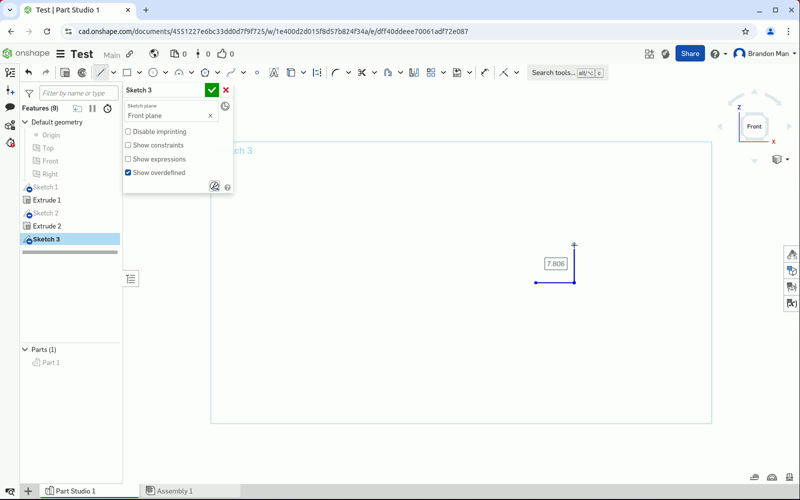
mouse_move(589, 244)
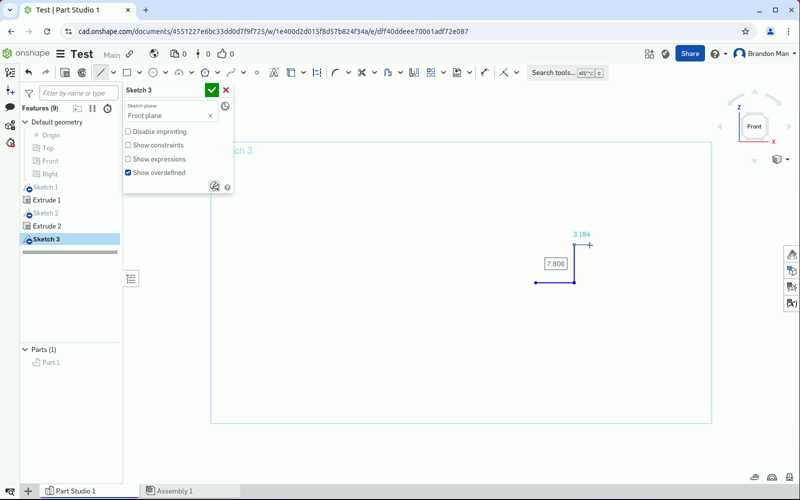
mouse_move(535, 244)
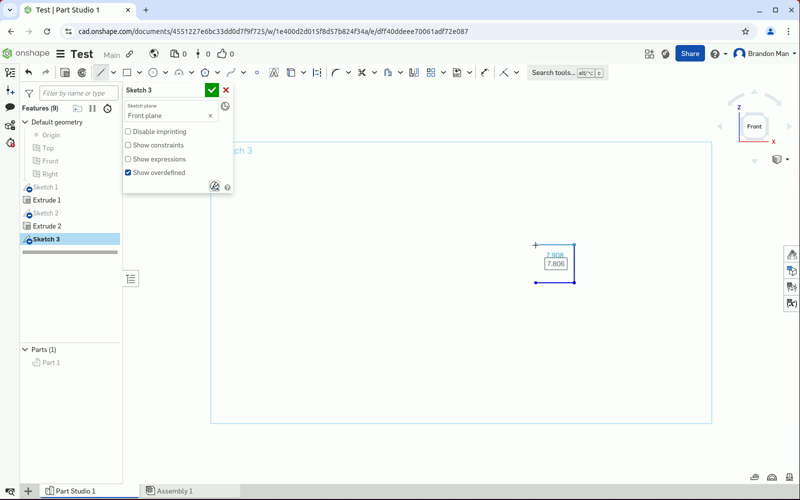
click(535, 244)
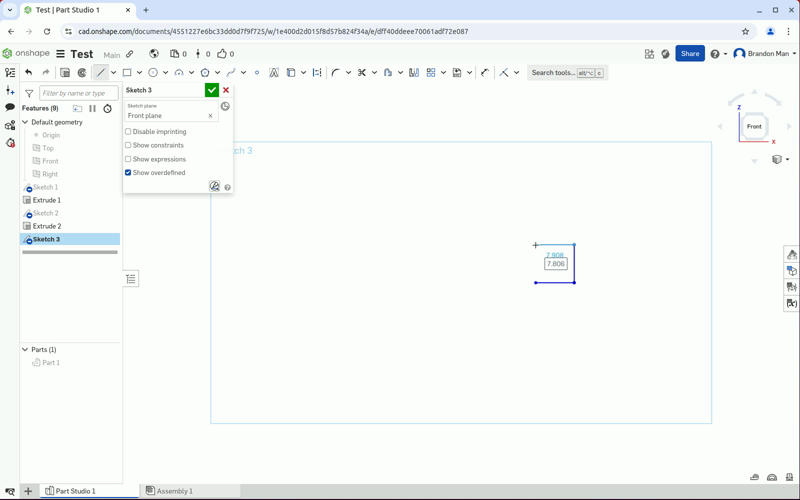
key_up(shift)
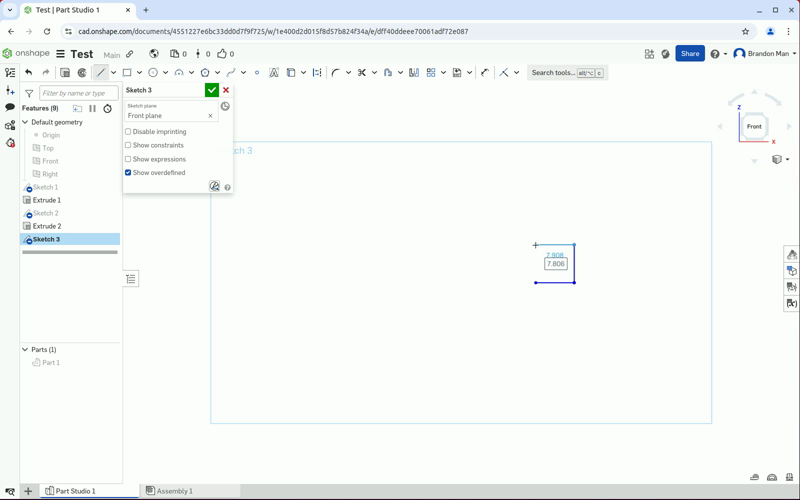
mouse_move(565, 244)
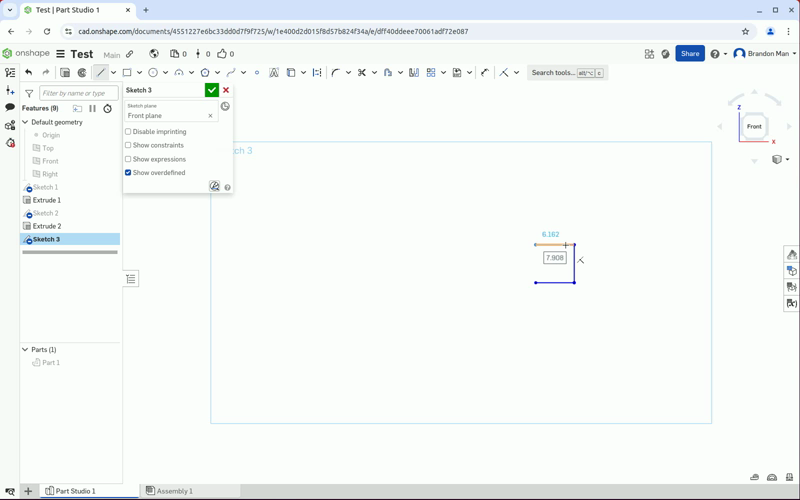
key_down(shift)
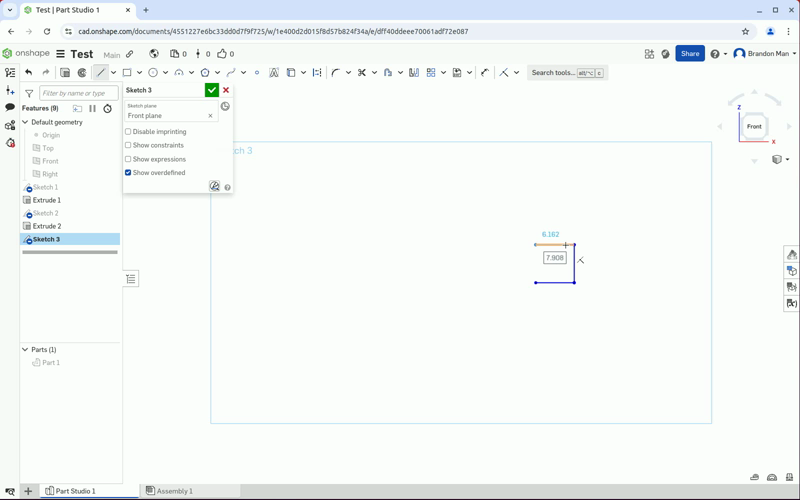
mouse_move(535, 282)
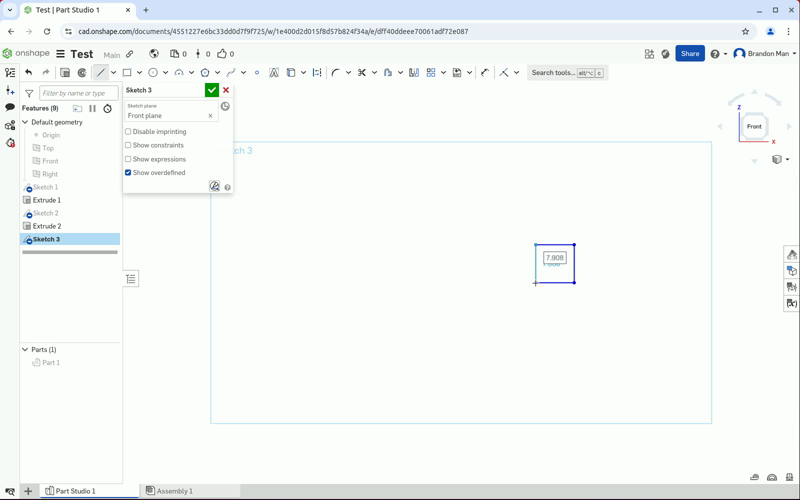
key_up(shift)
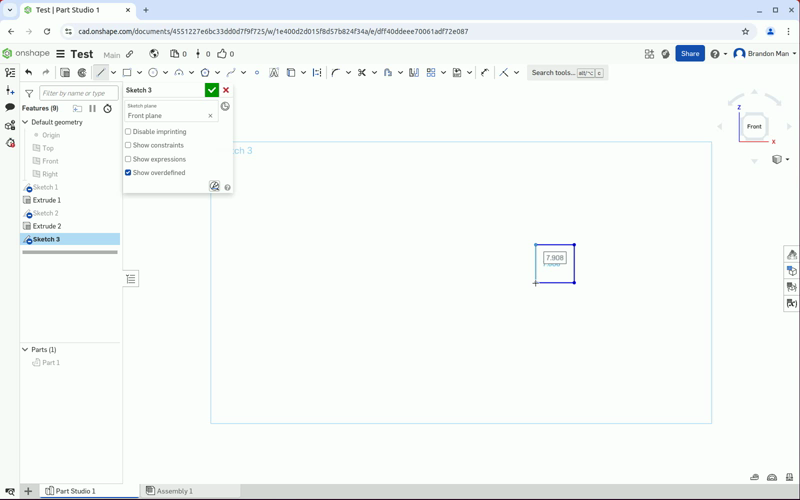
click(535, 282)
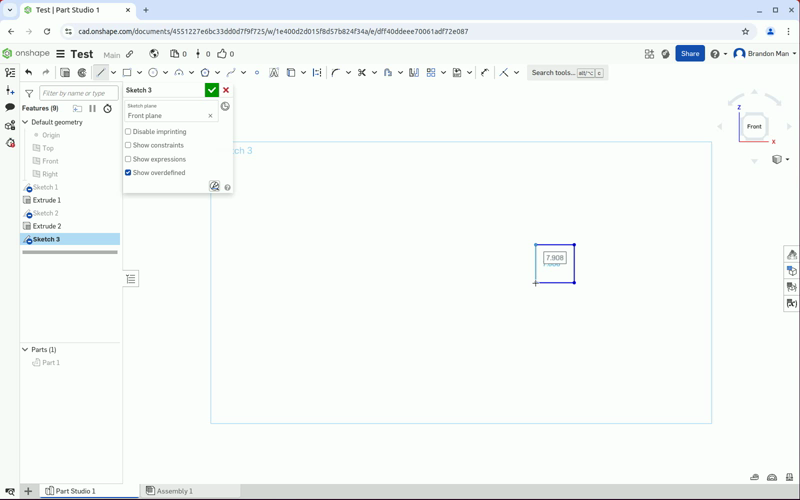
key(esc)
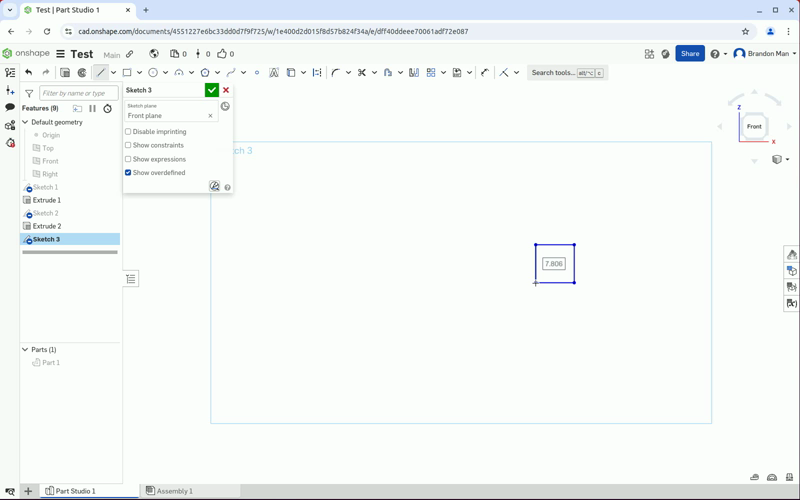
mouse_move(554, 261)
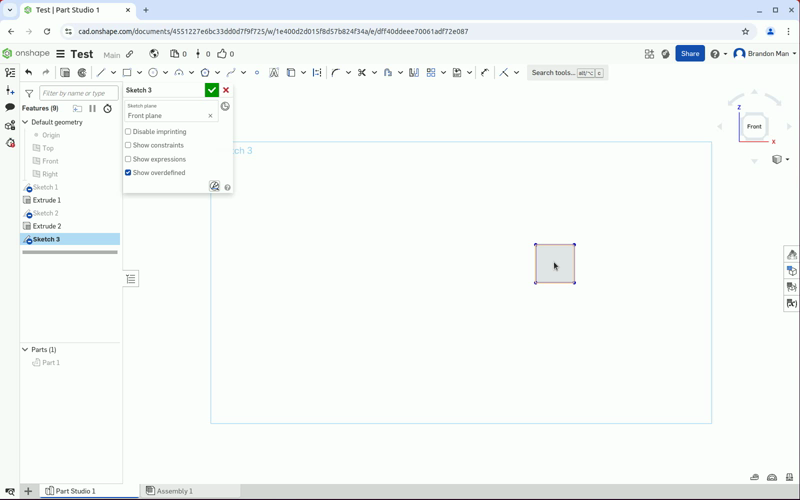
scroll(6)
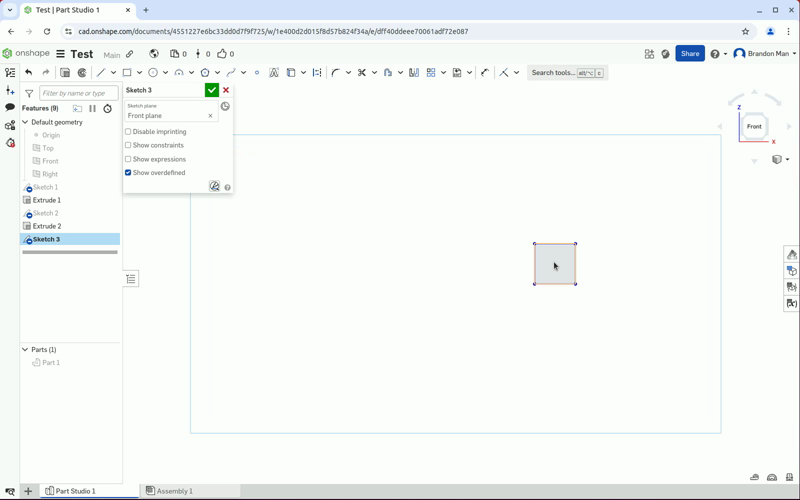
scroll(6)
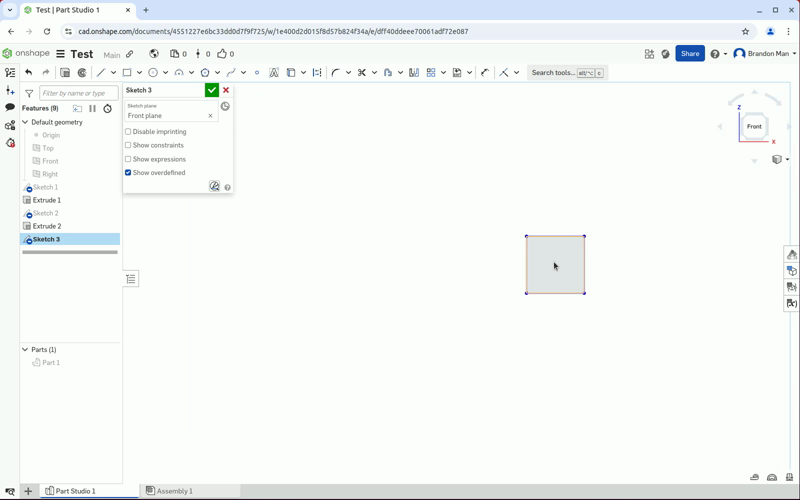
scroll(6)
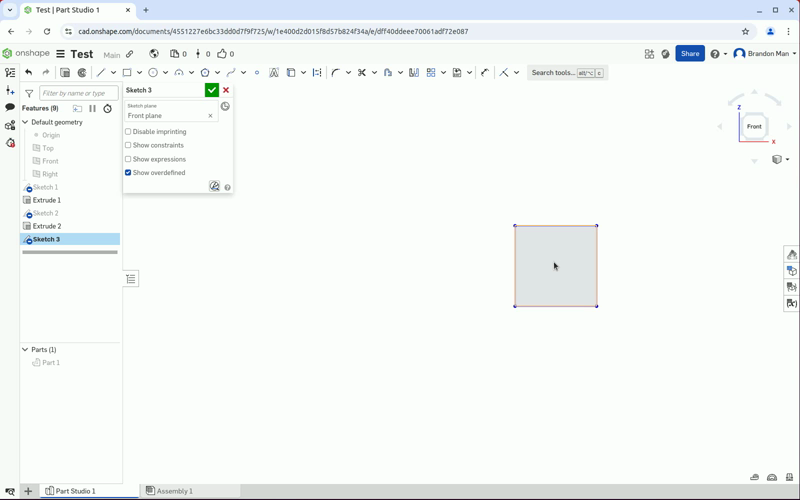
scroll(6)
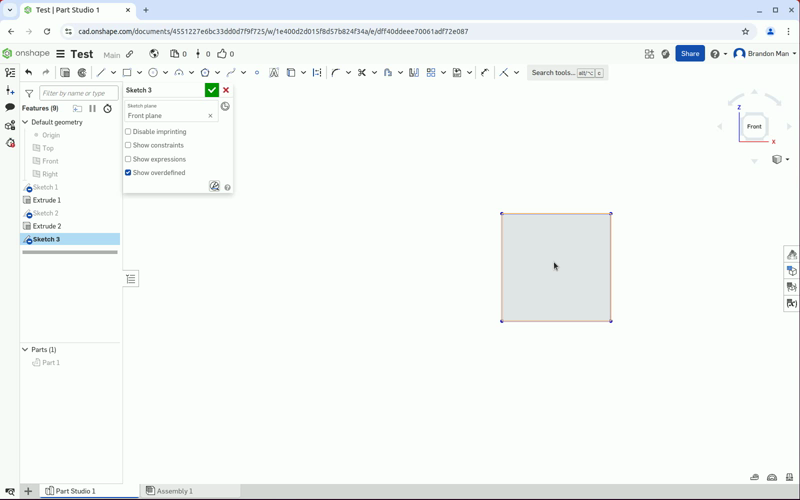
scroll(6)
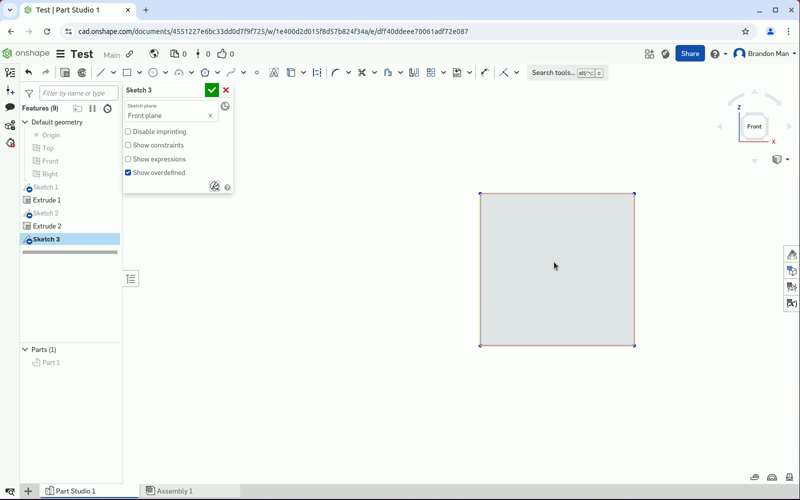
scroll(6)
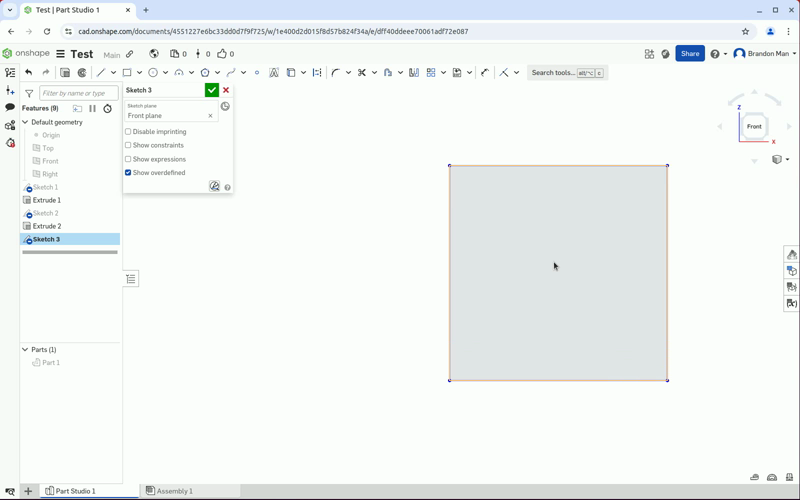
scroll(6)
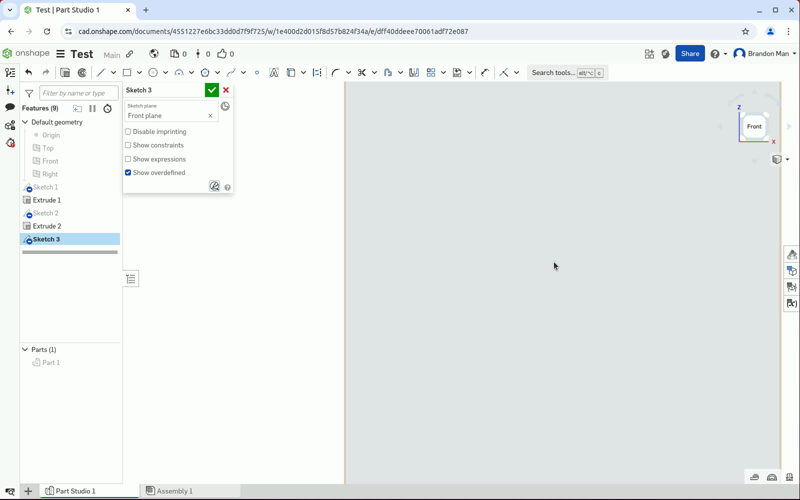
click(554, 261)
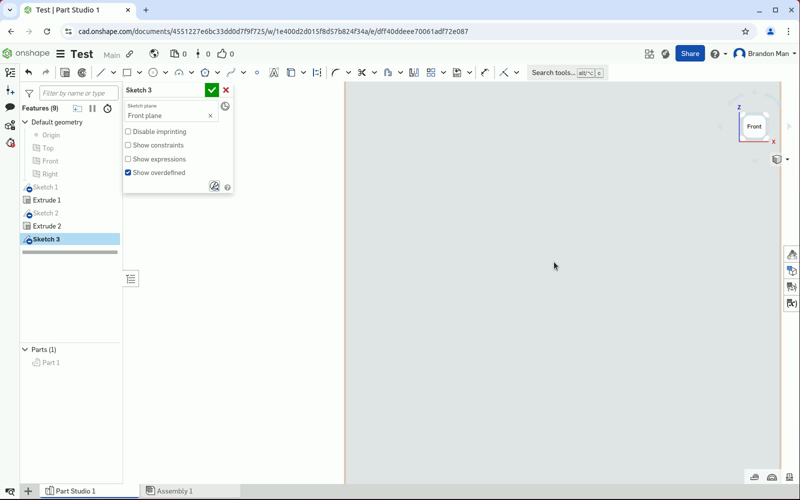
scroll(-6)
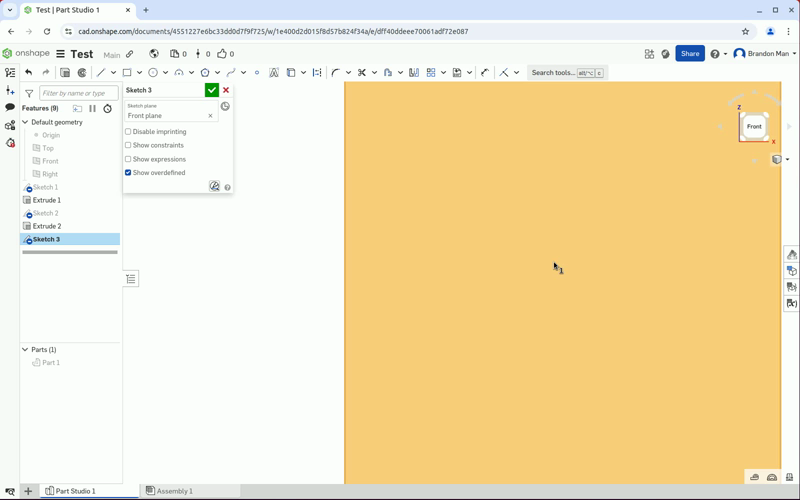
scroll(-6)
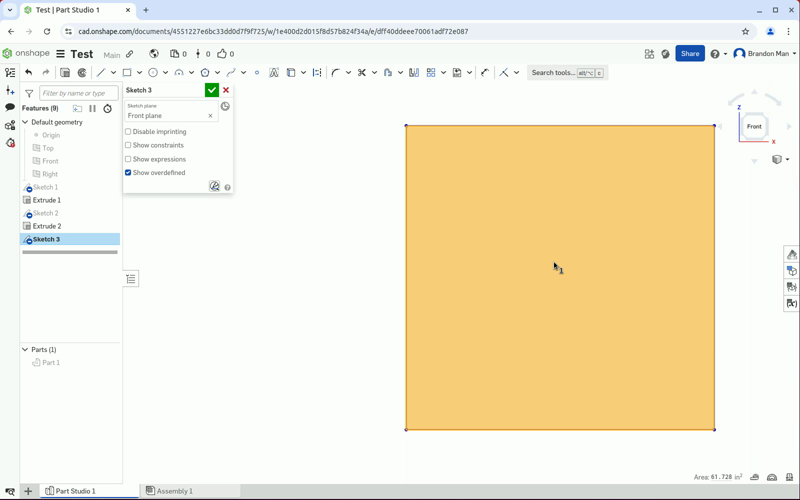
scroll(-6)
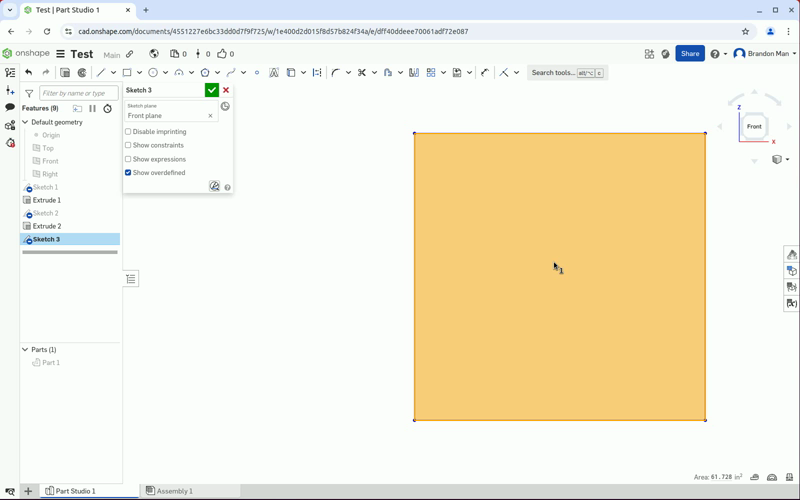
scroll(-6)
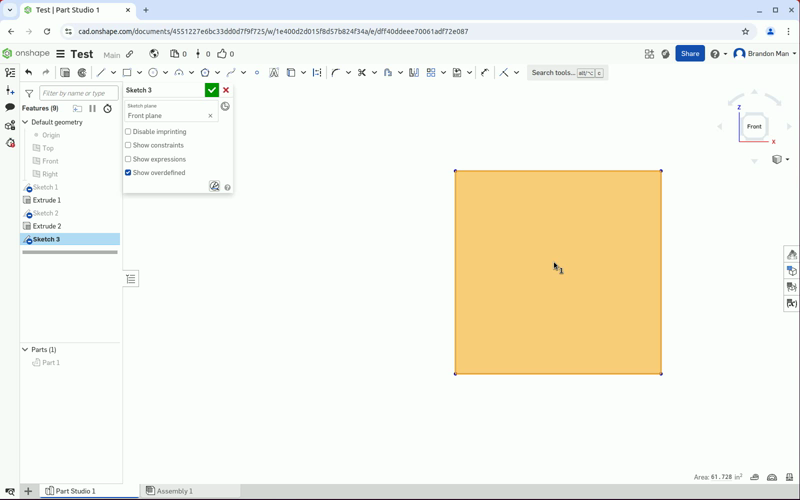
scroll(-6)
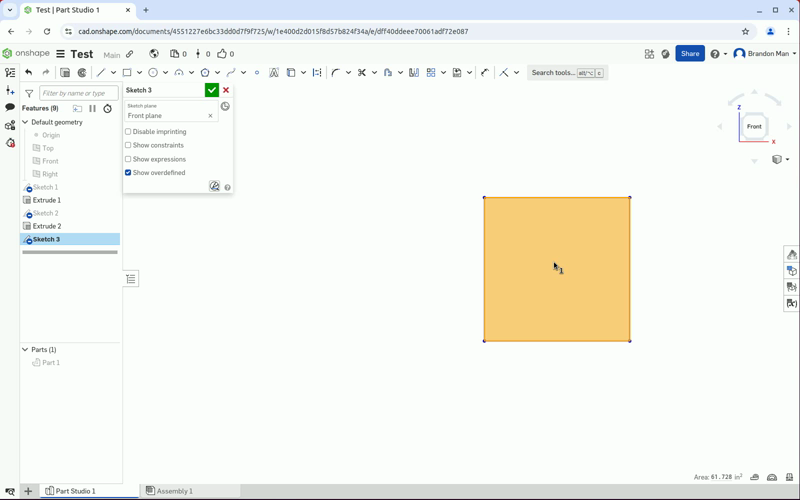
scroll(-6)
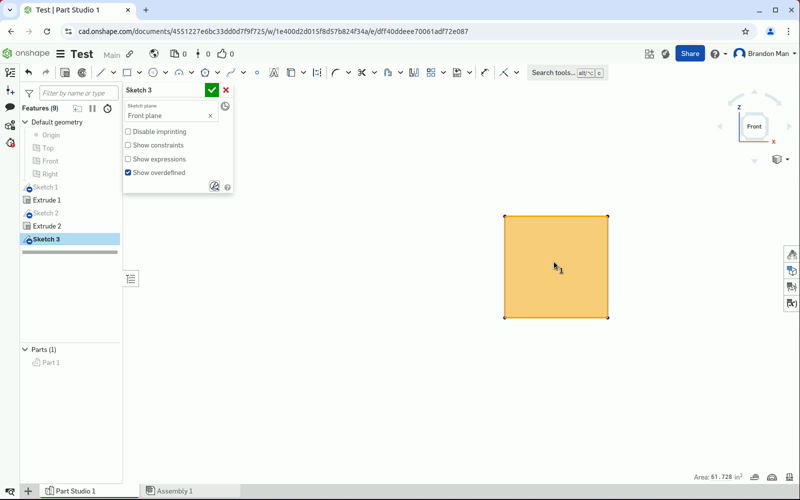
scroll(-6)
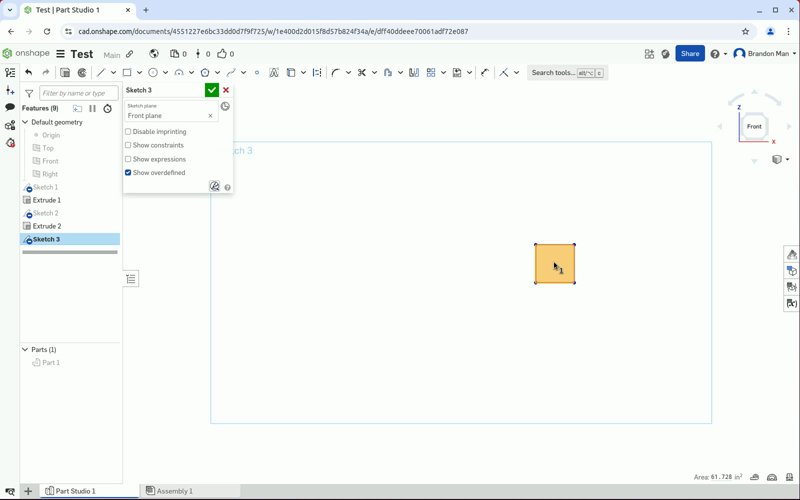
mouse_move(73, 352)
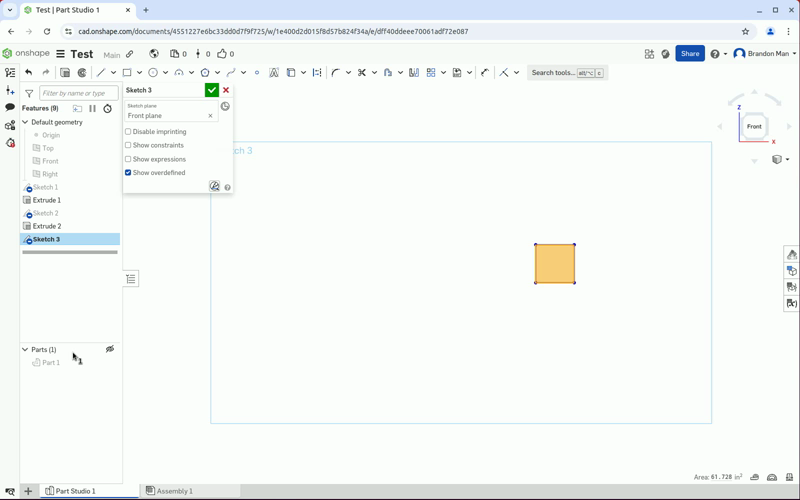
key(shift+y)
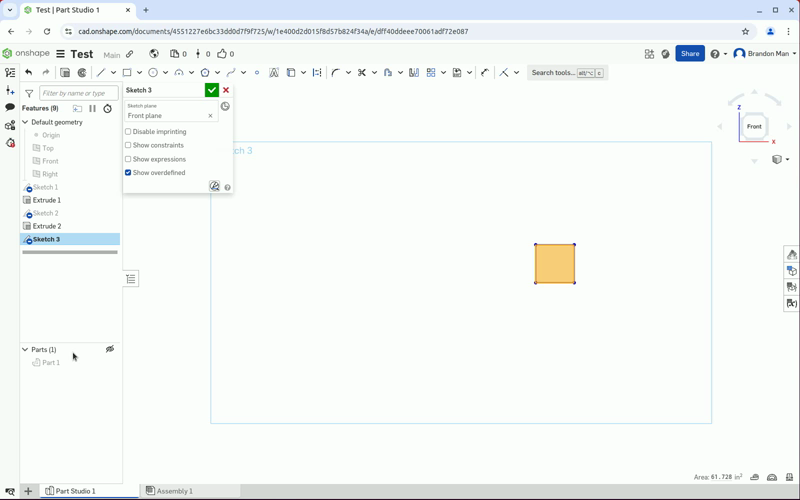
key(shift+e)
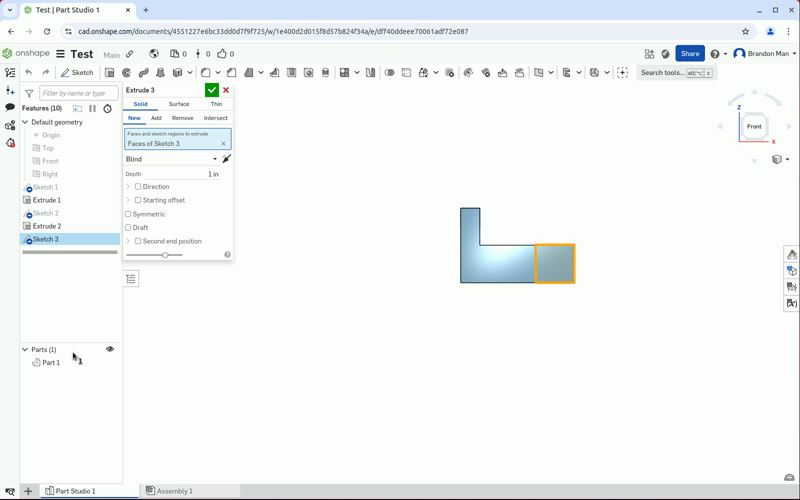
mouse_move(143, 106)
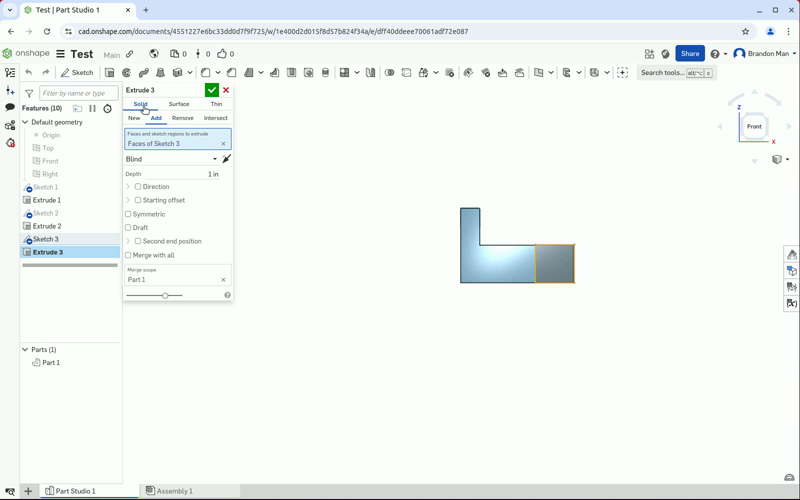
click(143, 106)
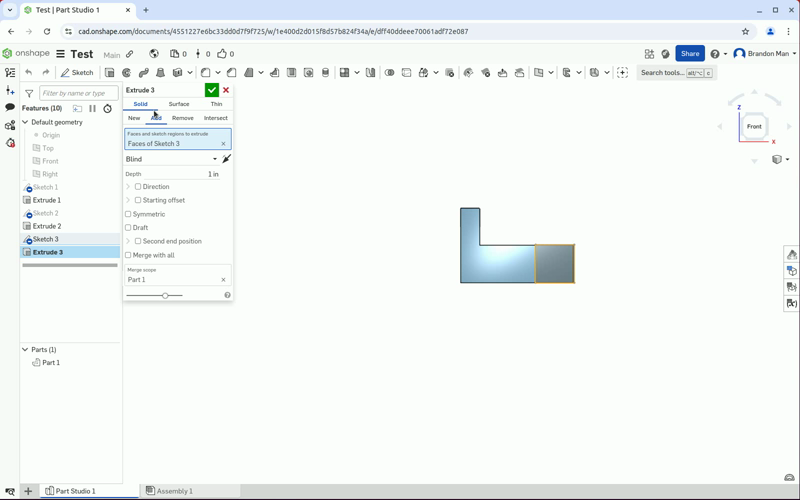
mouse_move(186, 120)
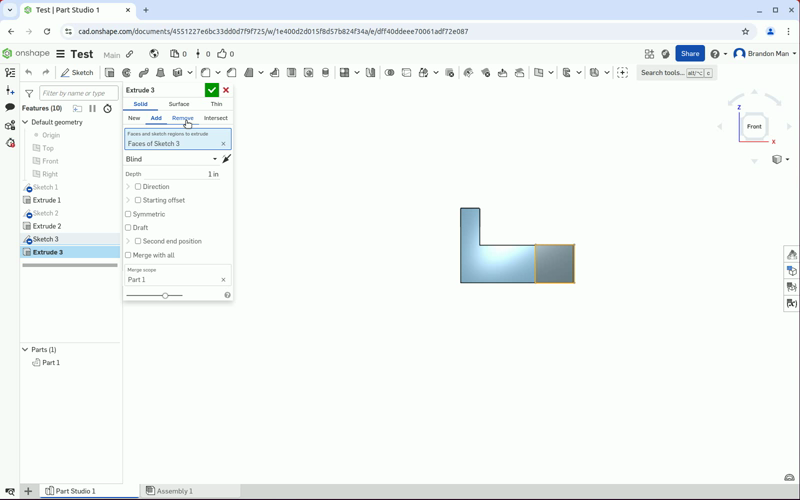
click(186, 120)
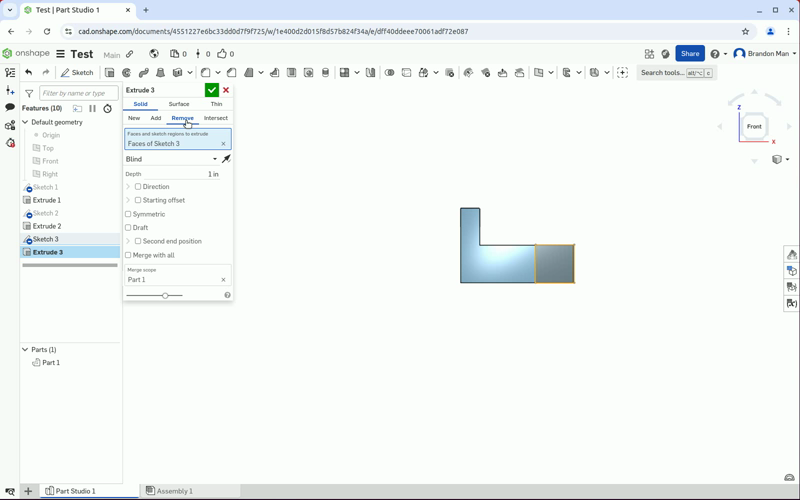
key(tab, 4)
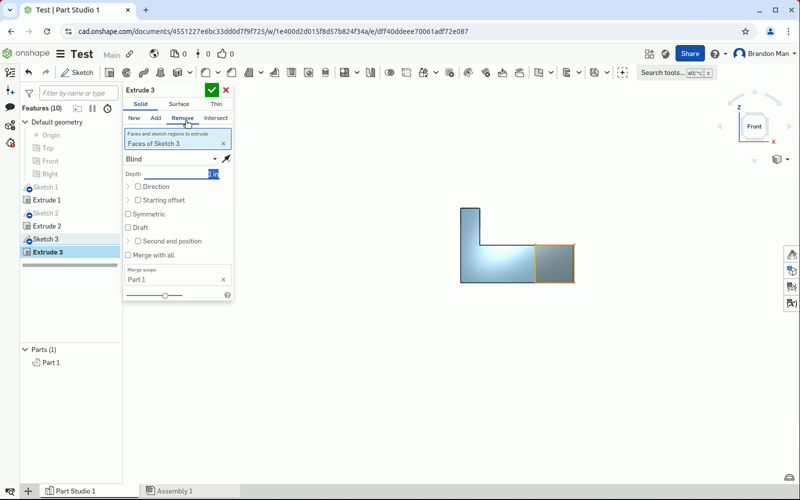
text(7.702)
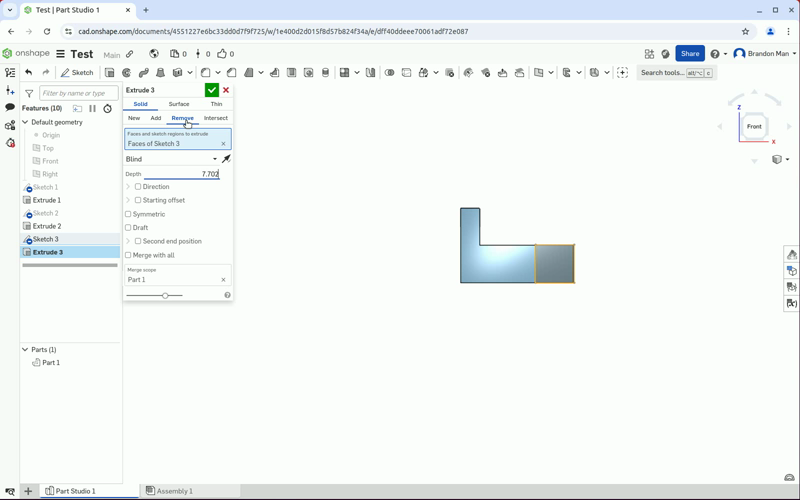
key(tab, 3)
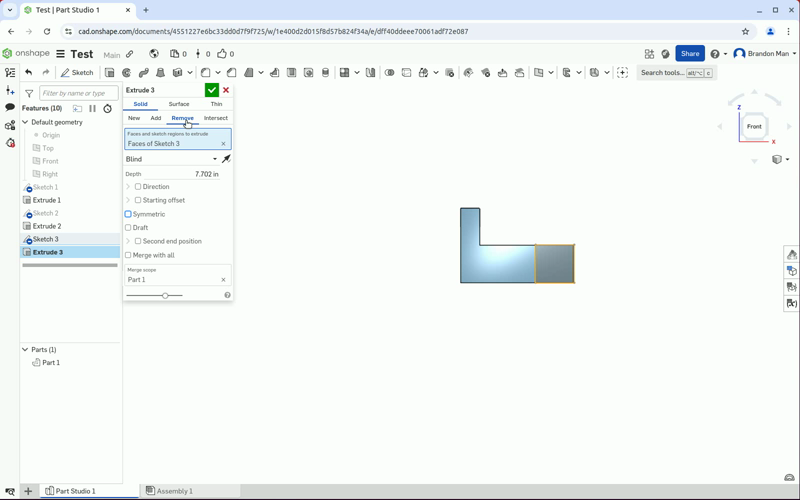
key(space)
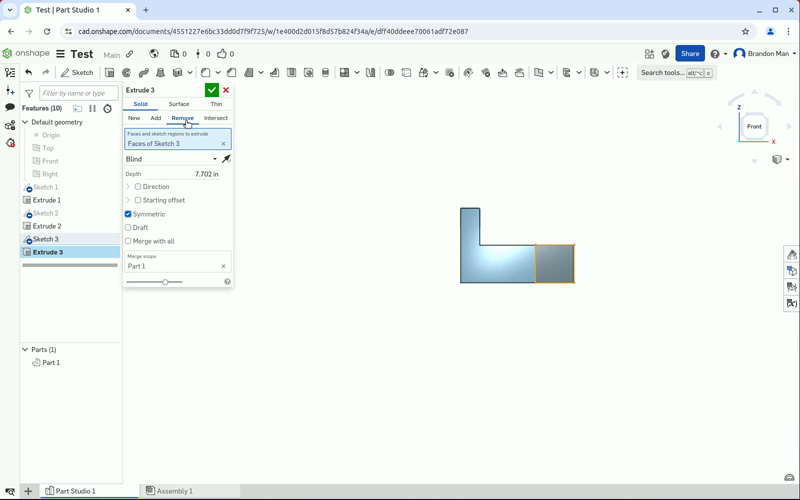
key(tab, 2)
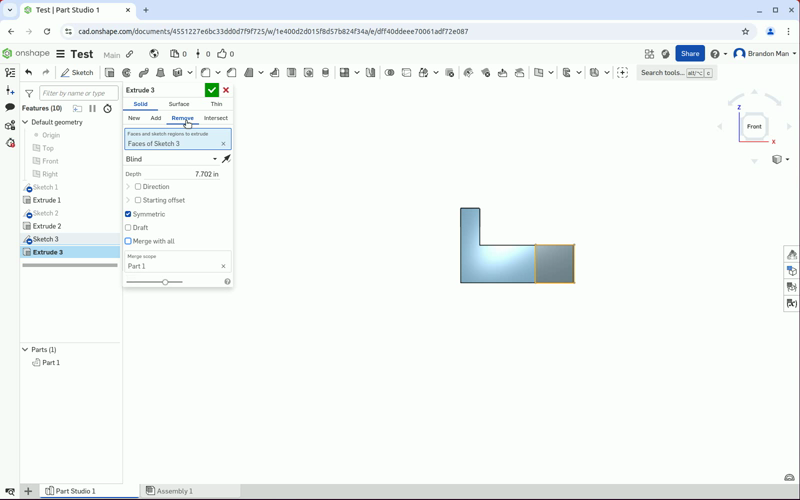
key(space)
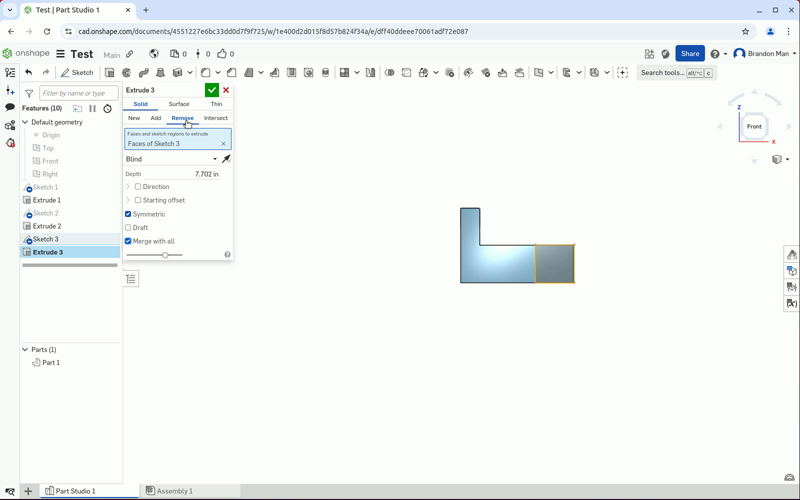
key(enter)
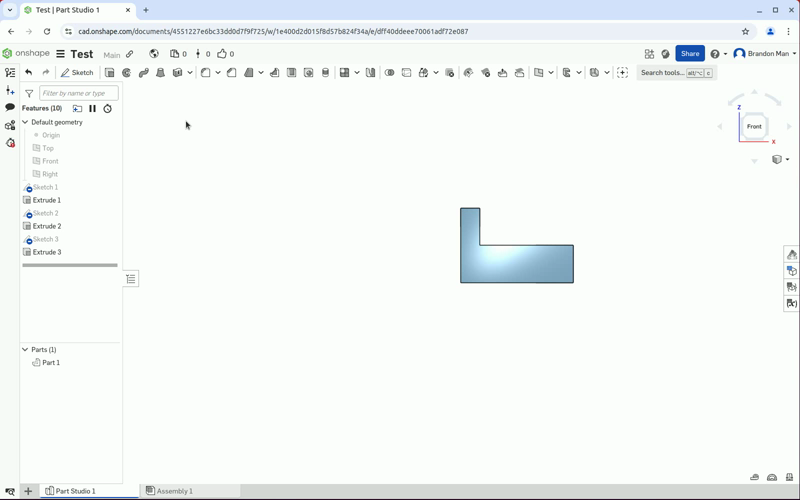
key(shift+h)
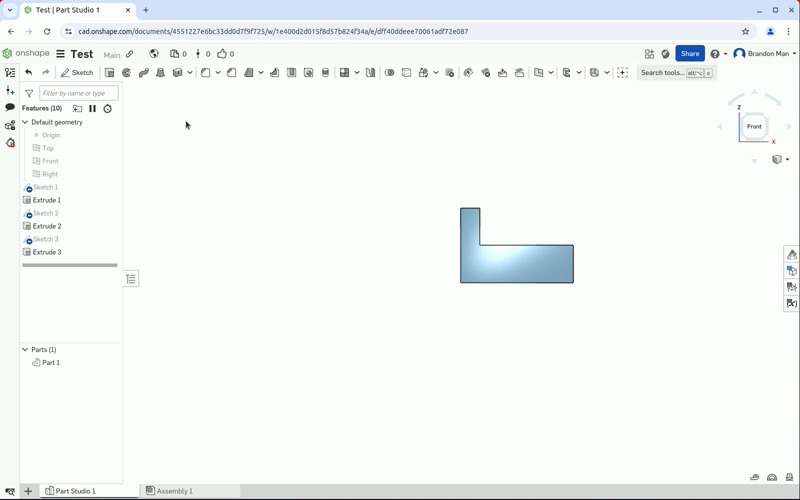
key(shift+h)
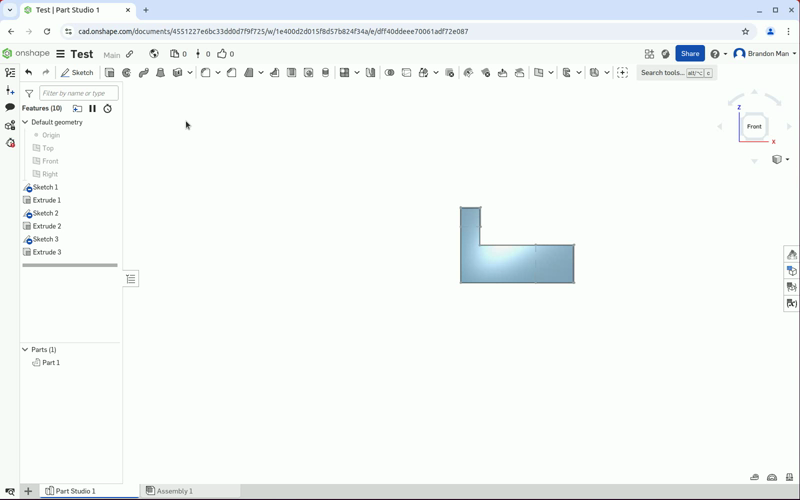
key(shift+7)
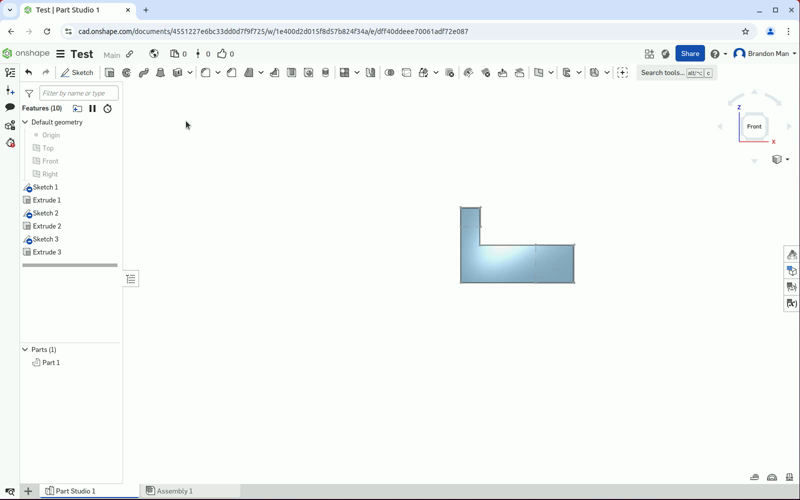
key(left, 2)
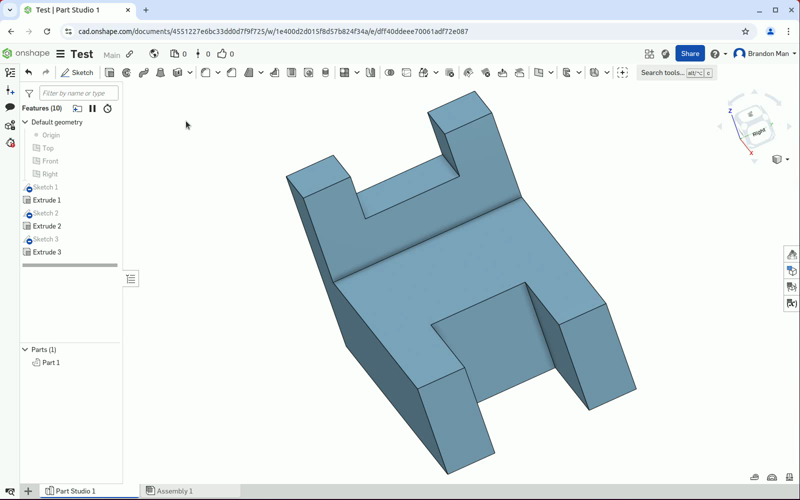
key(down, 2)
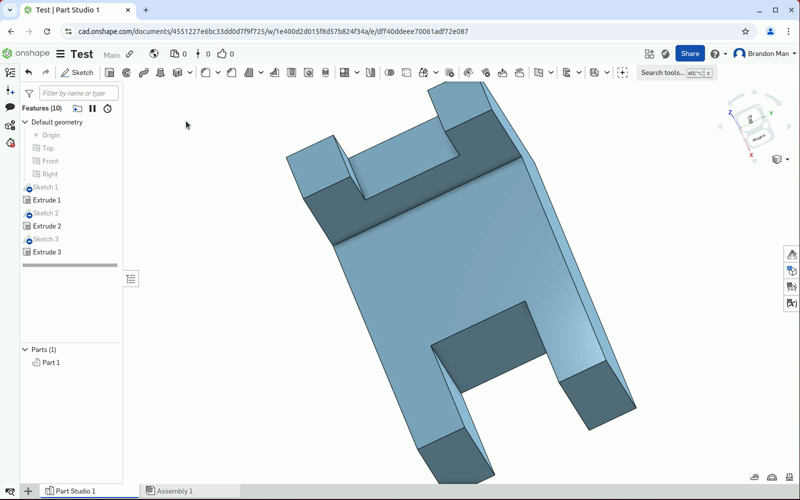
key(up, 2)
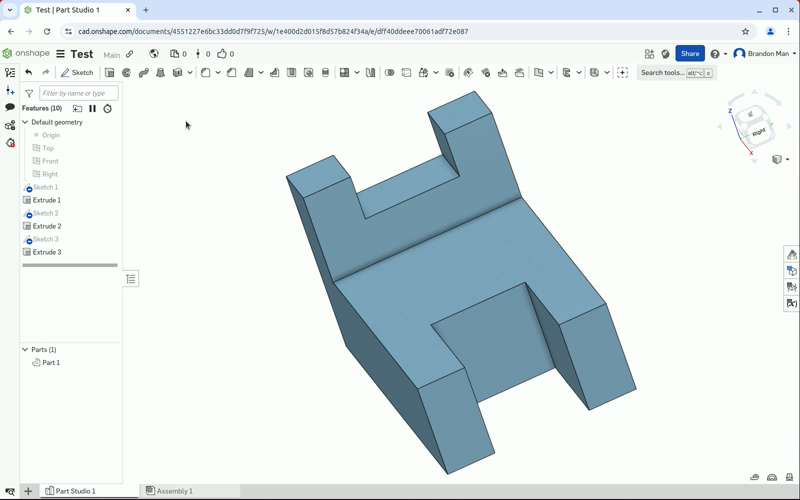
key(right, 2)
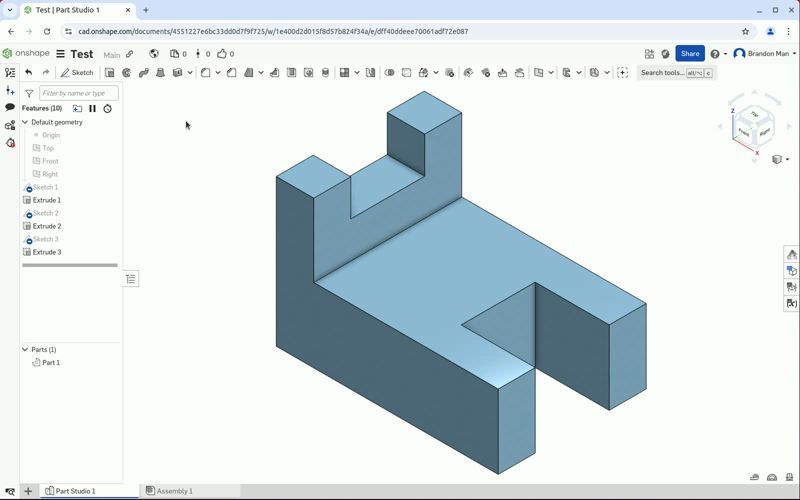
mouse_move(73, 189)
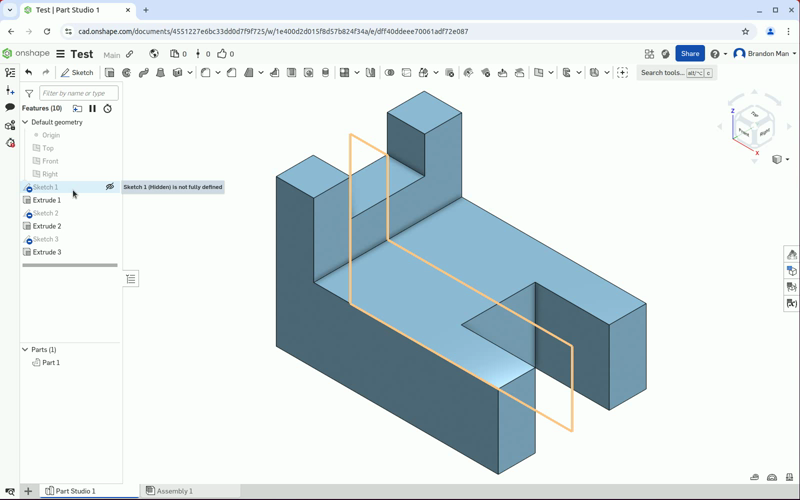
click(73, 189)